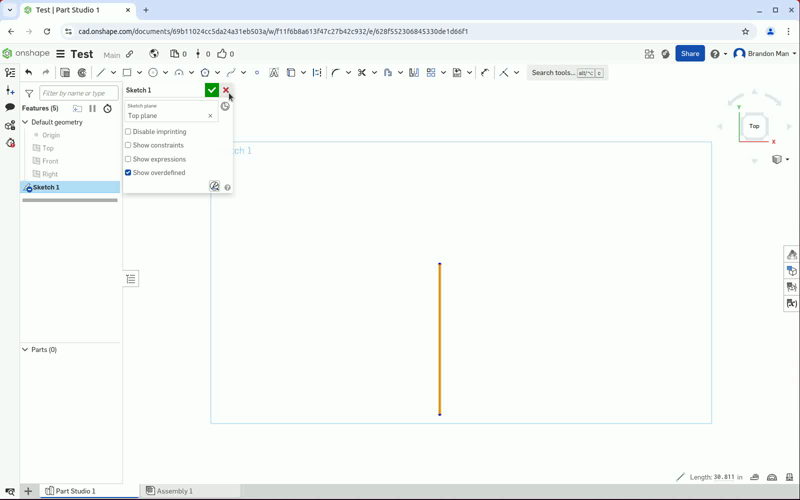
key(shift+h)
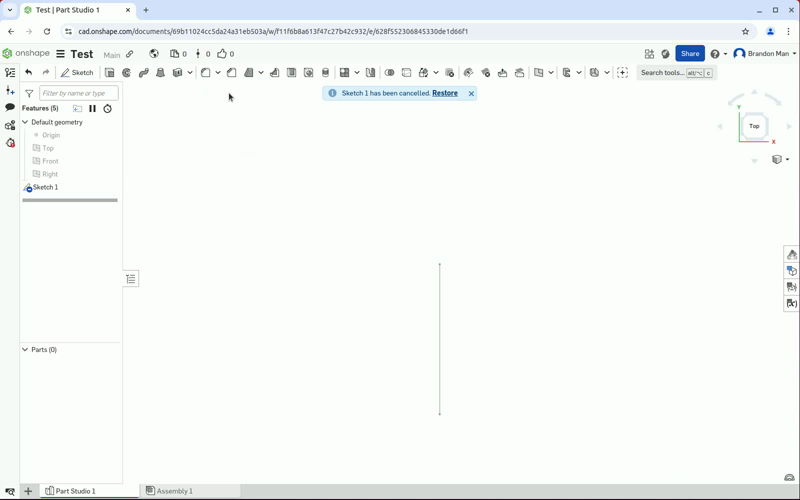
key(shift+s)
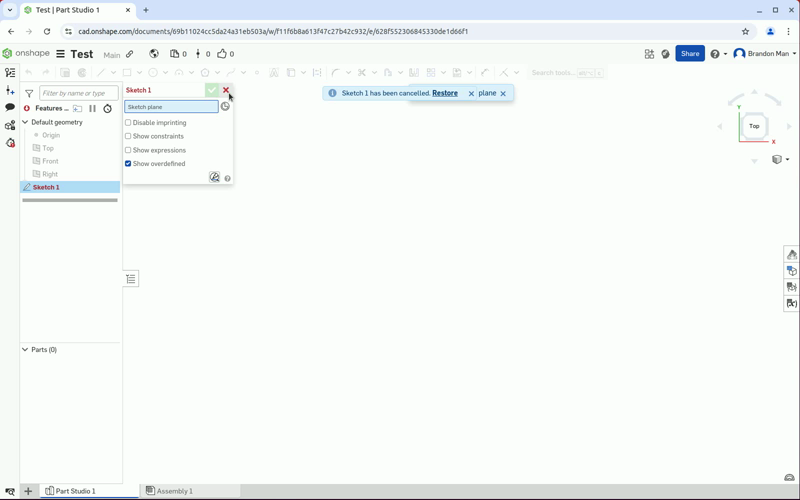
mouse_move(73, 150)
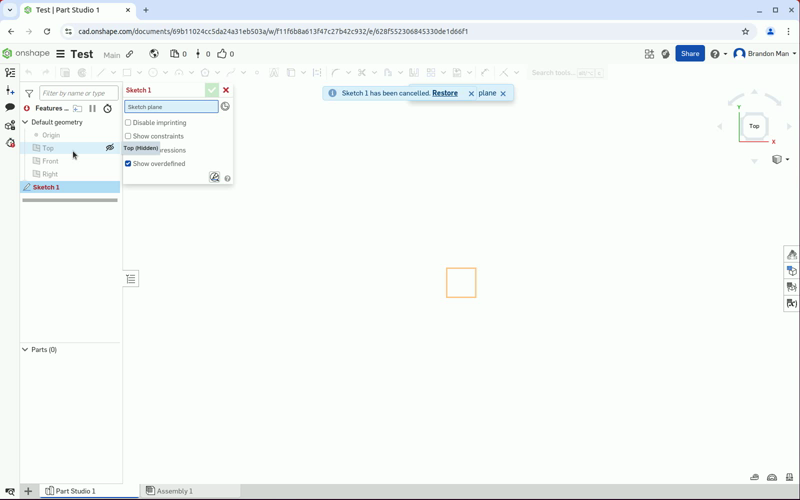
click(73, 150)
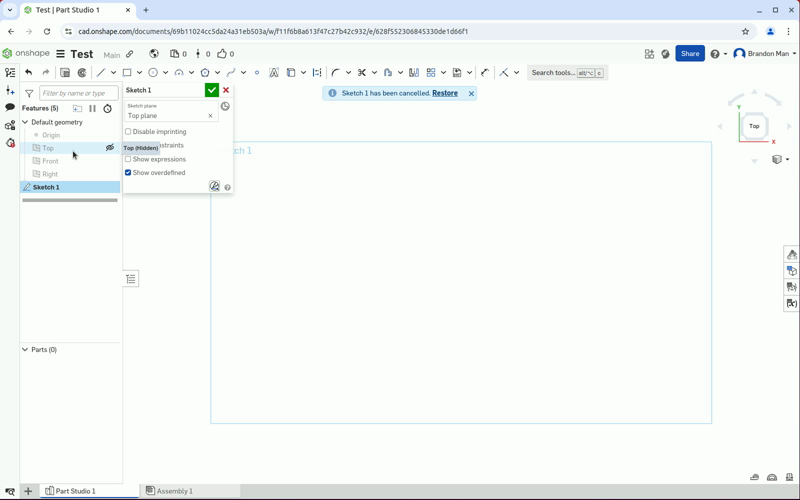
mouse_move(73, 352)
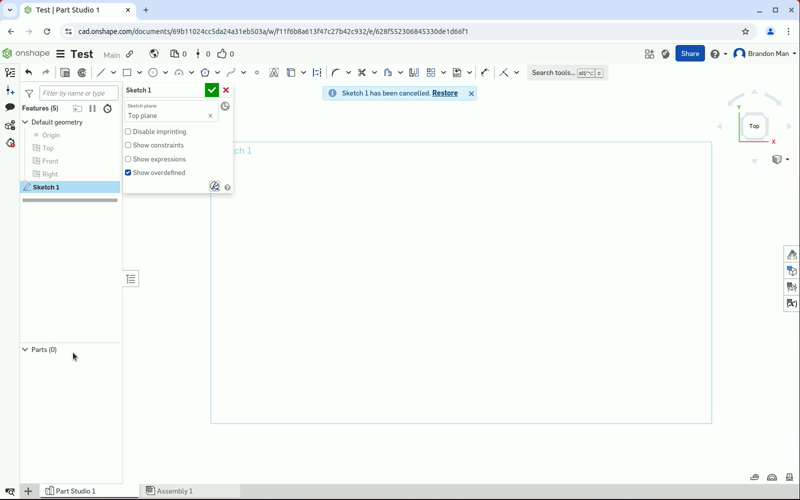
key(y)
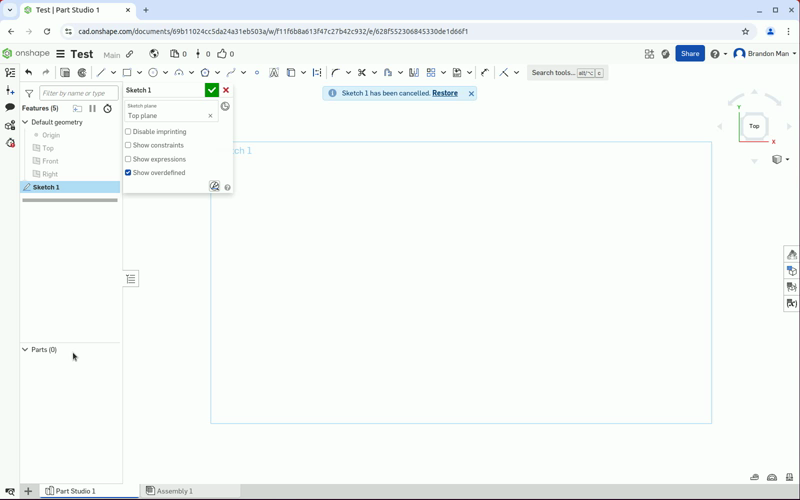
key(l)
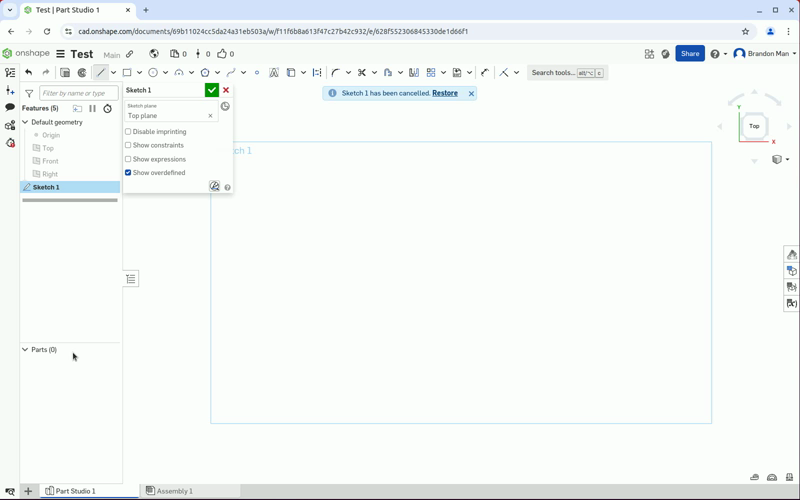
key_down(shift)
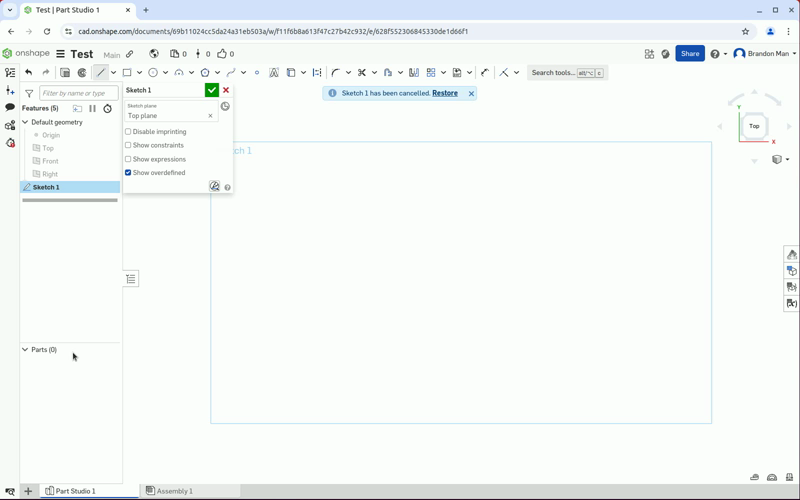
mouse_move(460, 282)
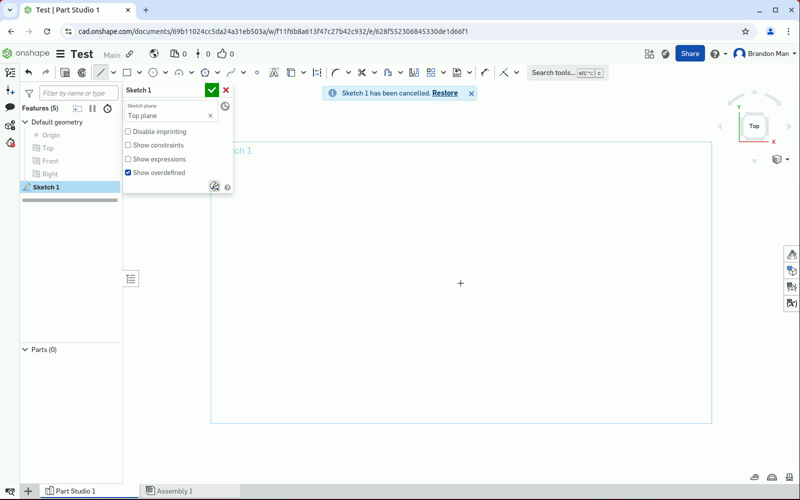
click(460, 282)
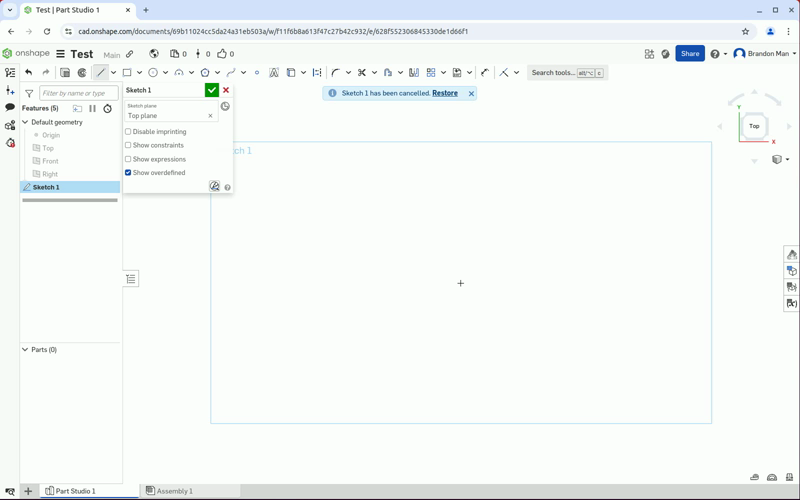
key_up(shift)
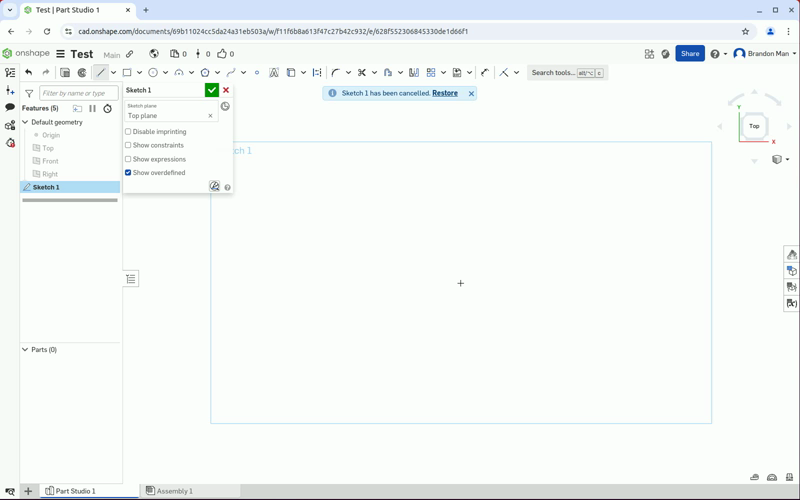
key_down(shift)
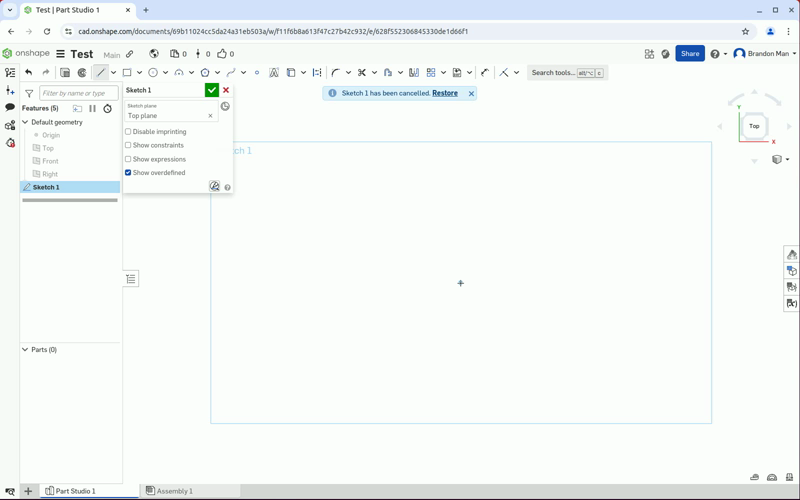
mouse_move(575, 282)
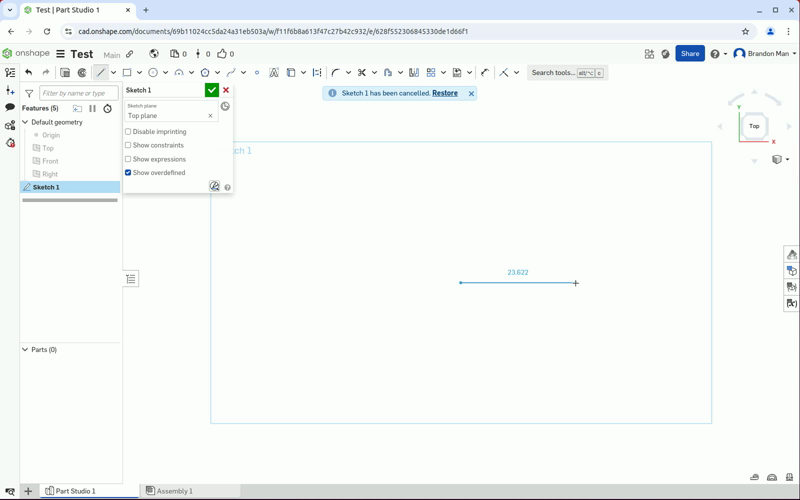
click(575, 282)
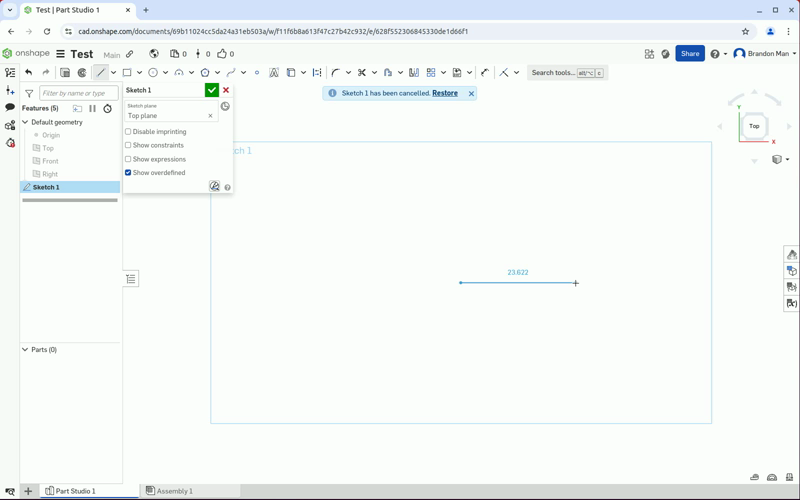
key_up(shift)
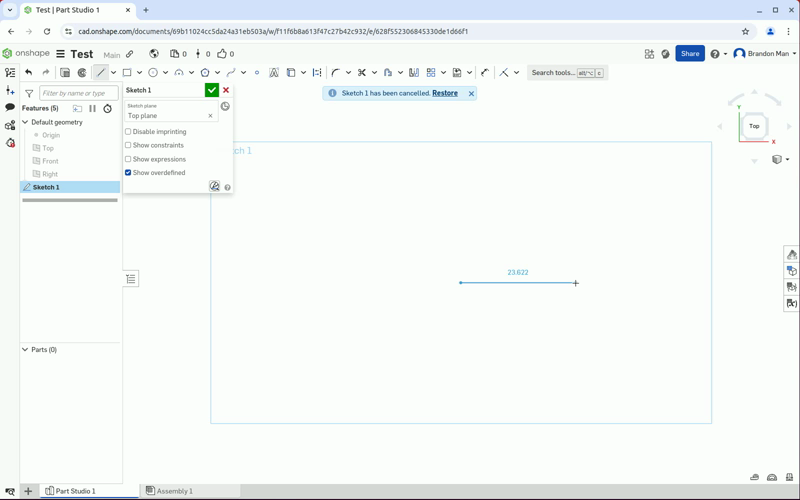
key_down(shift)
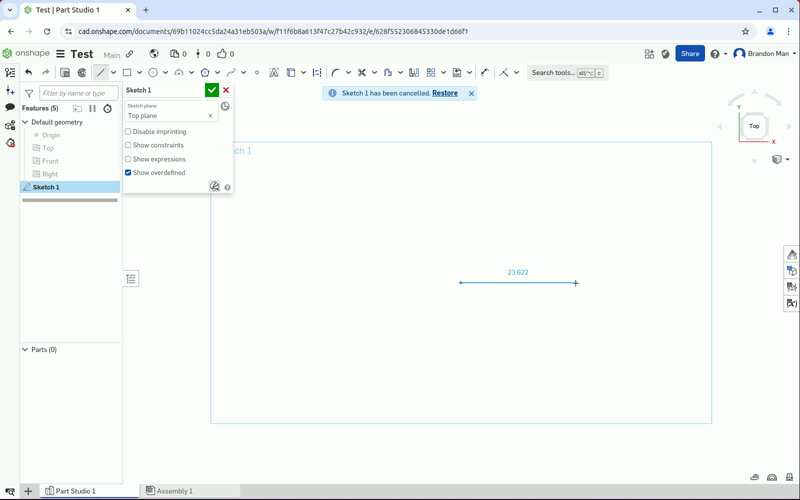
mouse_move(589, 282)
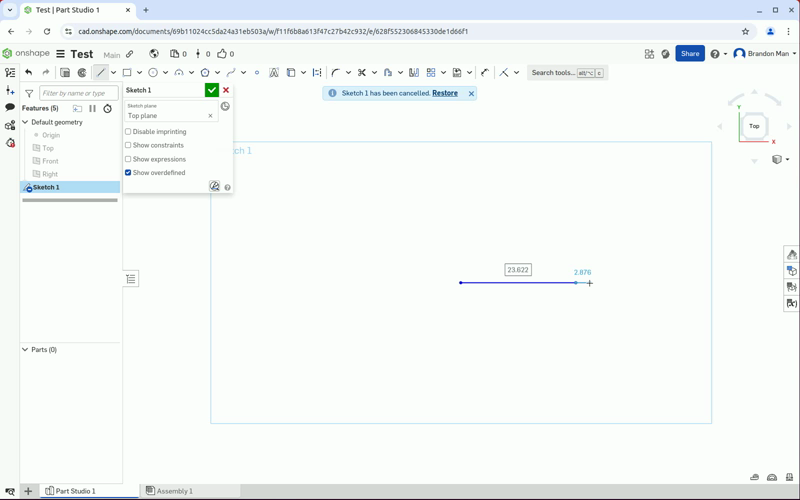
mouse_move(575, 266)
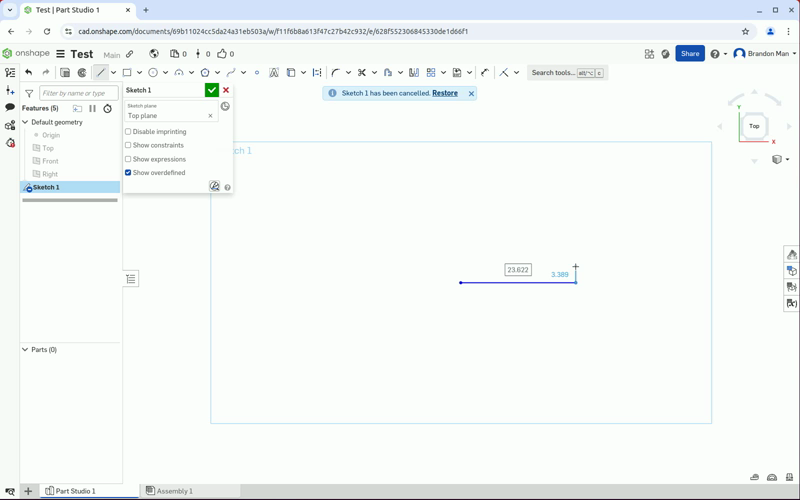
click(575, 266)
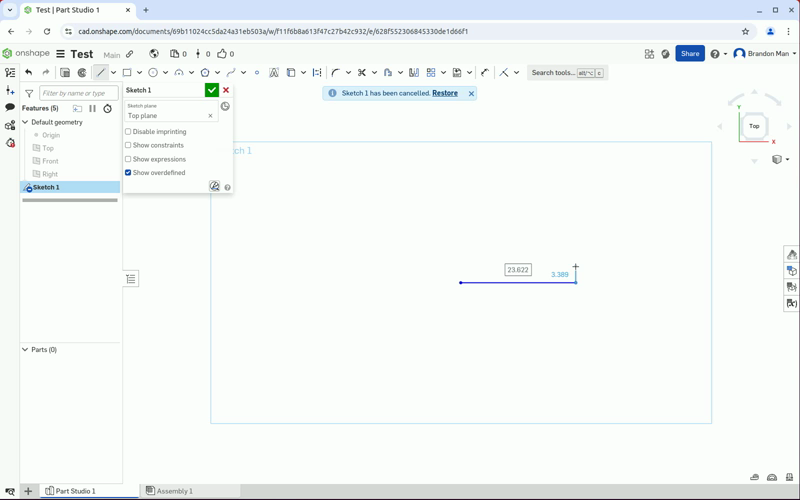
key_up(shift)
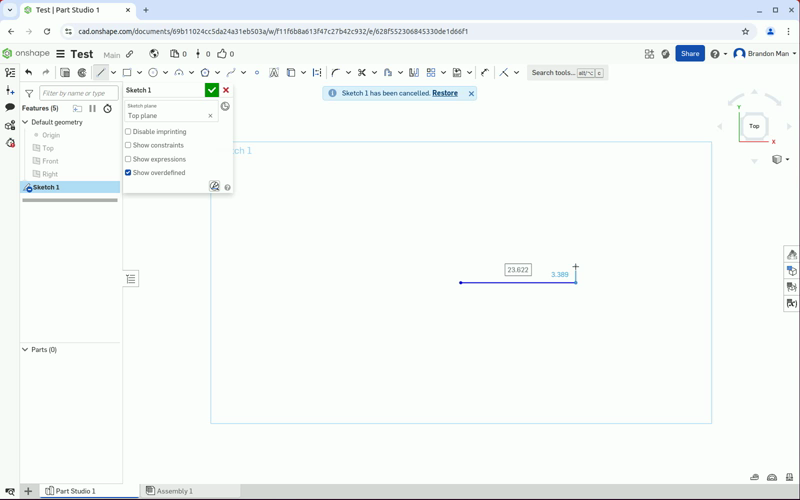
key_down(shift)
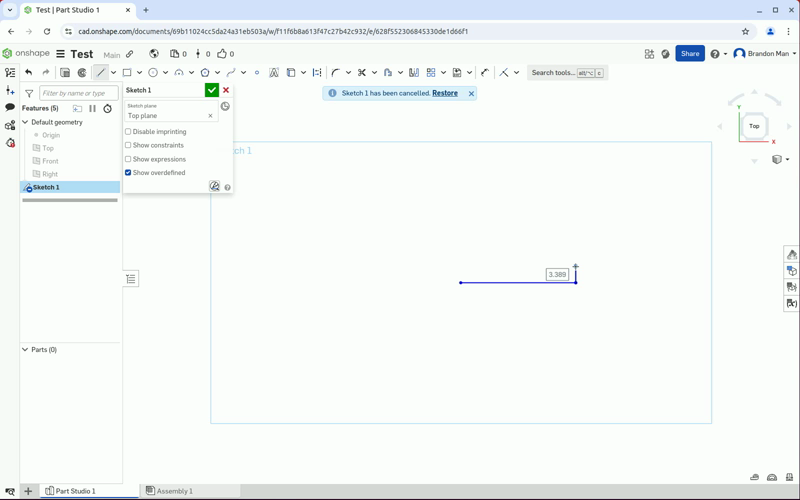
mouse_move(460, 266)
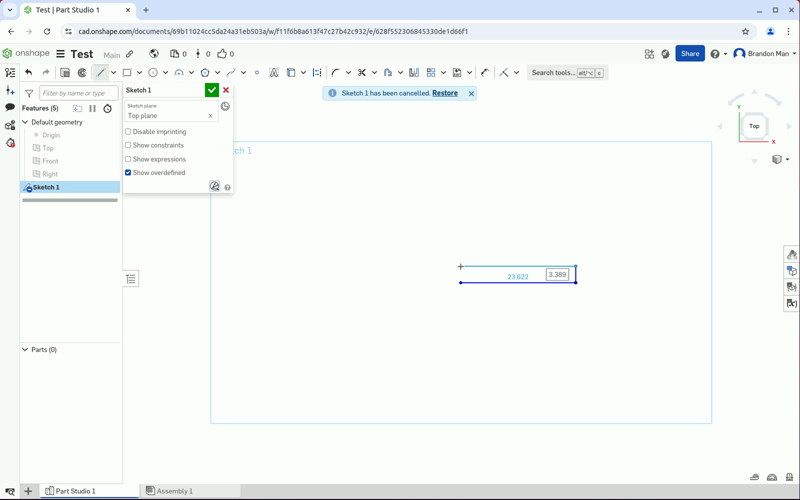
click(460, 266)
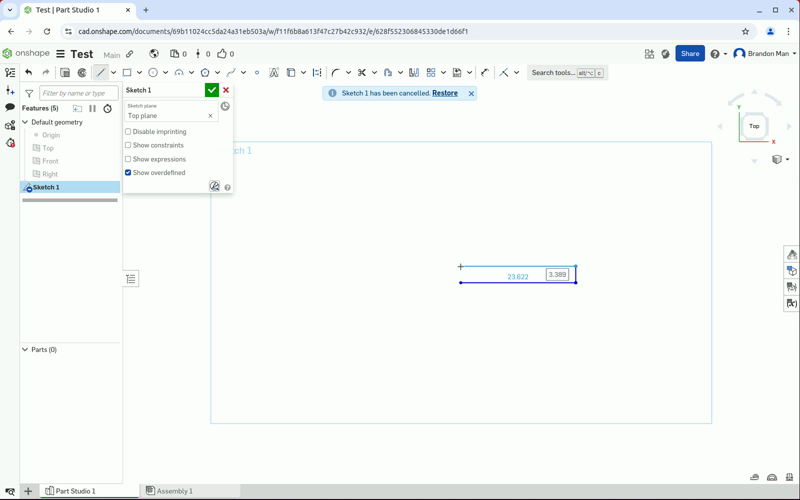
key_up(shift)
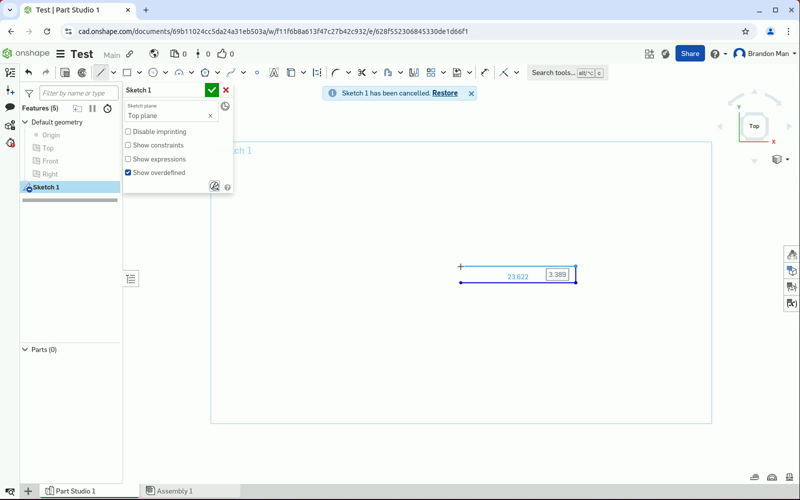
mouse_move(490, 266)
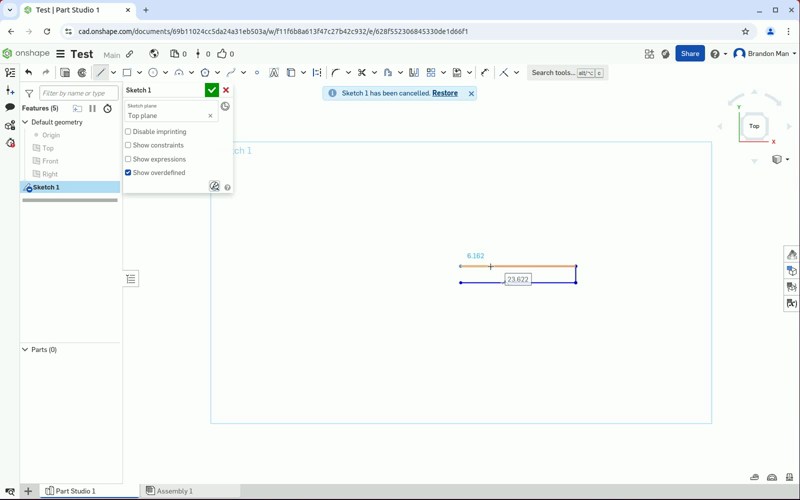
key_down(shift)
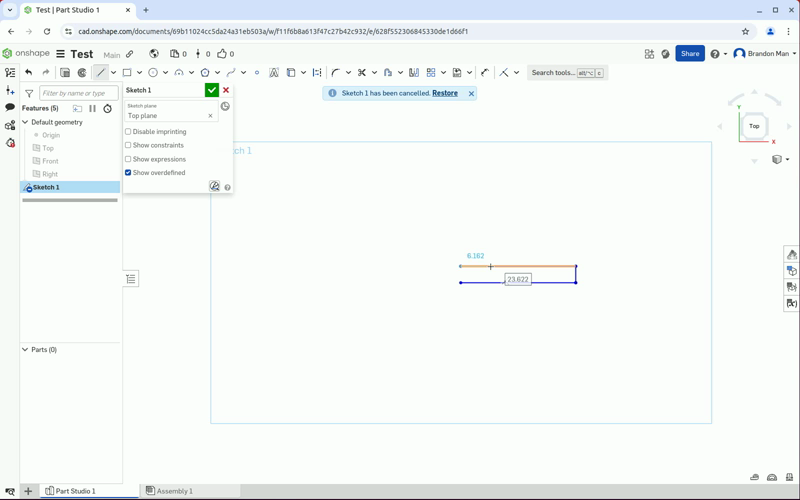
mouse_move(460, 282)
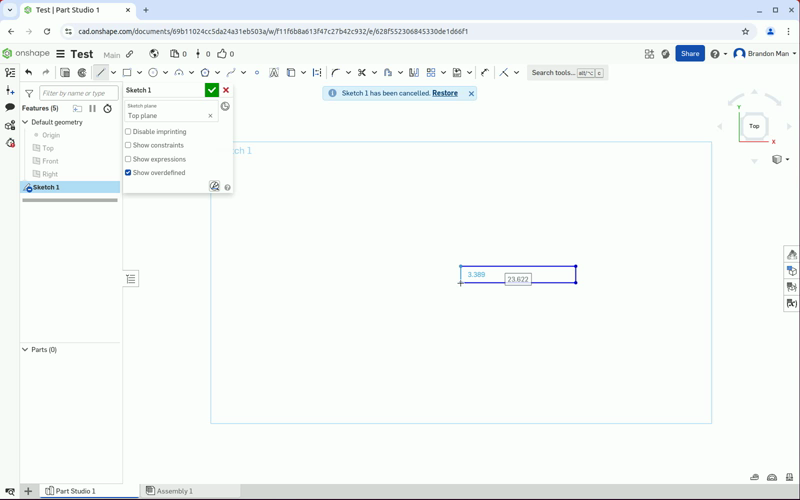
key_up(shift)
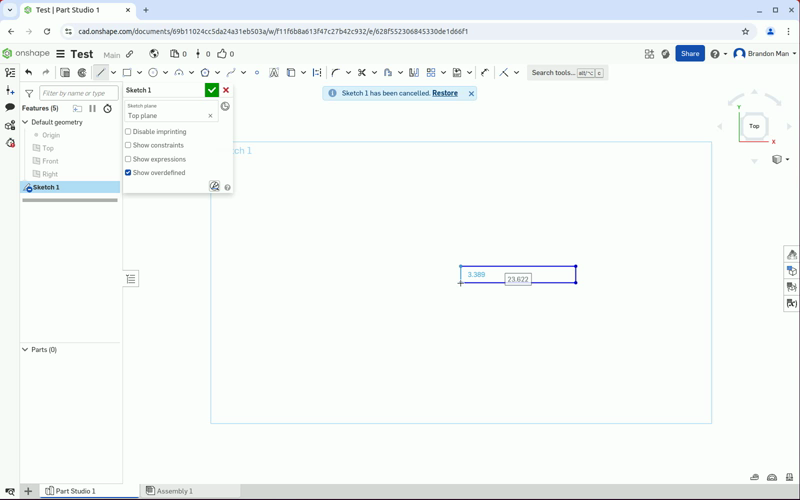
click(460, 282)
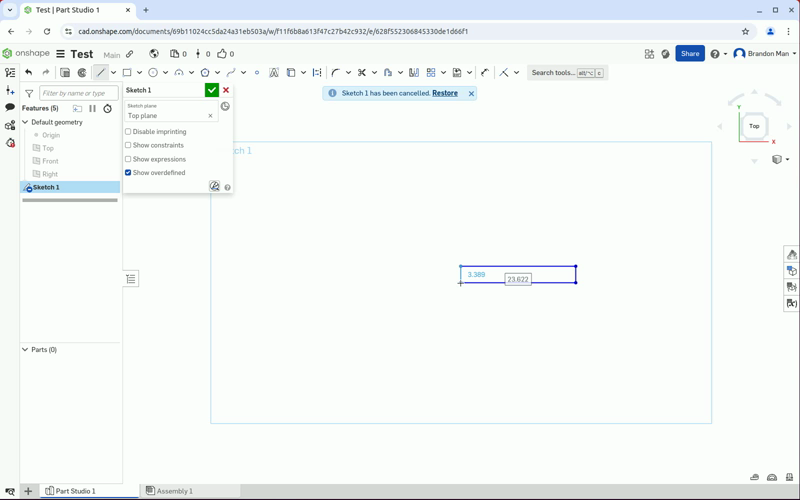
key(esc)
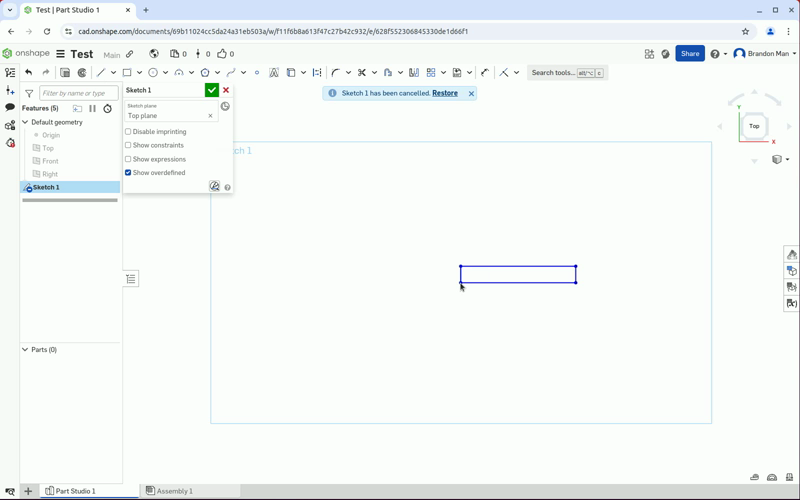
key(c)
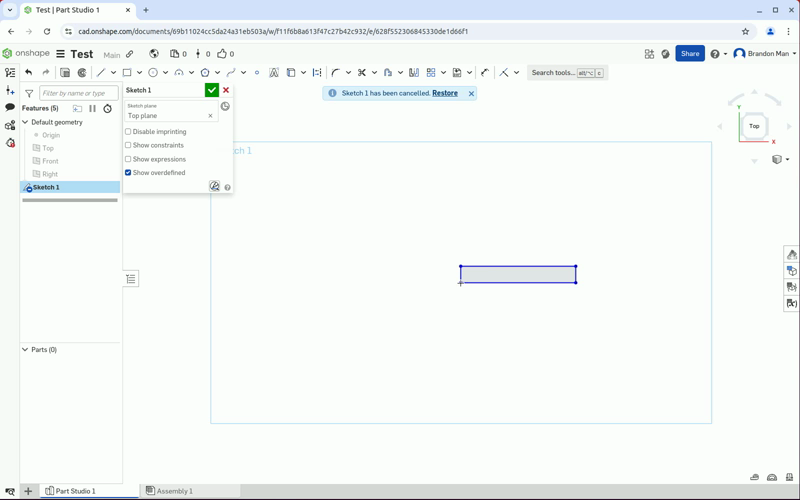
key_down(shift)
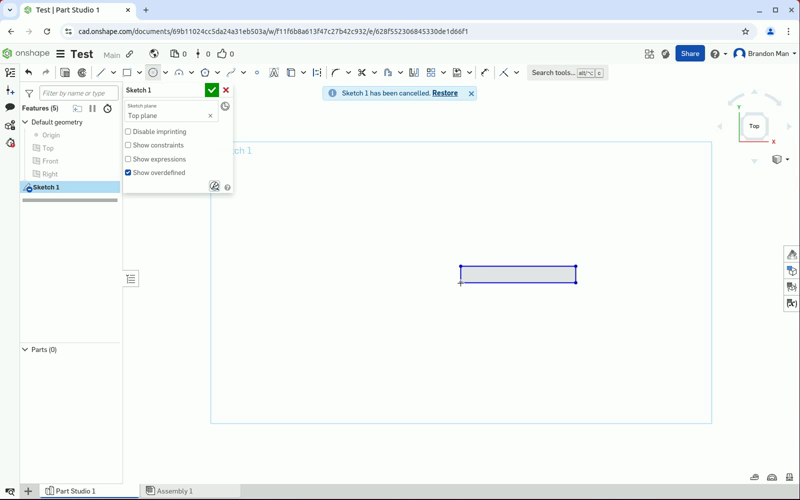
mouse_move(486, 270)
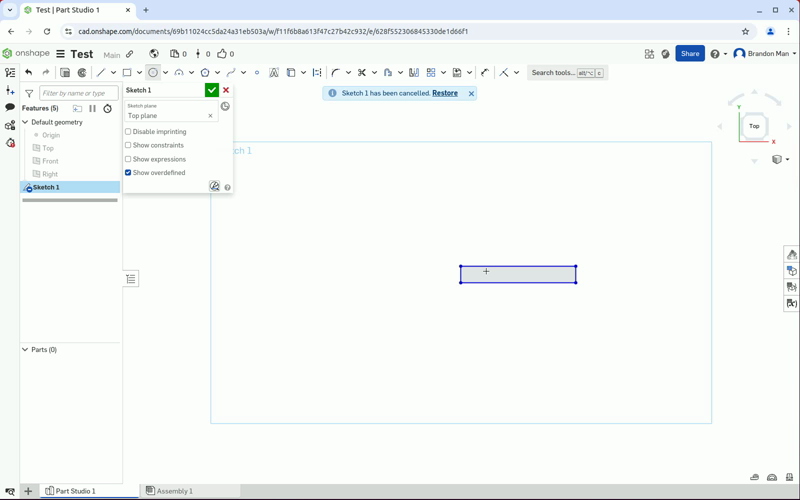
click(486, 270)
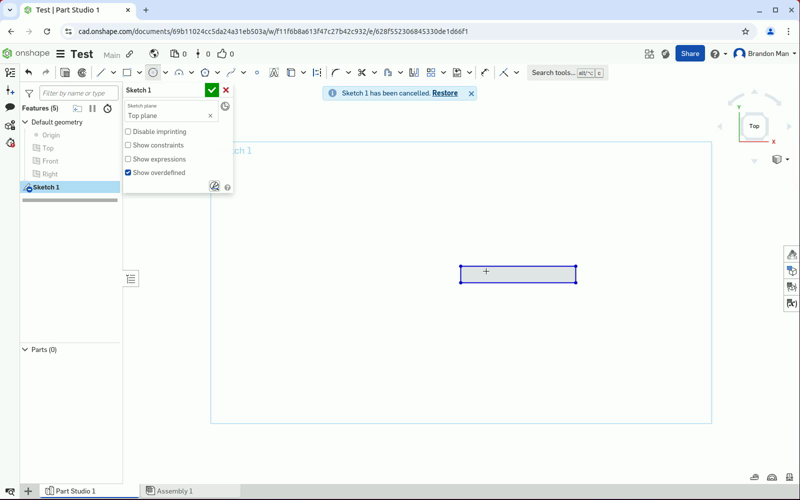
key_up(shift)
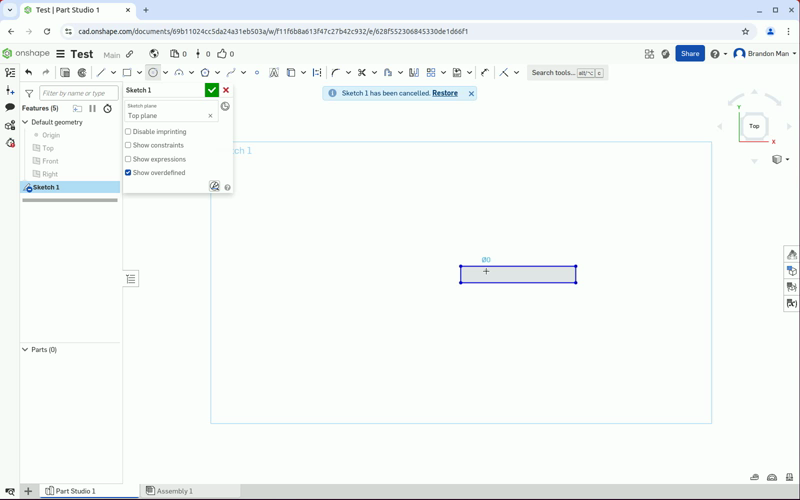
mouse_move(487, 270)
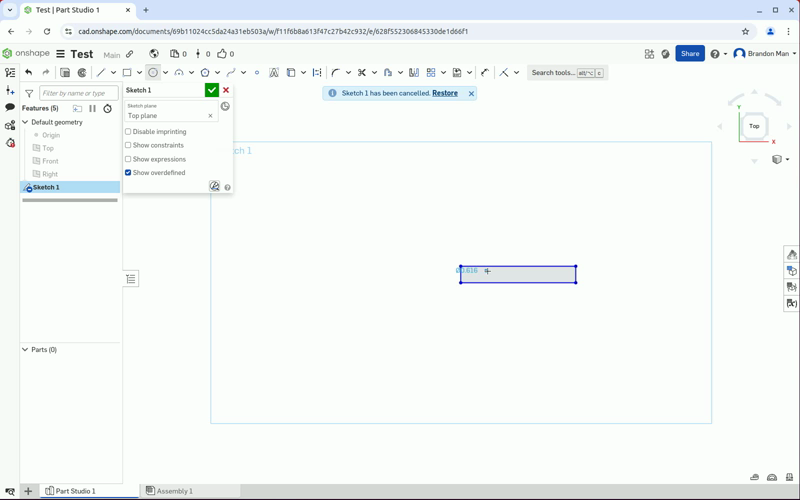
scroll(6)
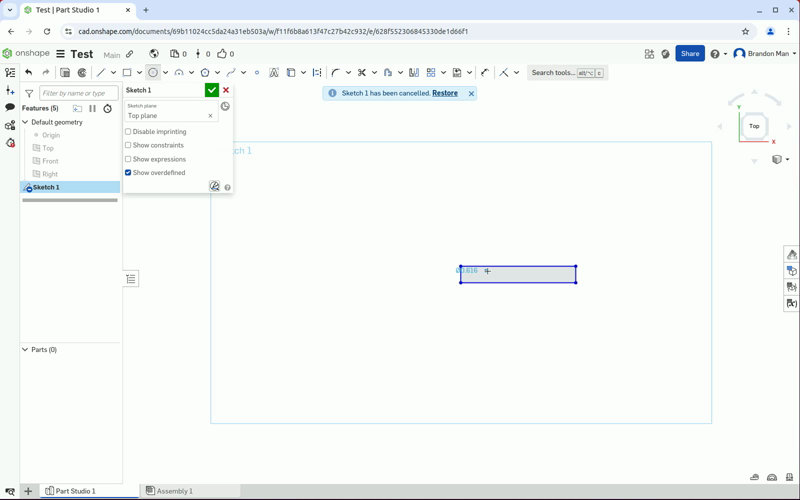
scroll(6)
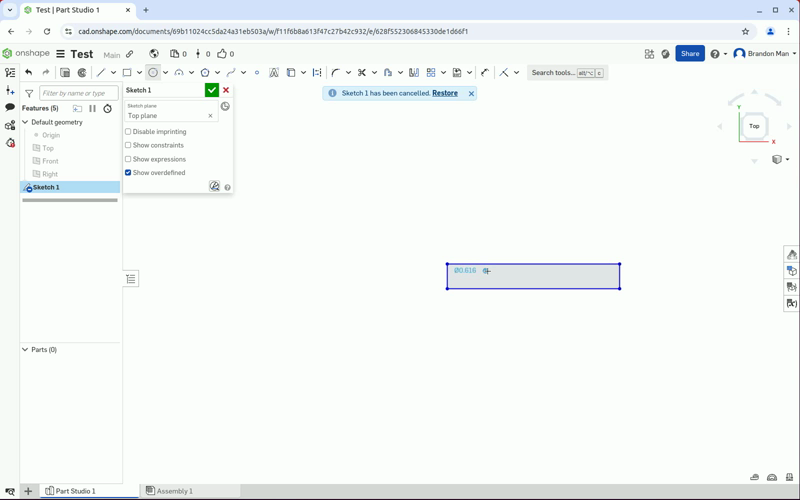
scroll(6)
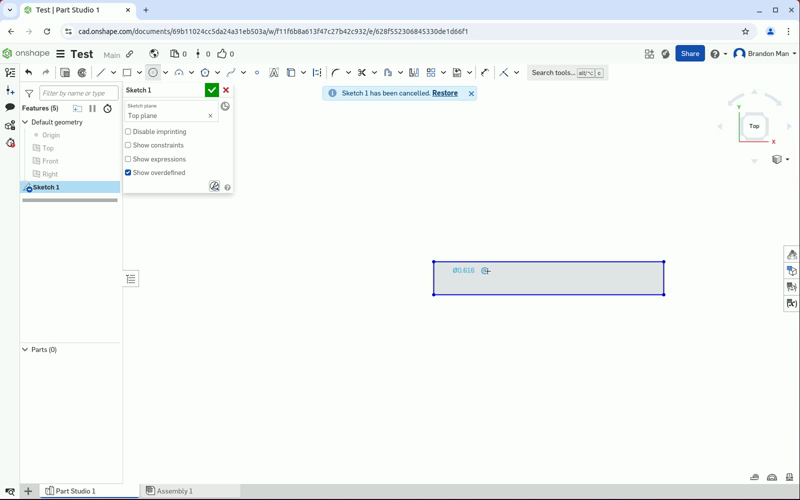
scroll(6)
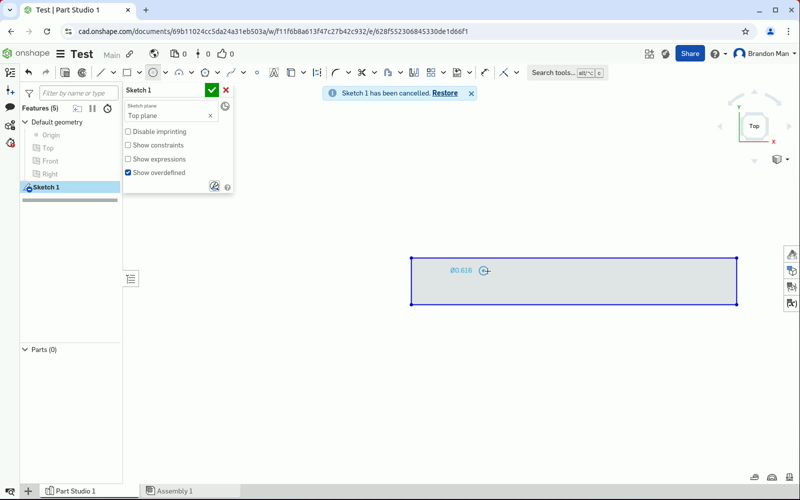
scroll(6)
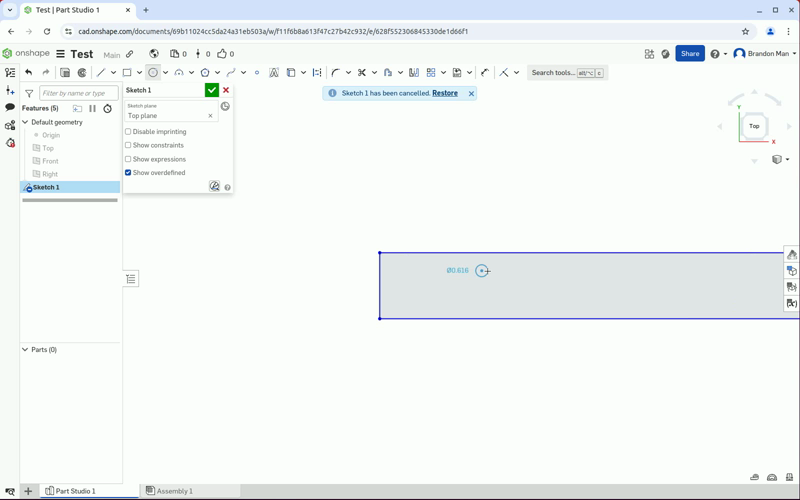
scroll(6)
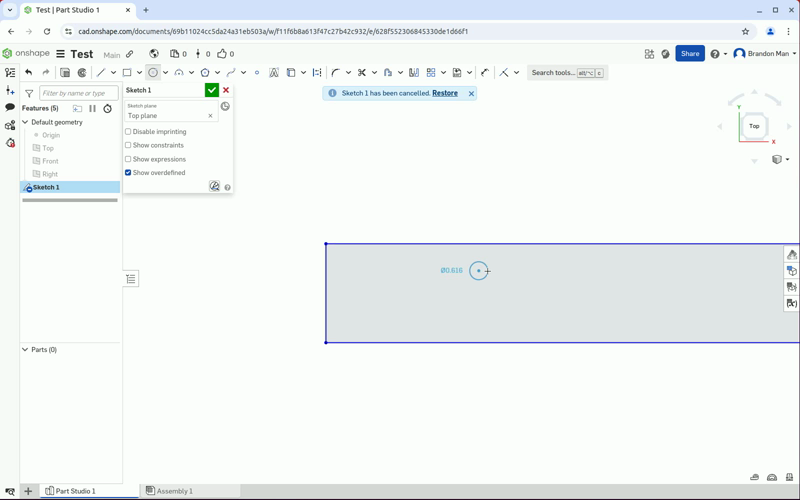
scroll(6)
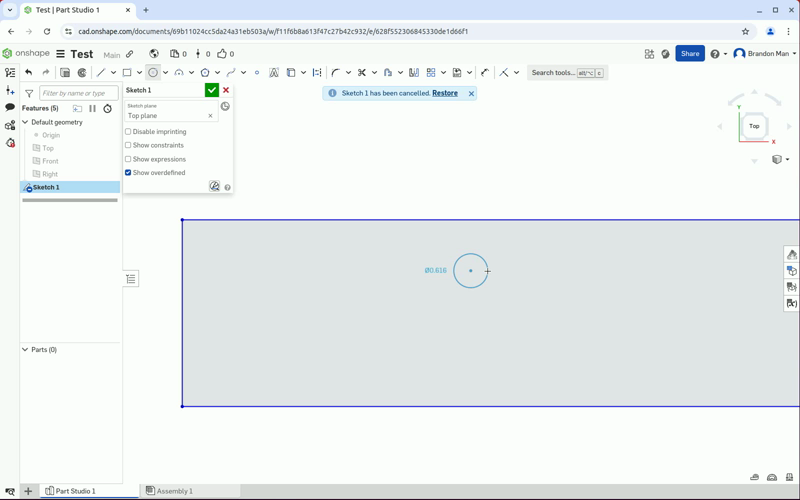
click(487, 270)
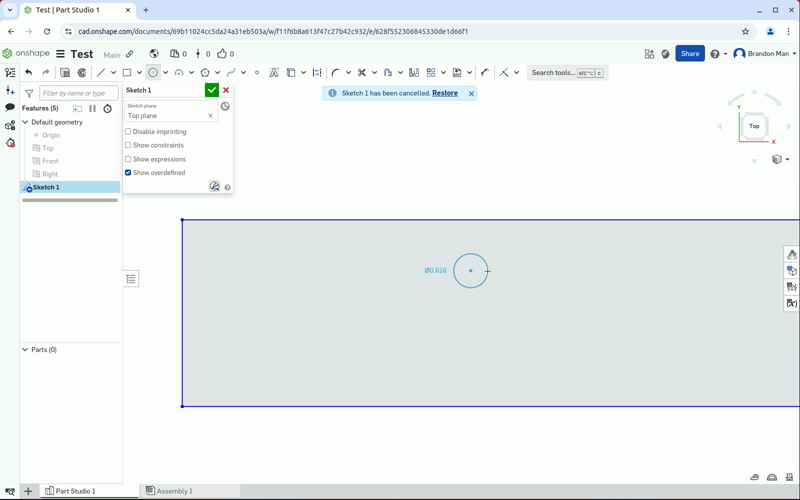
scroll(-6)
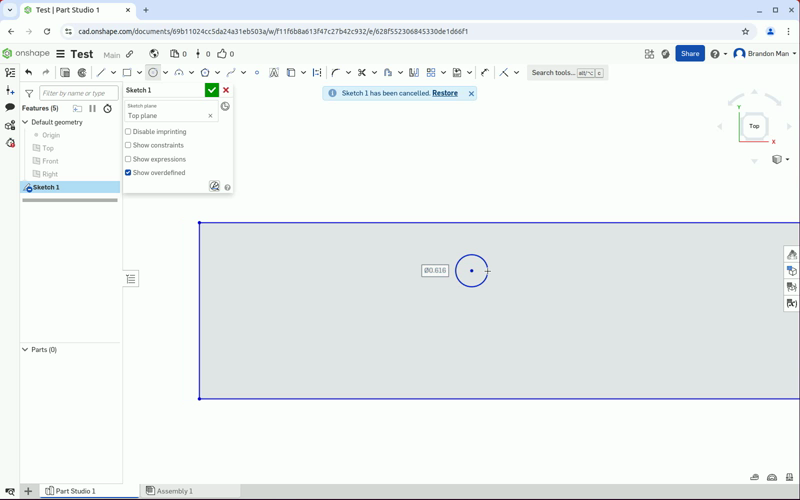
scroll(-6)
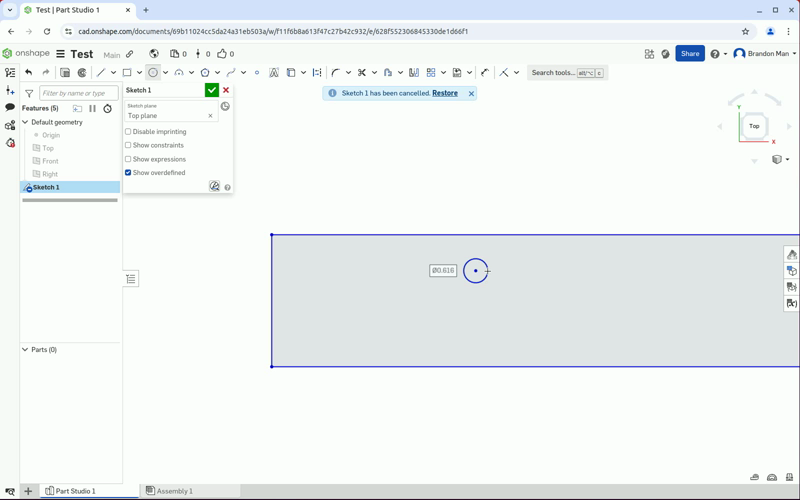
scroll(-6)
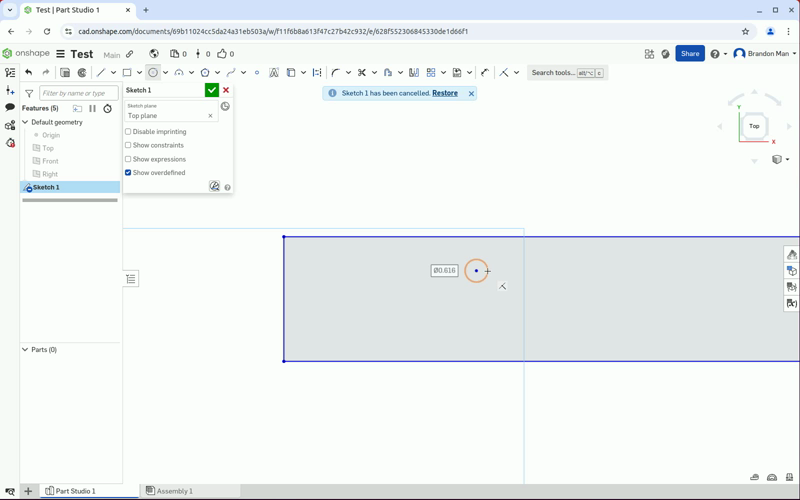
scroll(-6)
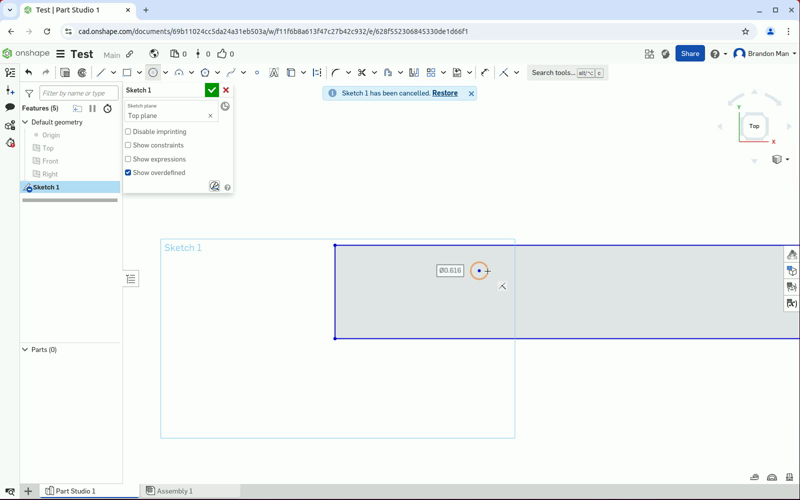
scroll(-6)
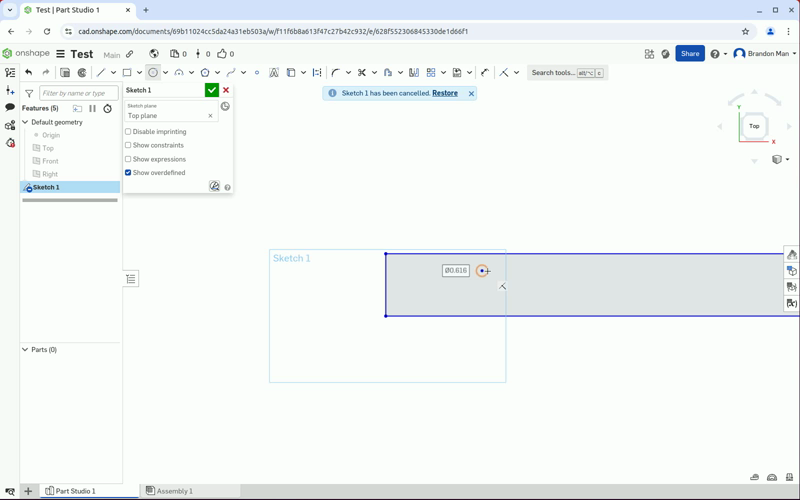
scroll(-6)
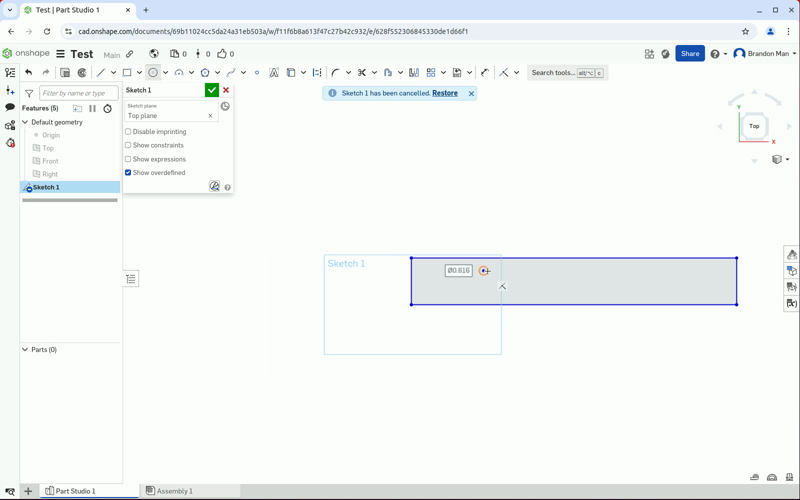
scroll(-6)
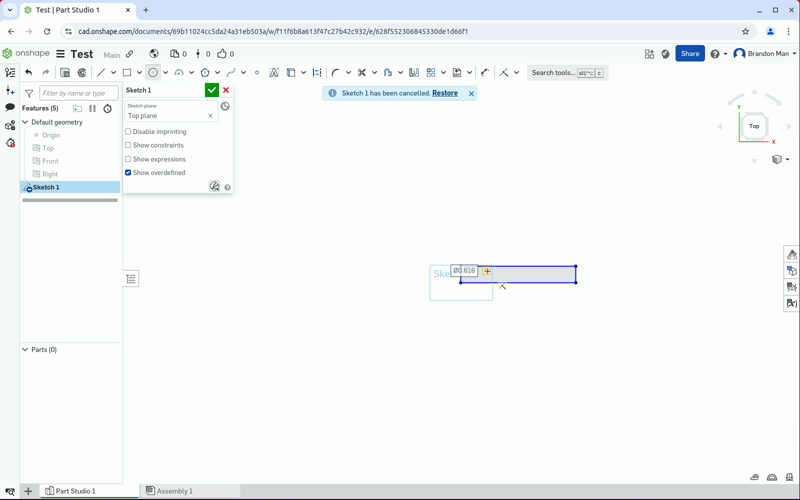
key(esc)
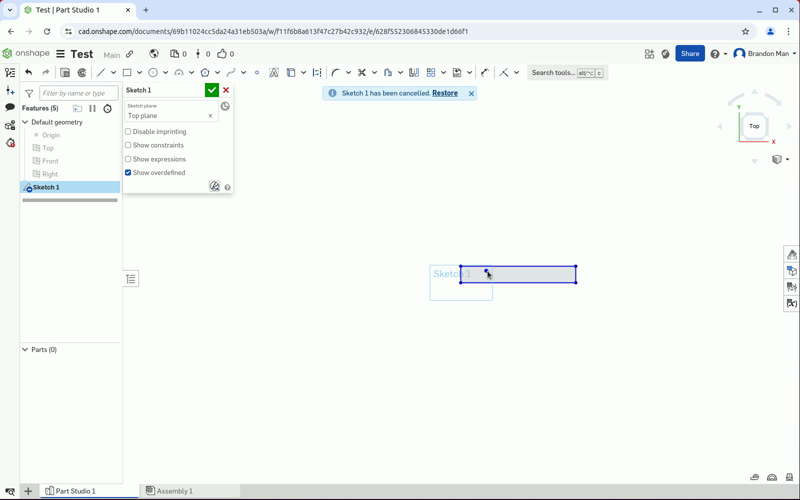
key(c)
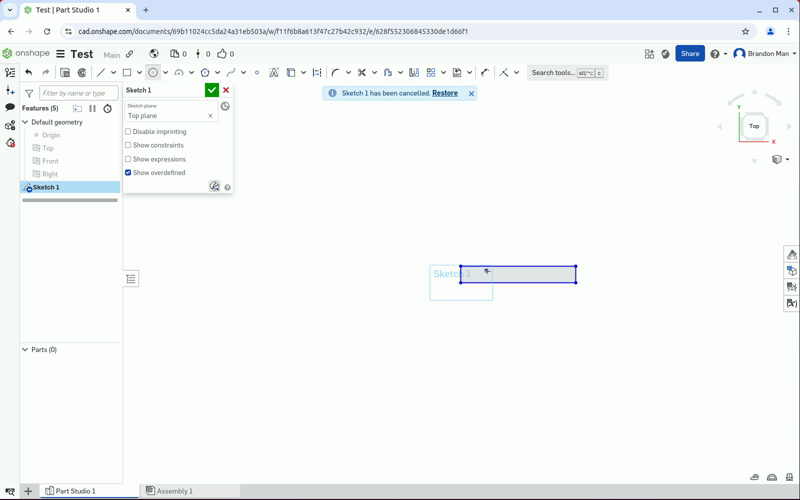
key_down(shift)
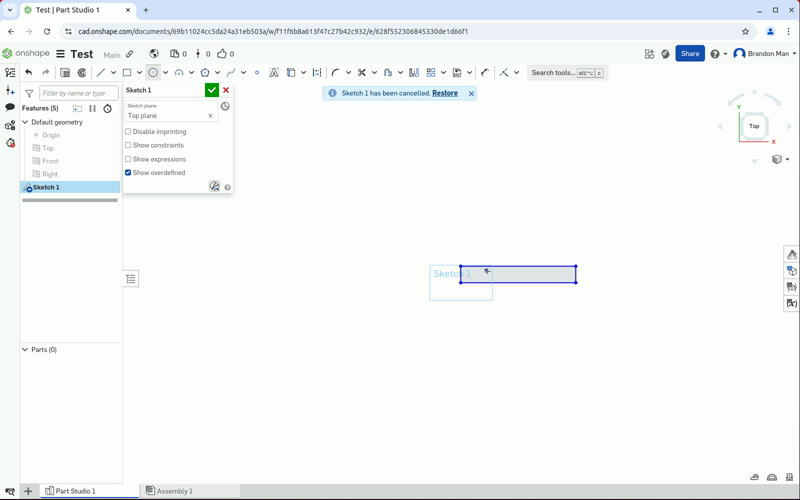
mouse_move(547, 270)
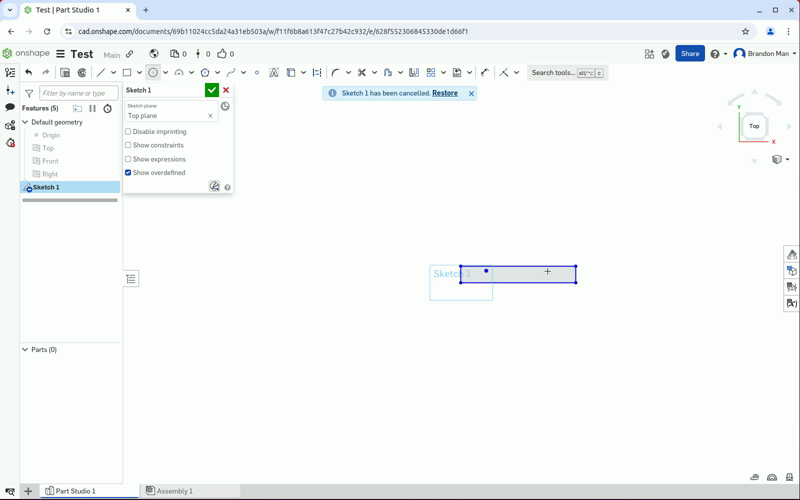
click(547, 270)
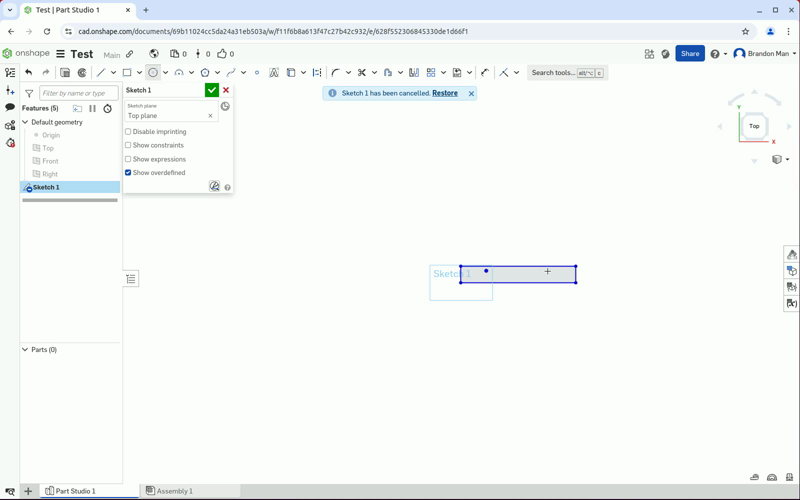
key_up(shift)
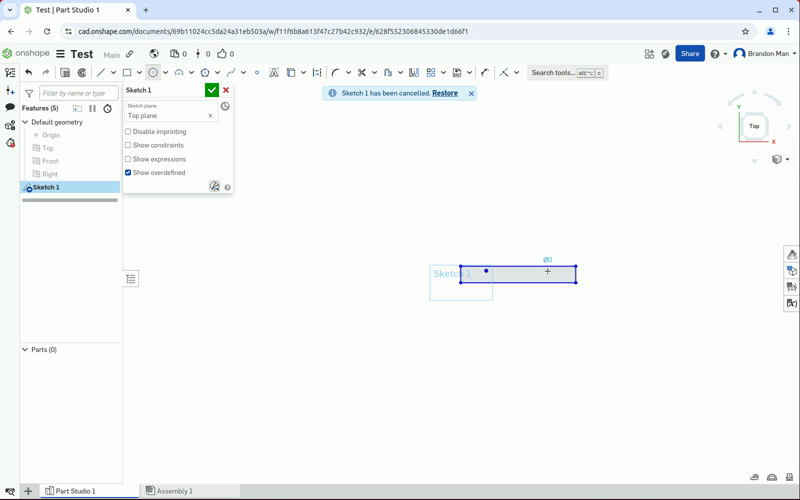
mouse_move(549, 270)
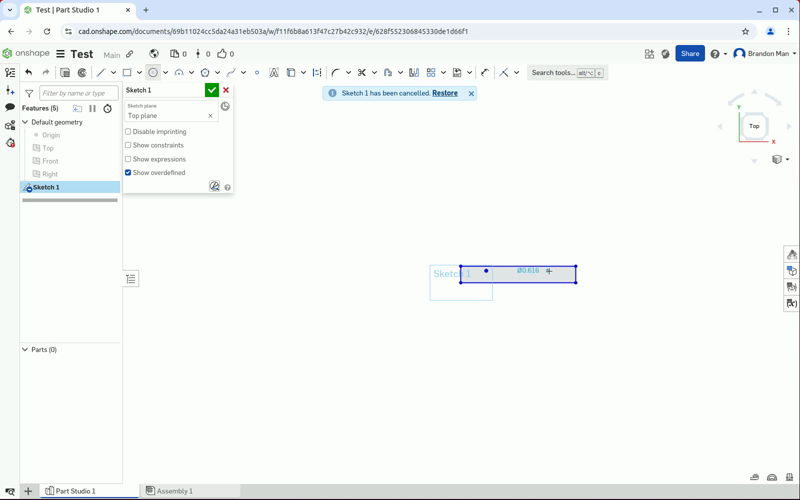
scroll(6)
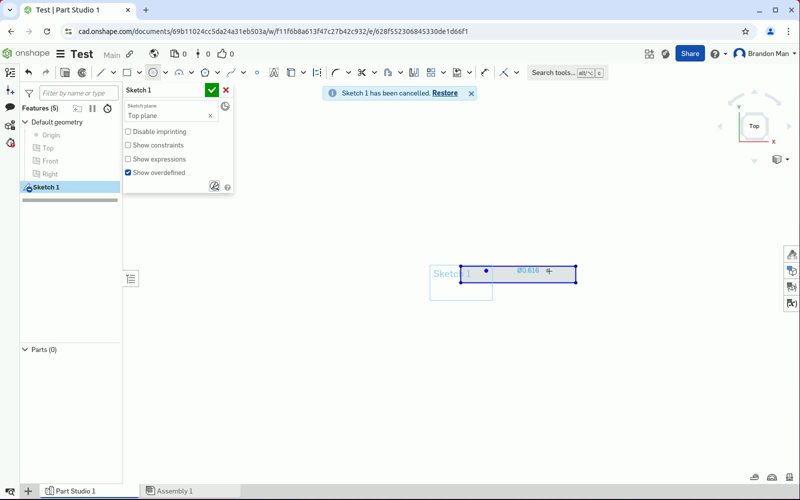
scroll(6)
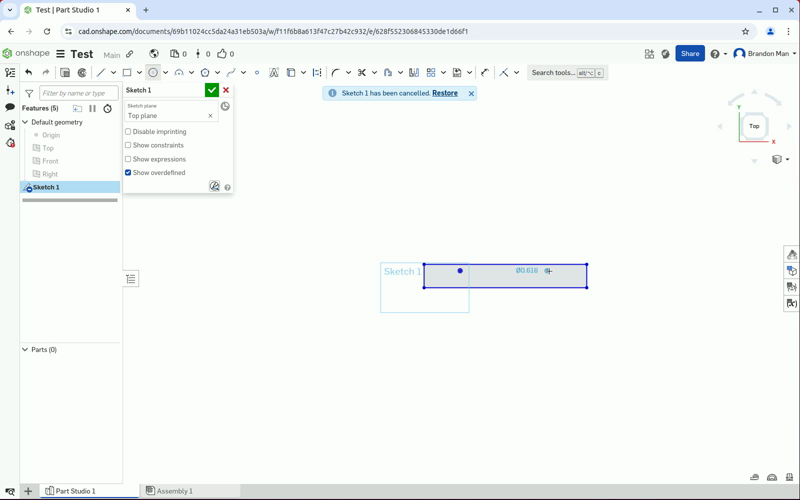
scroll(6)
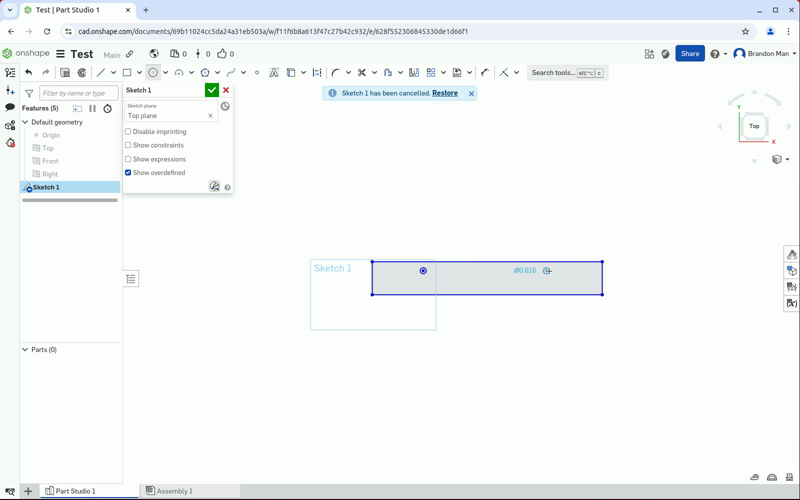
scroll(6)
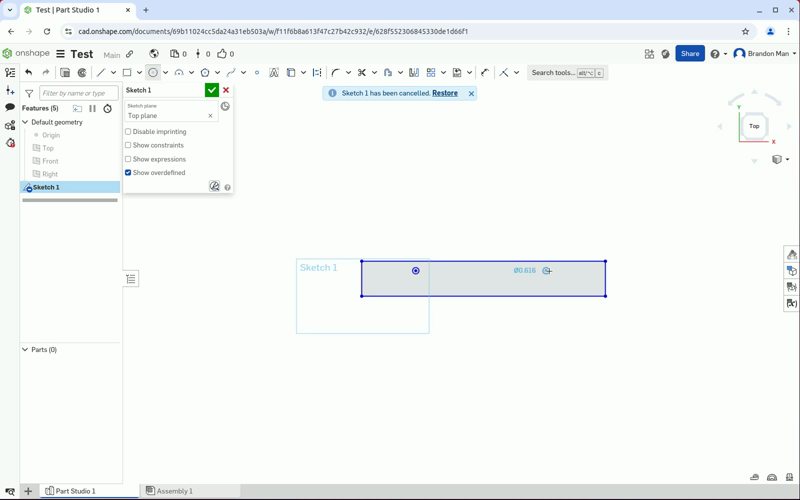
scroll(6)
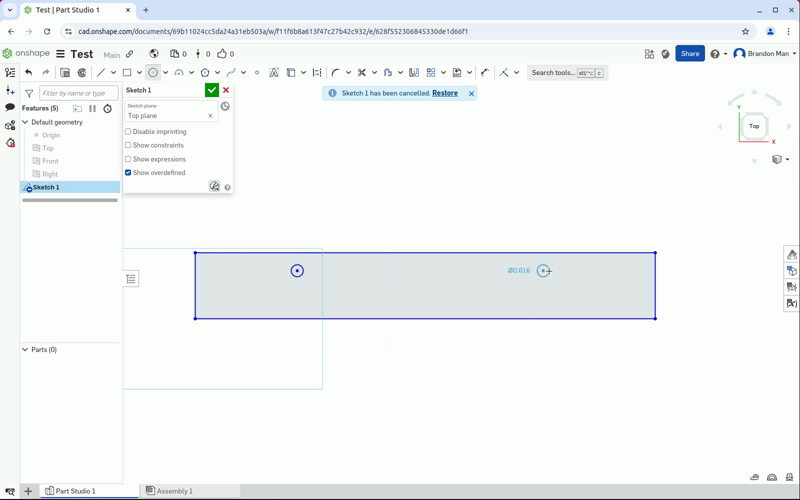
scroll(6)
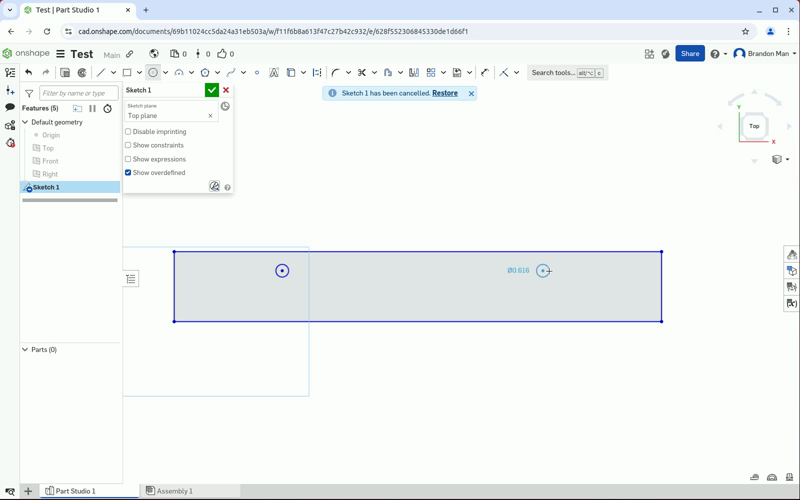
scroll(6)
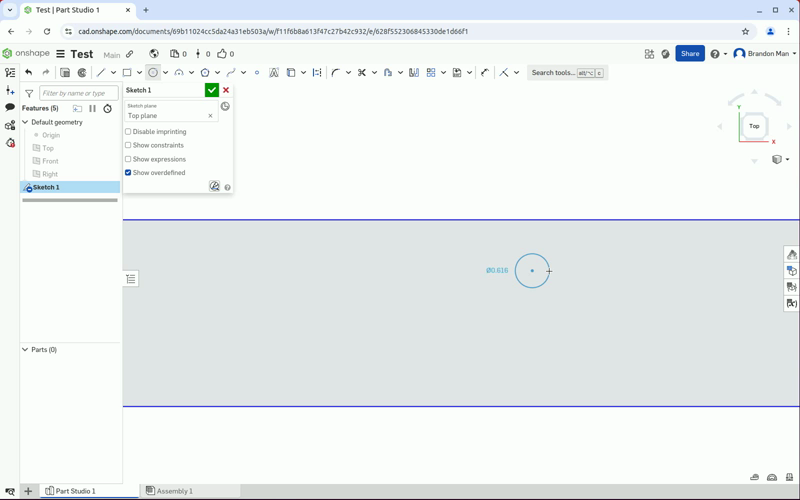
click(549, 270)
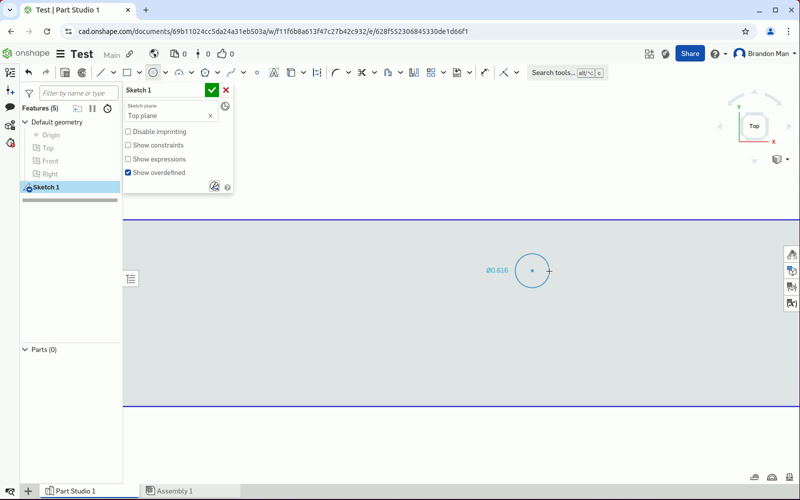
scroll(-6)
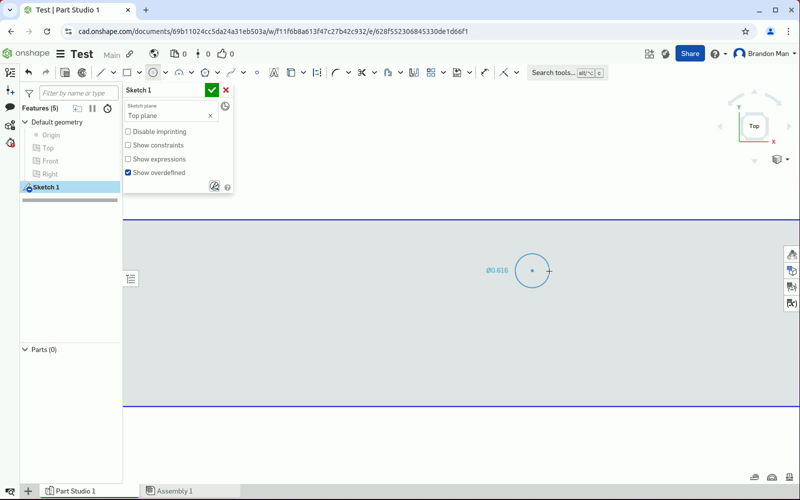
scroll(-6)
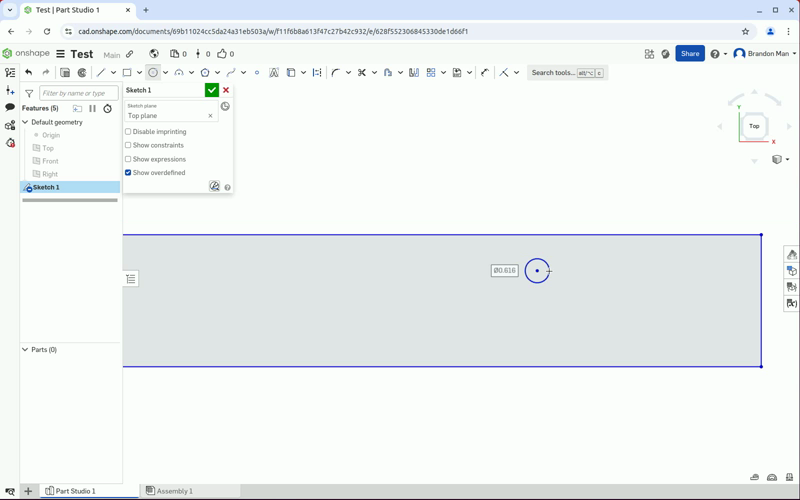
scroll(-6)
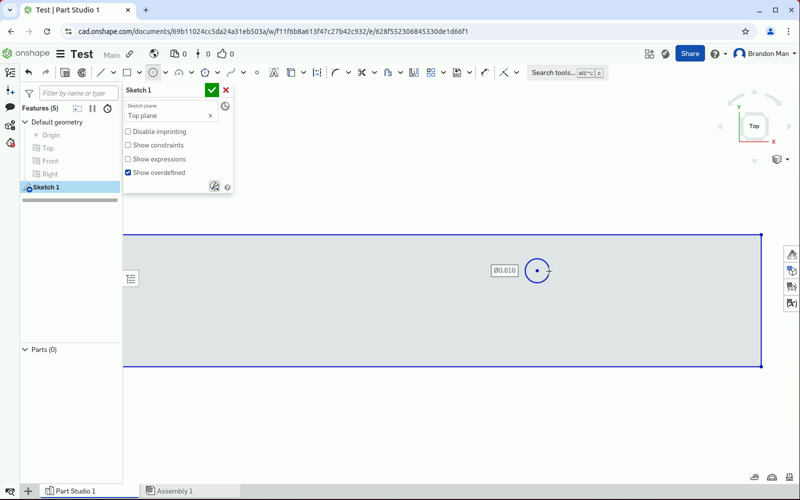
scroll(-6)
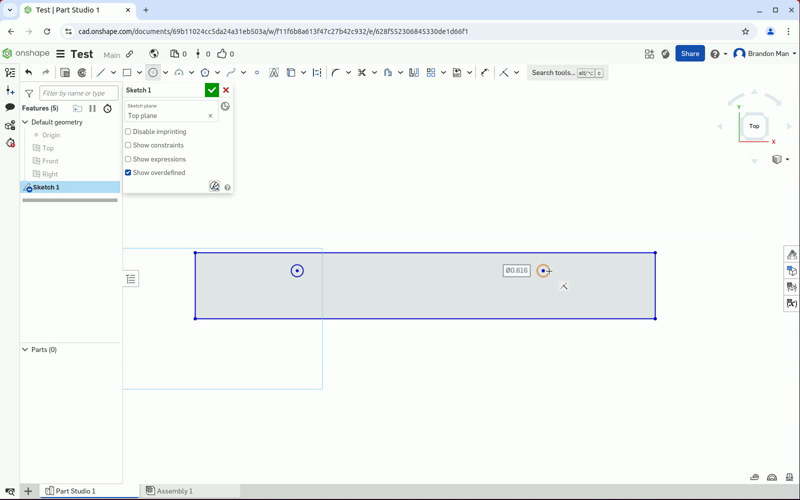
scroll(-6)
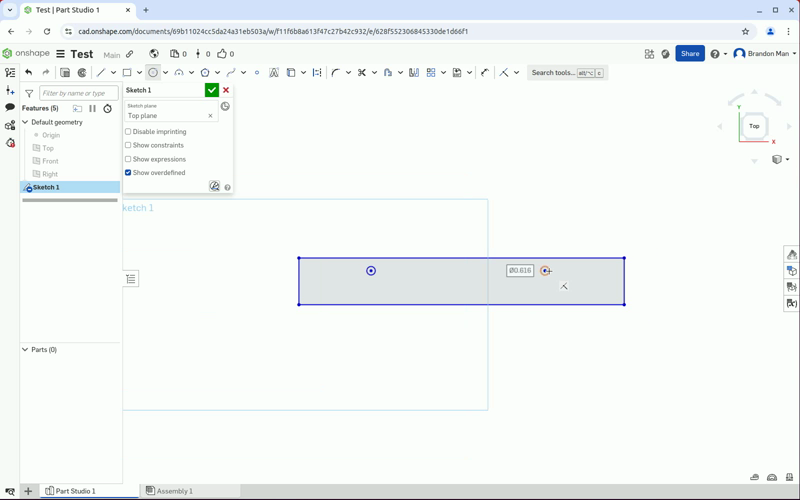
scroll(-6)
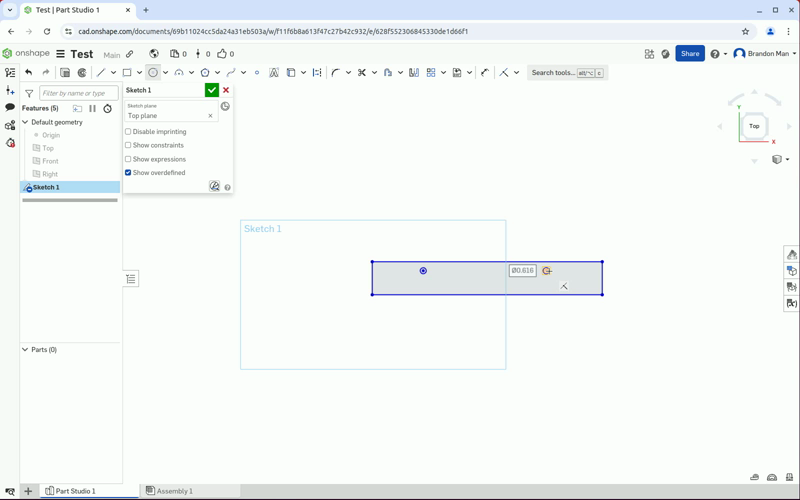
scroll(-6)
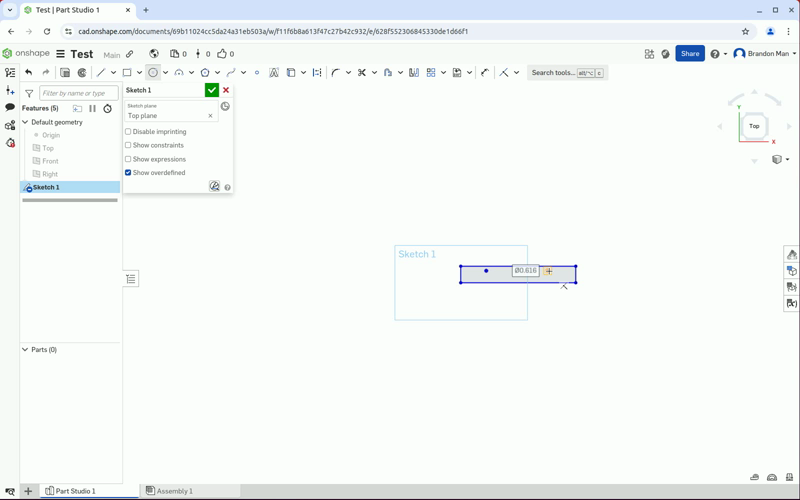
key(esc)
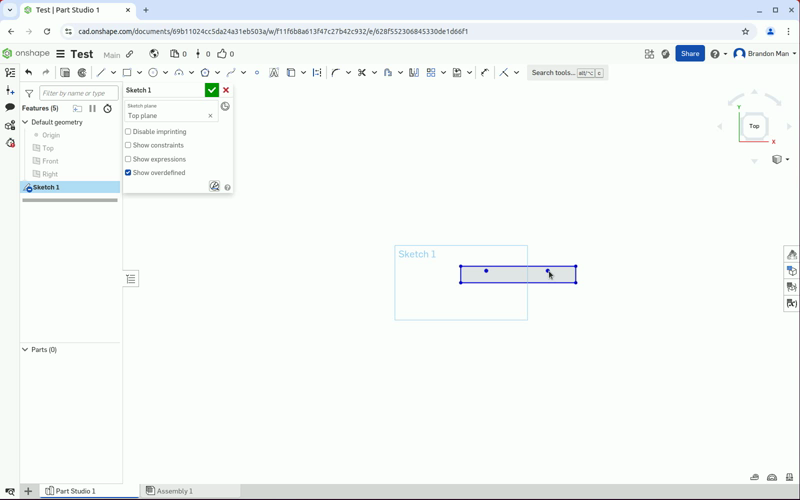
mouse_move(562, 272)
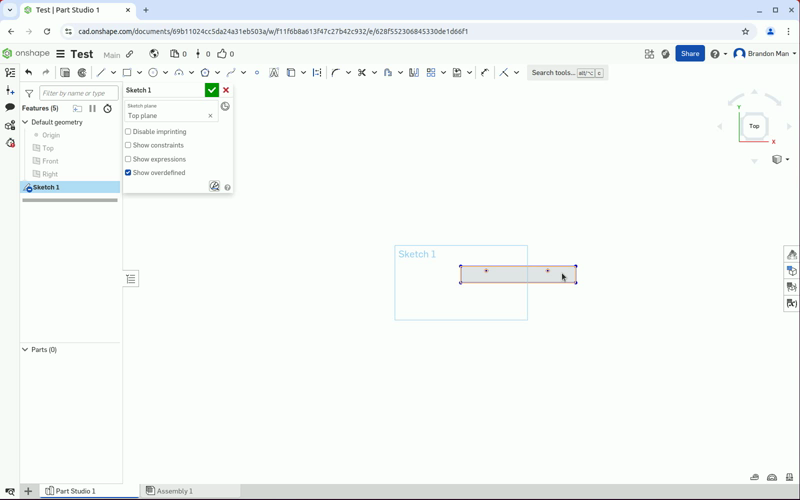
click(562, 272)
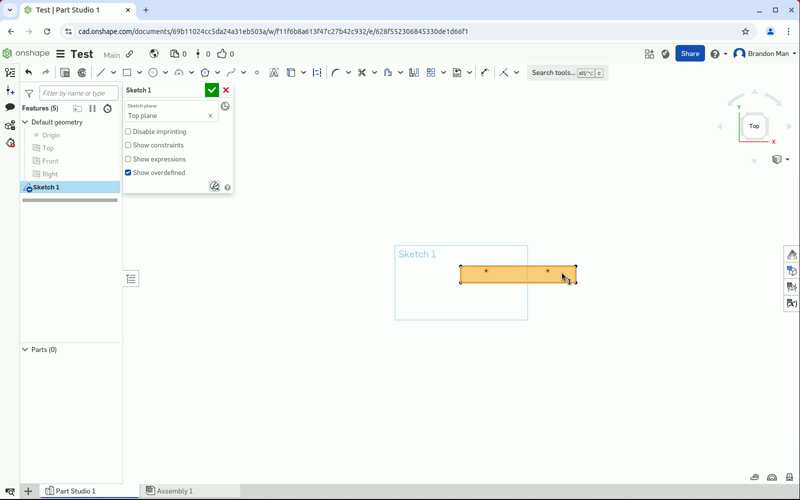
mouse_move(73, 352)
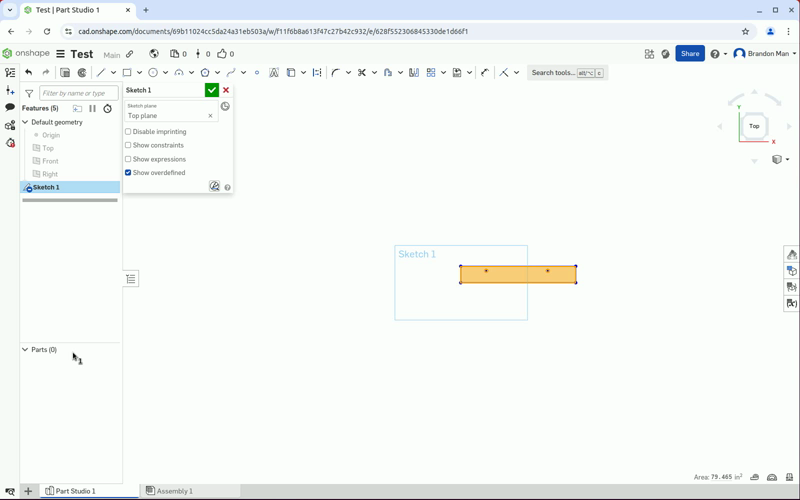
key(shift+y)
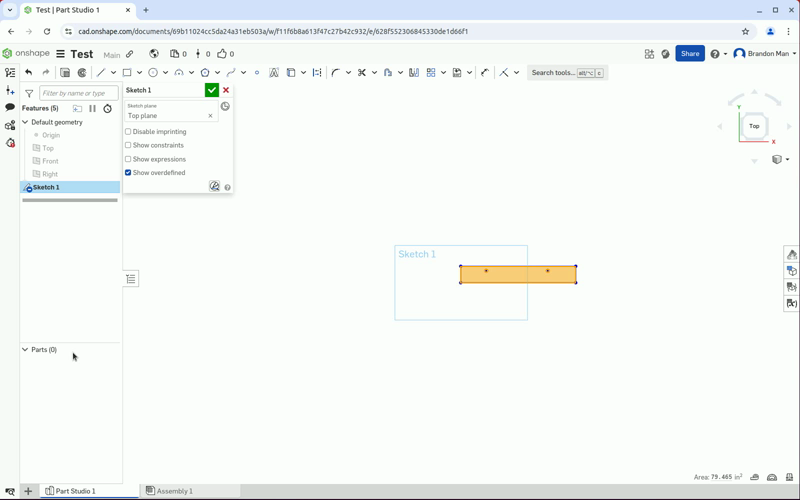
key(shift+e)
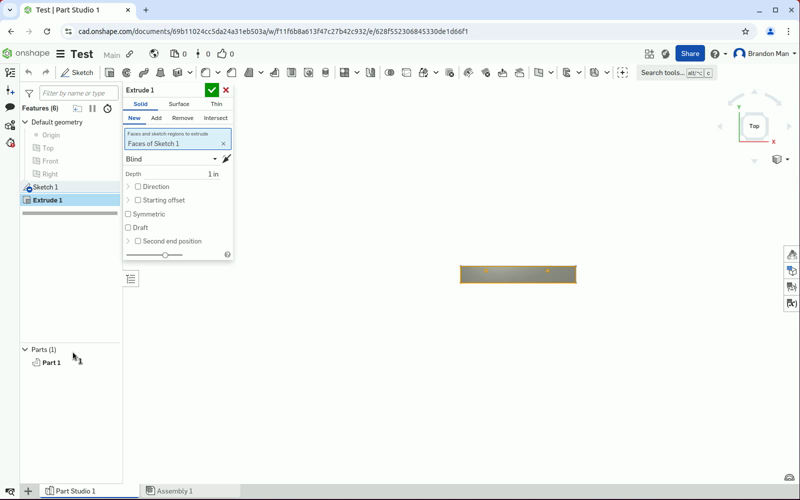
mouse_move(143, 106)
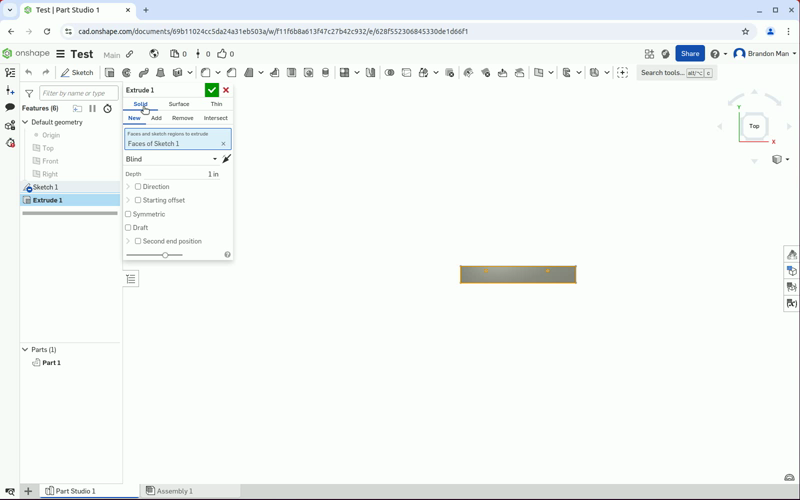
click(143, 106)
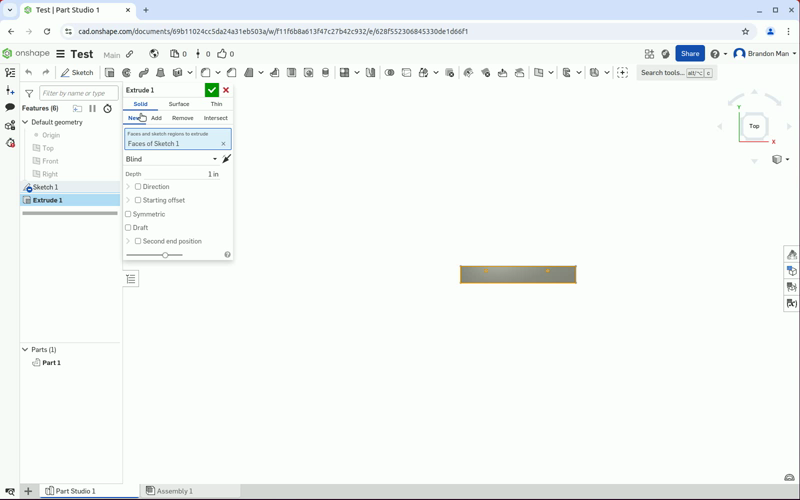
mouse_move(137, 120)
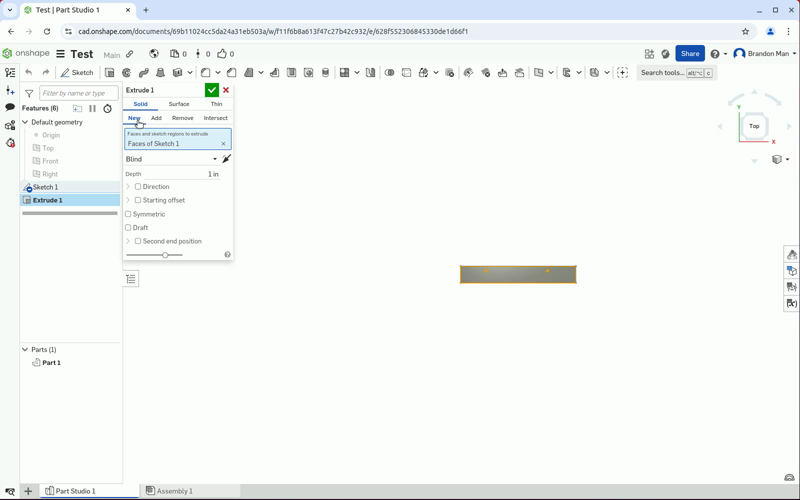
click(137, 120)
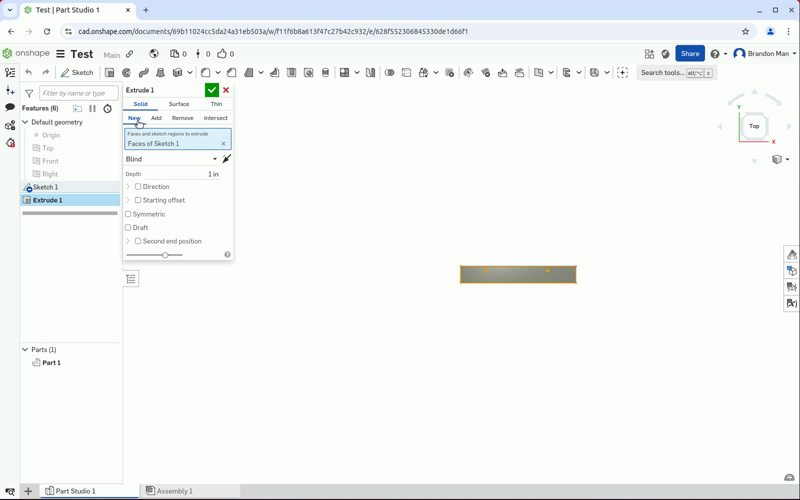
key(tab, 4)
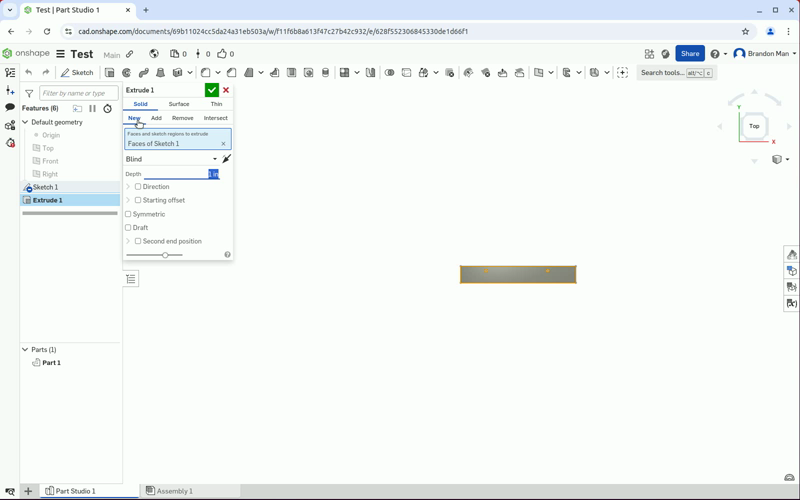
text(0.963)
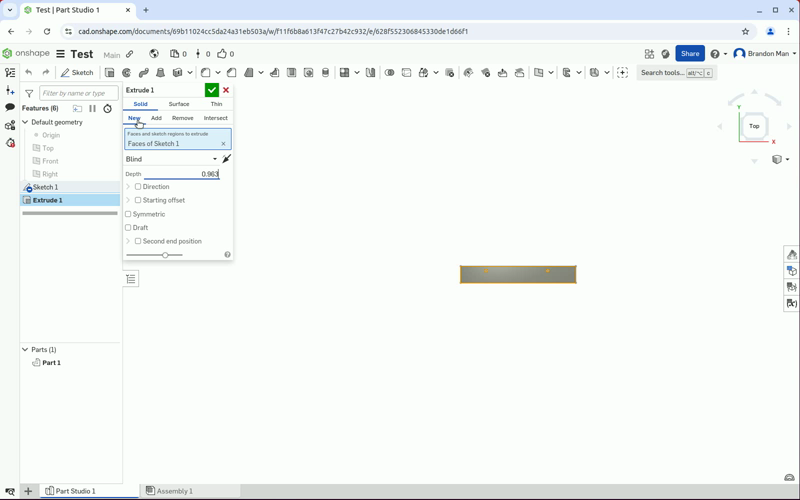
key(enter)
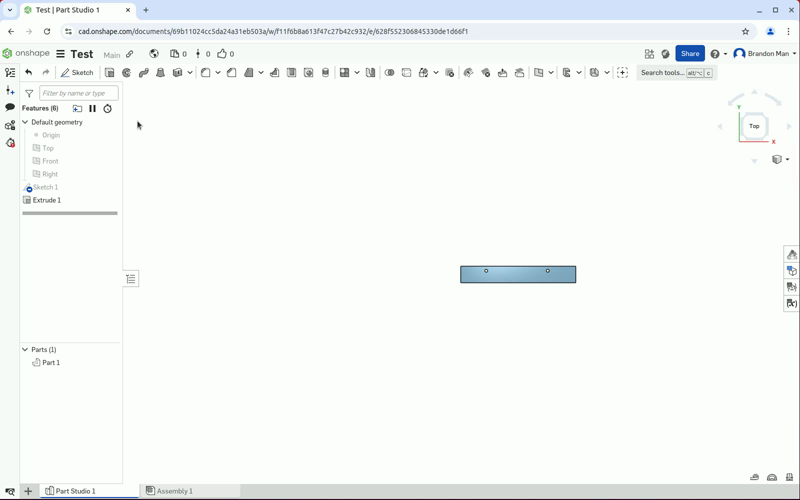
key(shift+h)
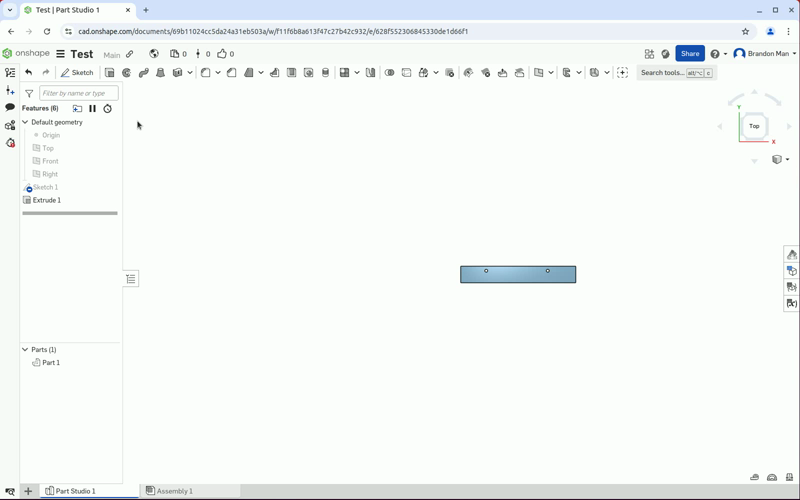
key(shift+h)
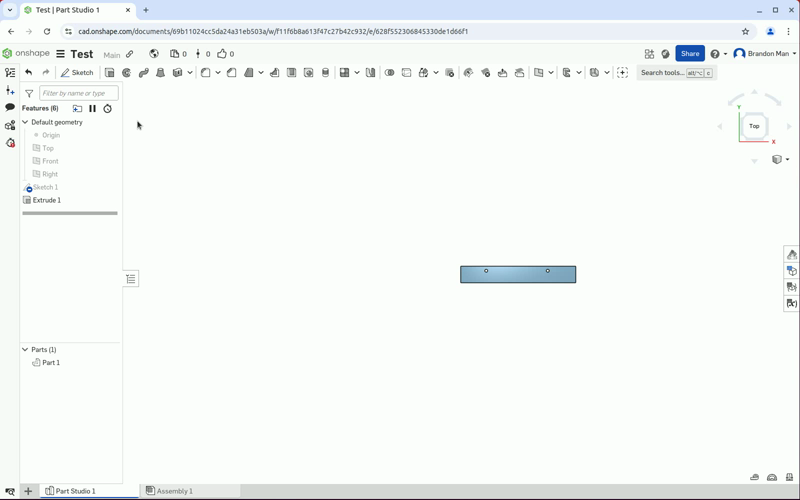
mouse_move(73, 189)
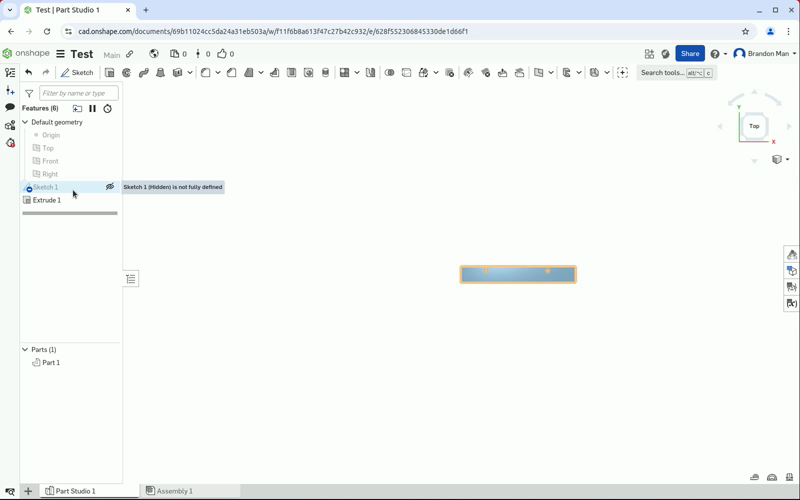
click(73, 189)
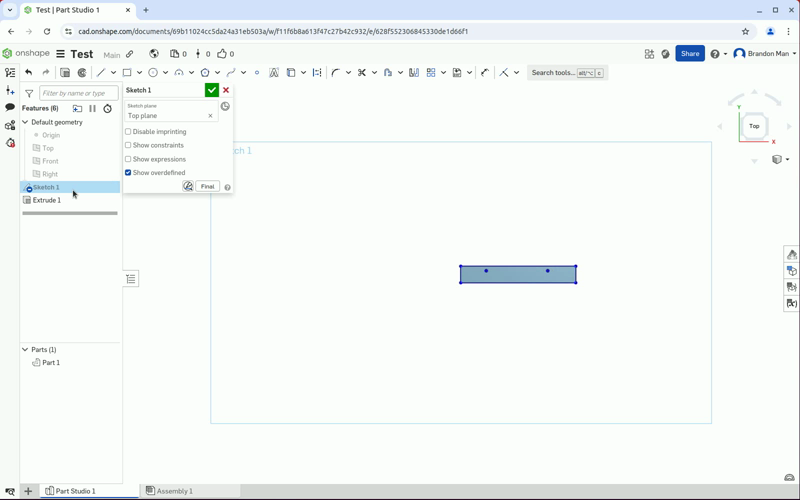
mouse_move(229, 92)
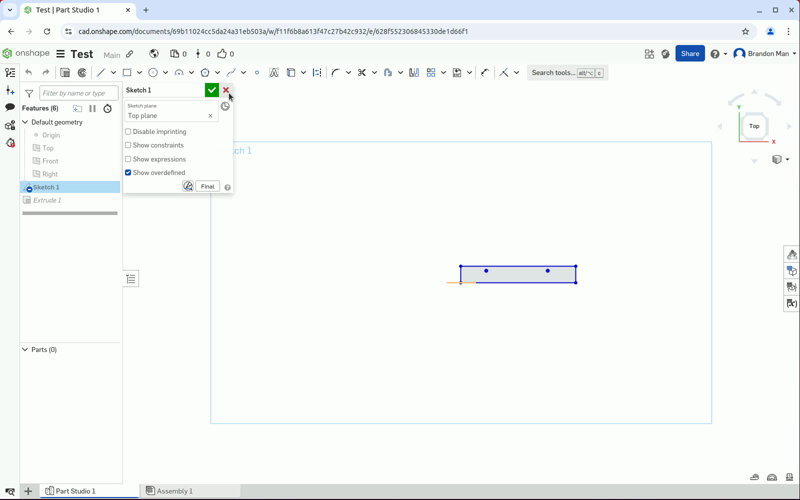
click(229, 92)
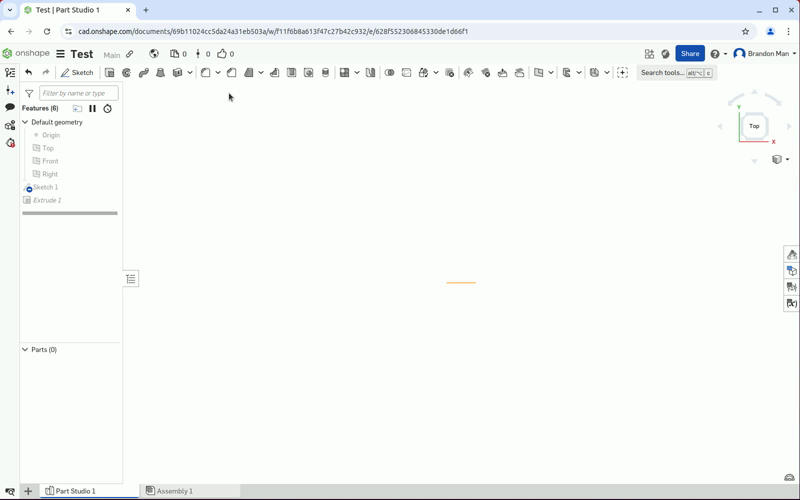
mouse_move(541, 75)
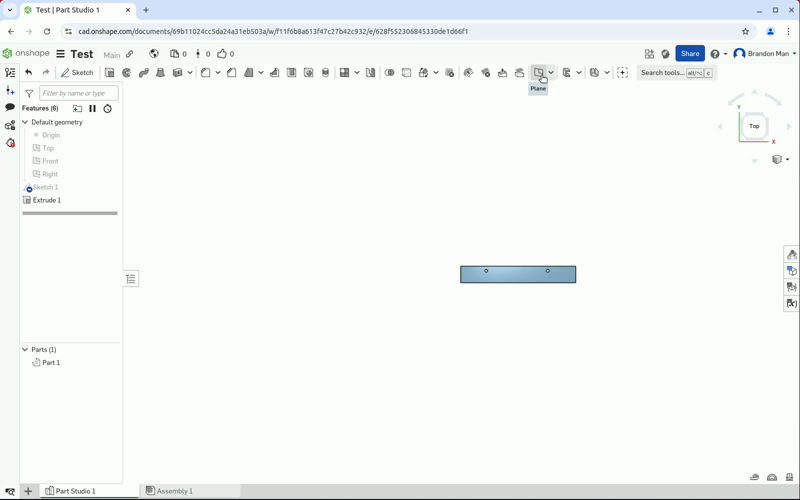
click(541, 75)
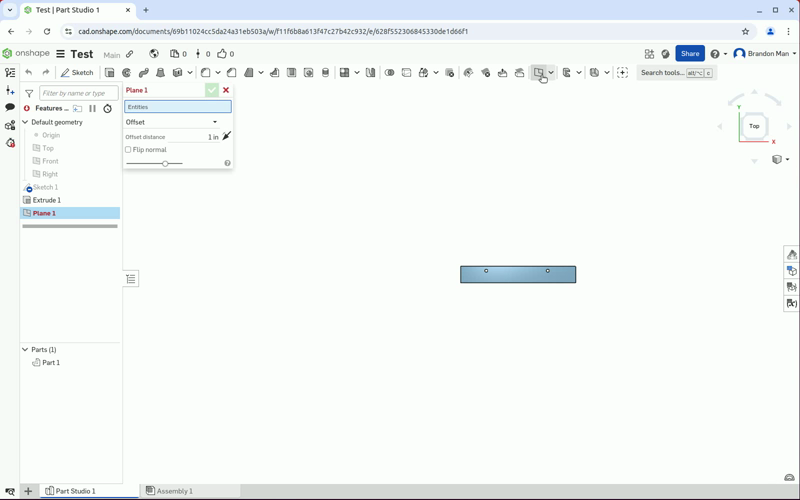
mouse_move(73, 150)
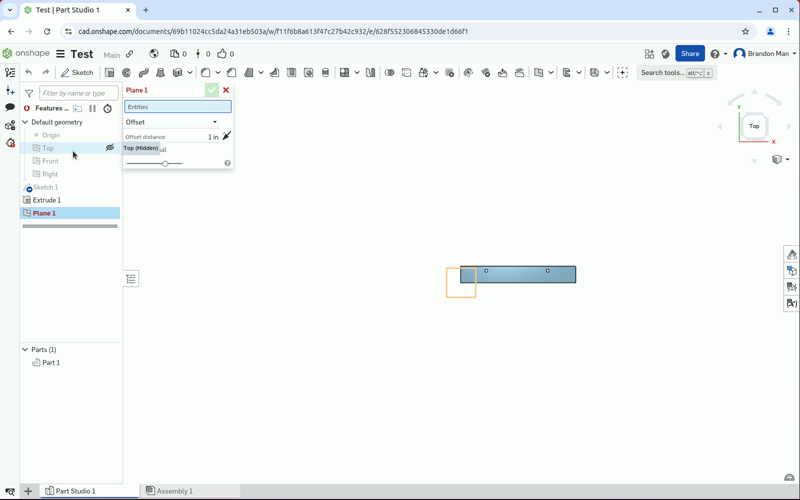
click(73, 150)
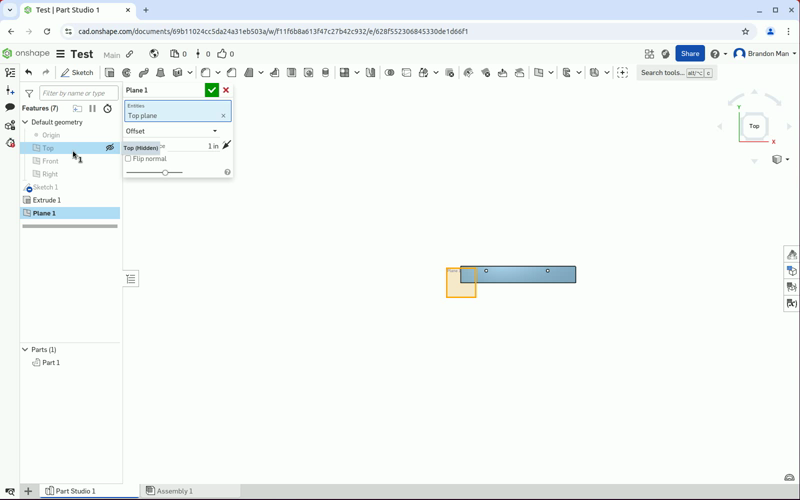
key(tab, 2)
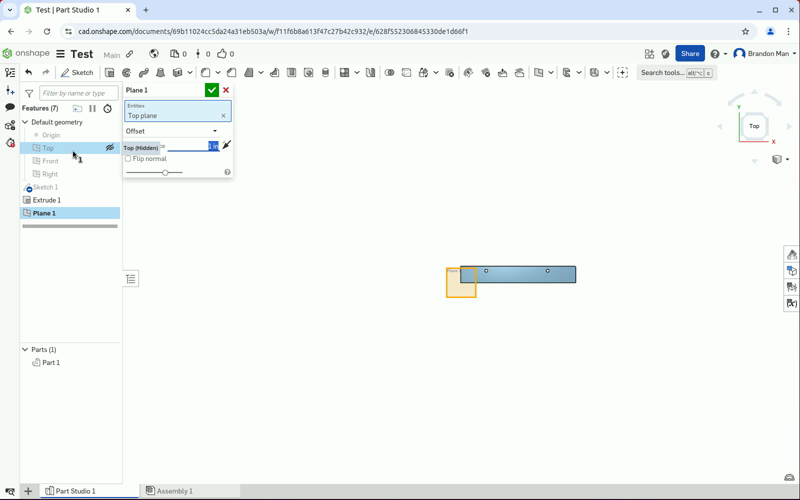
text(0.955)
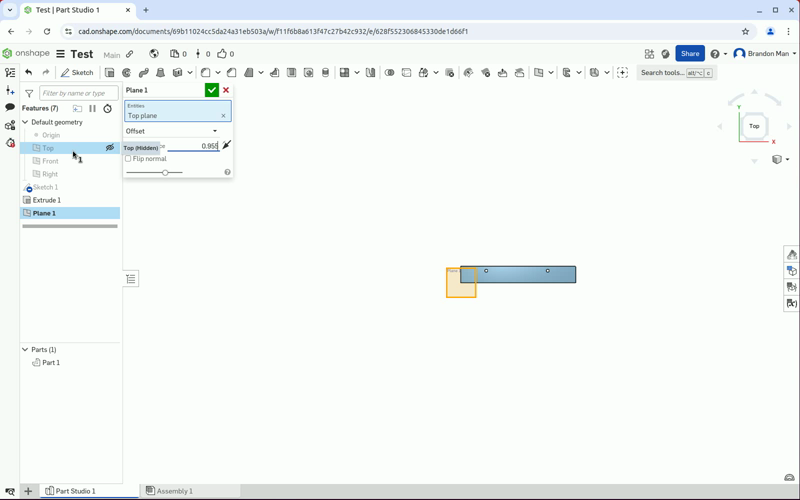
key(enter, 2)
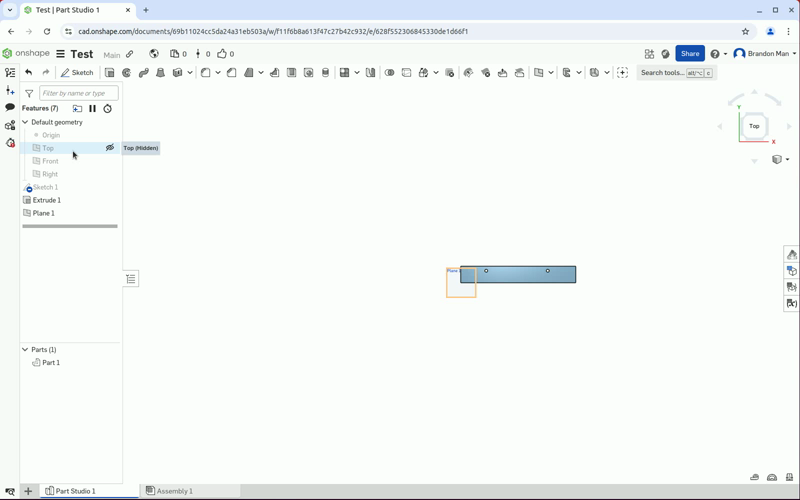
key(shift+s)
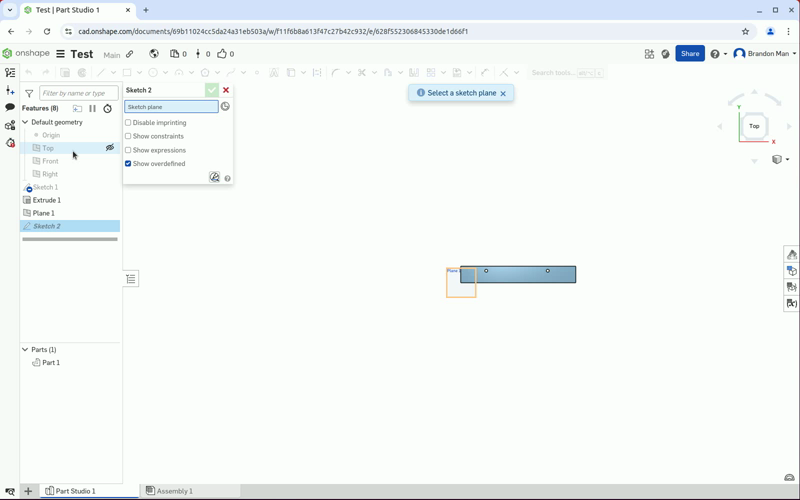
mouse_move(73, 215)
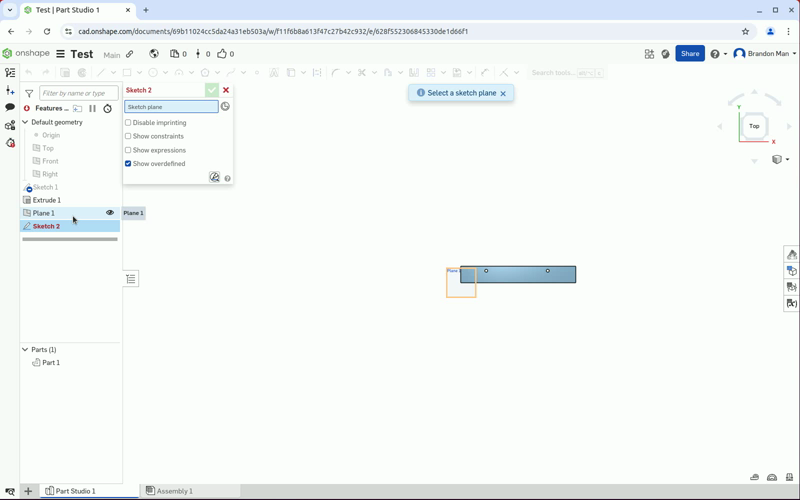
click(73, 215)
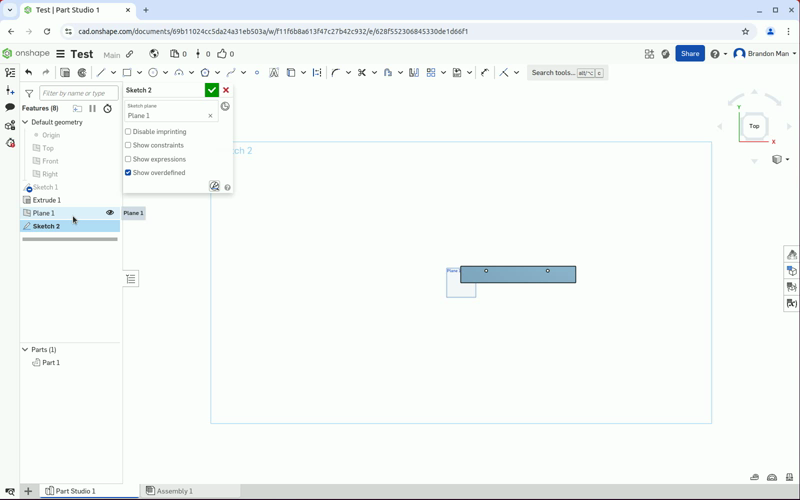
mouse_move(73, 352)
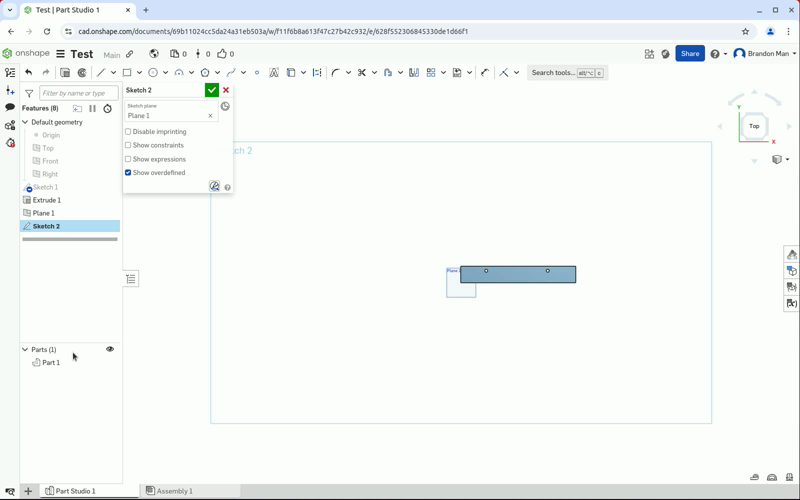
key(y)
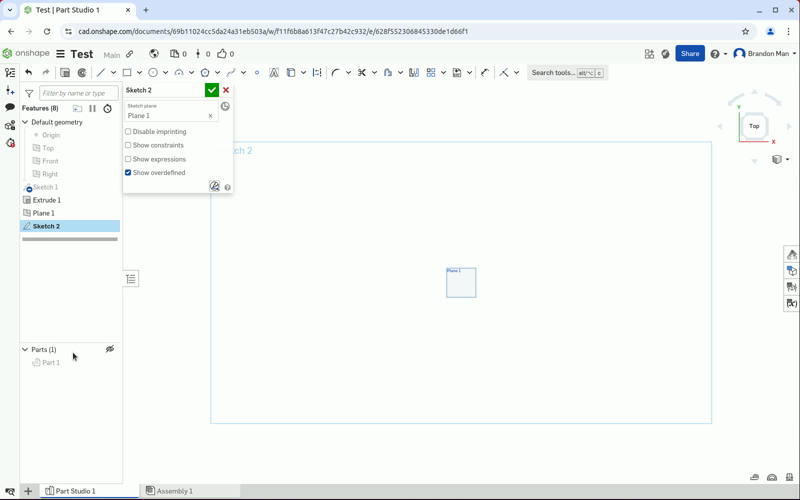
key(l)
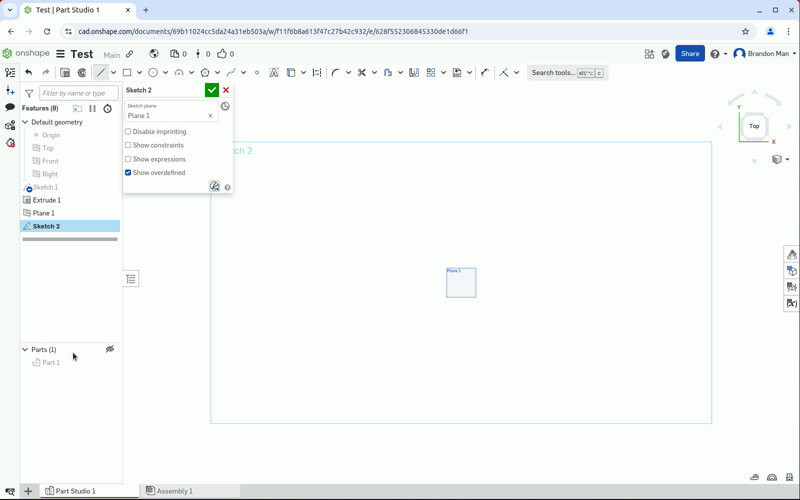
key_down(shift)
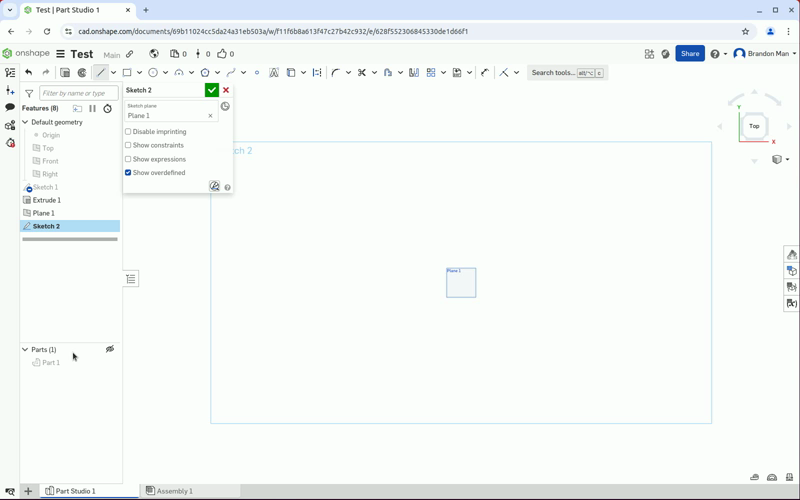
mouse_move(573, 282)
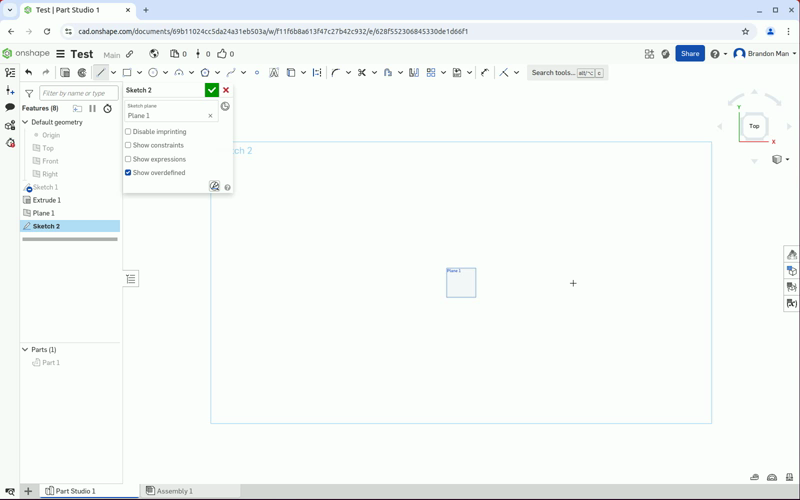
click(573, 282)
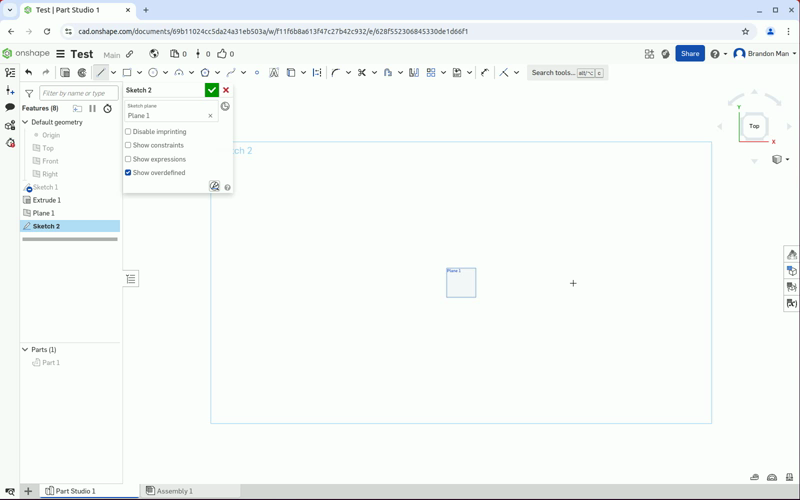
key_up(shift)
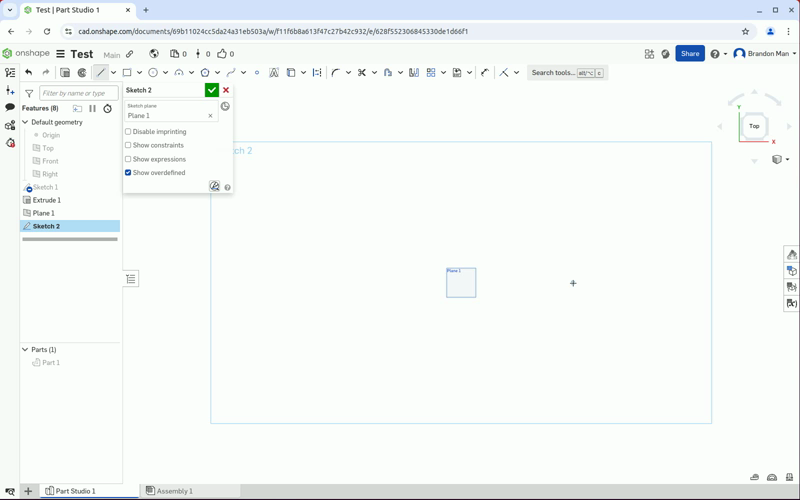
key_down(shift)
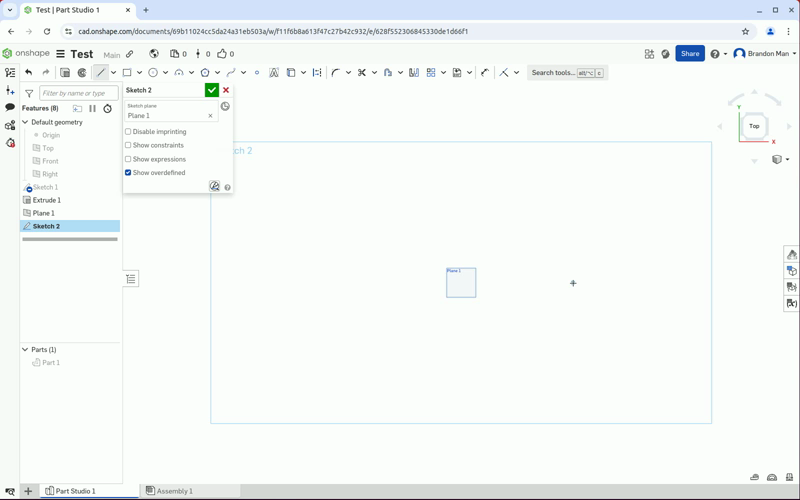
mouse_move(589, 282)
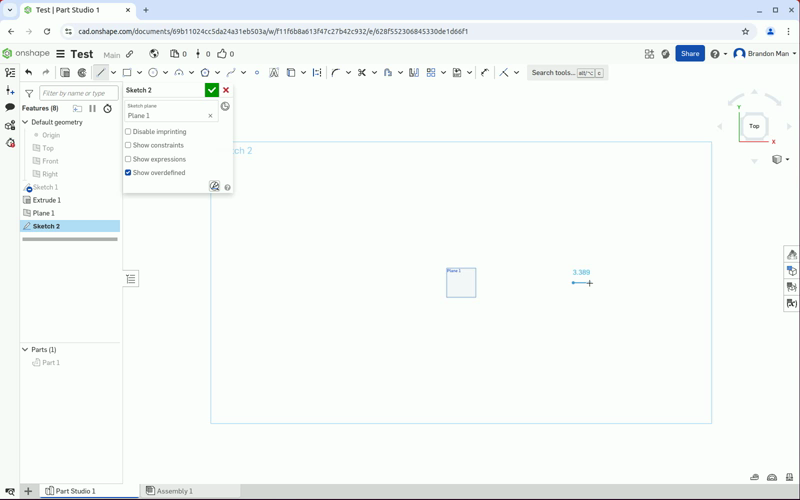
mouse_move(576, 282)
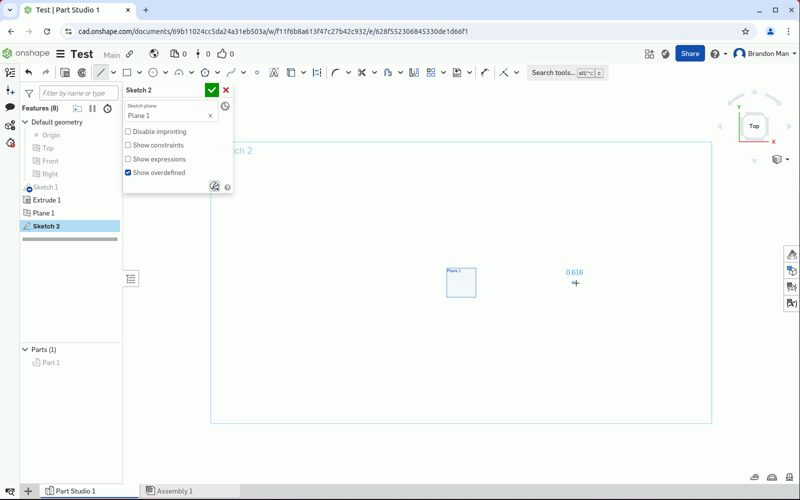
scroll(6)
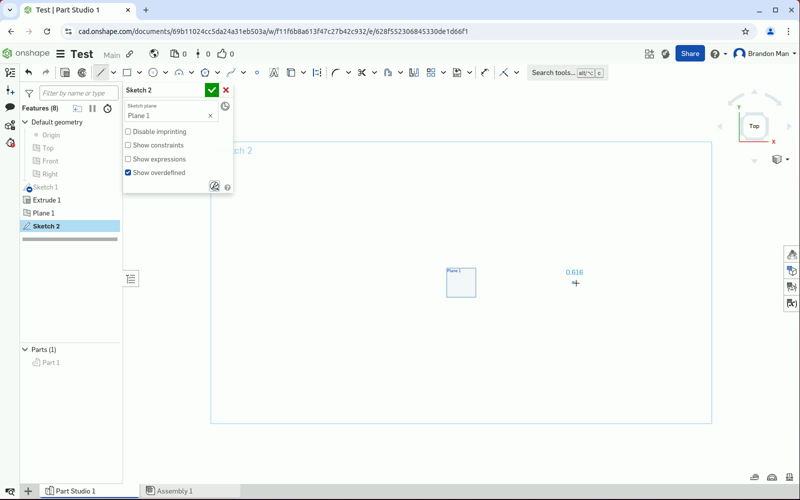
scroll(6)
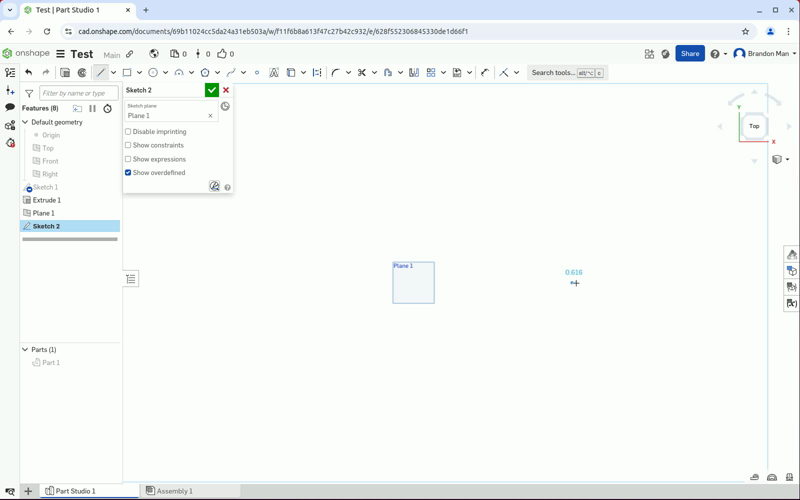
scroll(6)
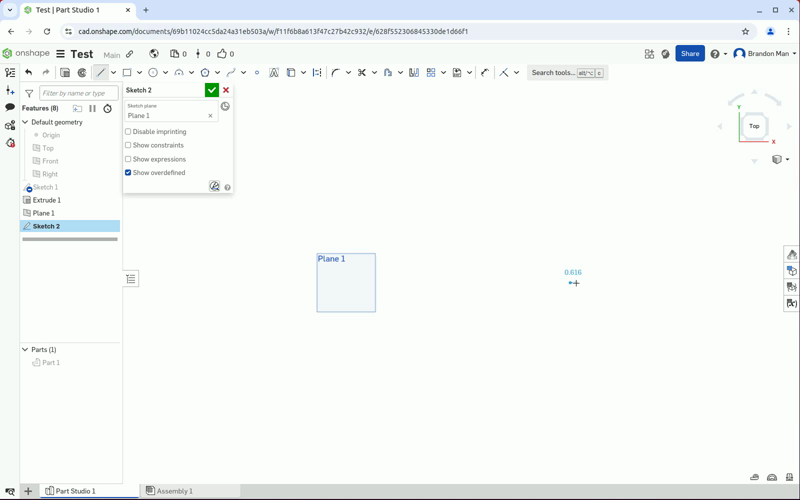
scroll(6)
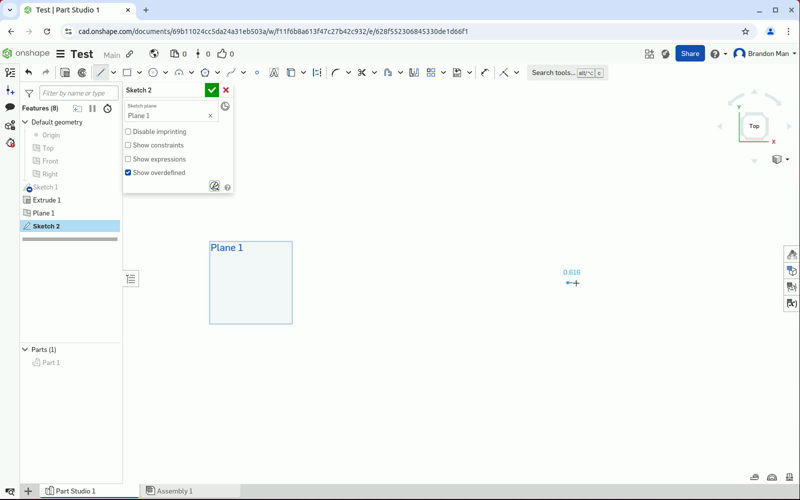
scroll(6)
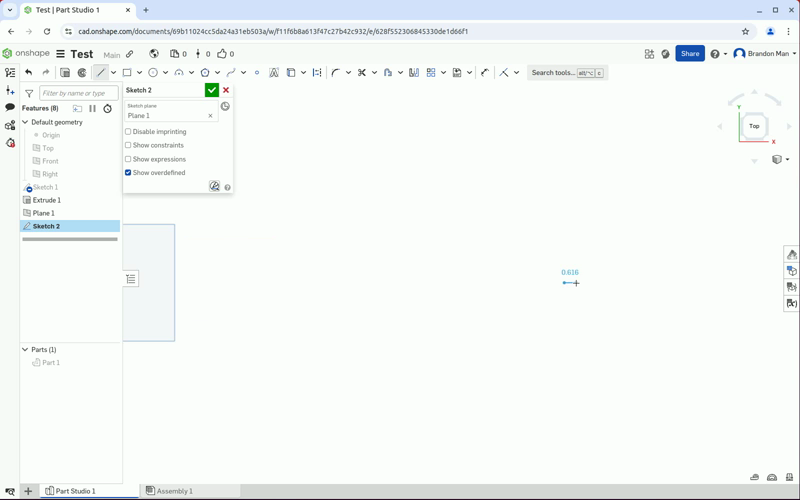
scroll(6)
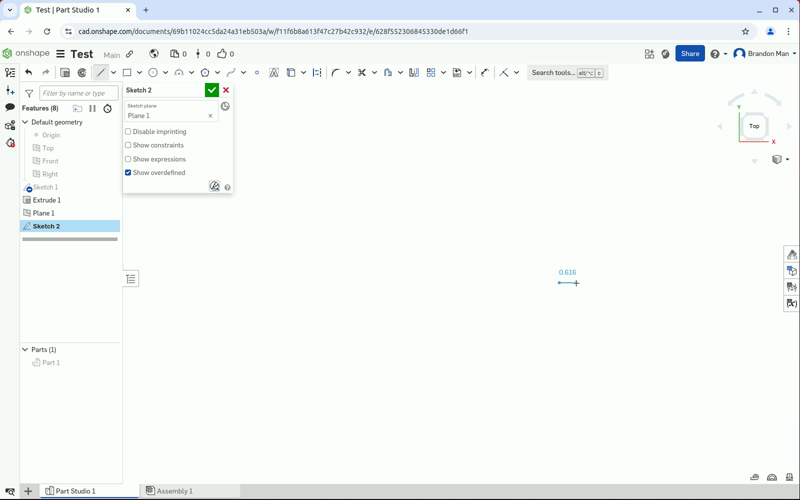
scroll(6)
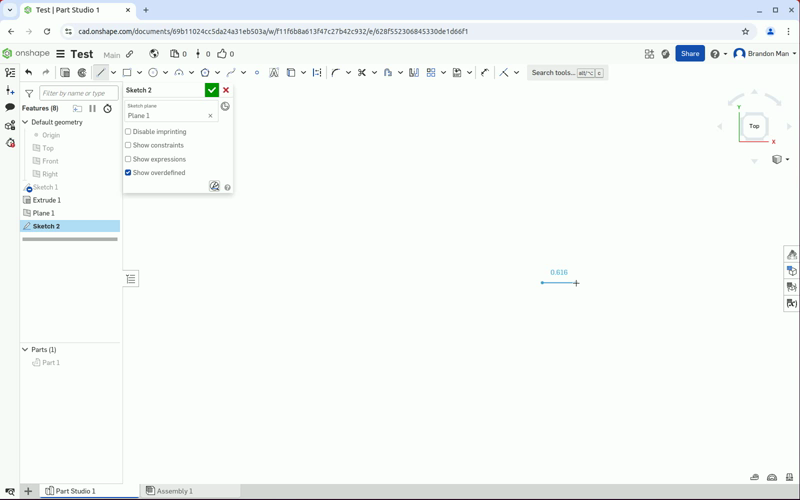
click(576, 282)
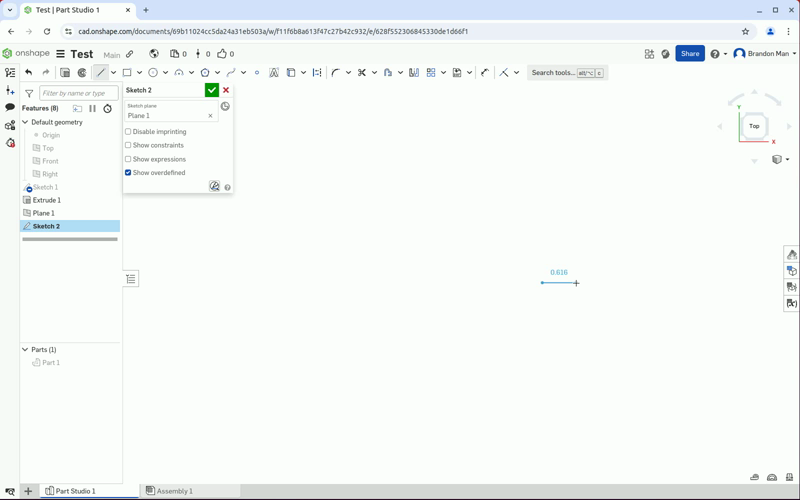
scroll(-6)
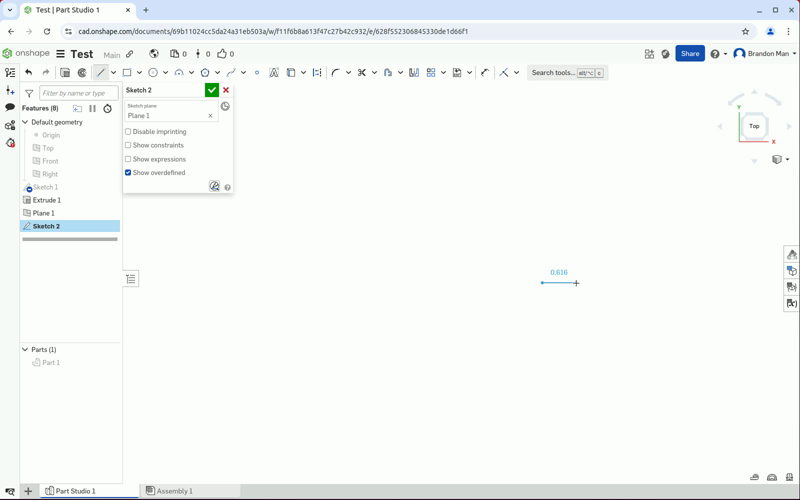
scroll(-6)
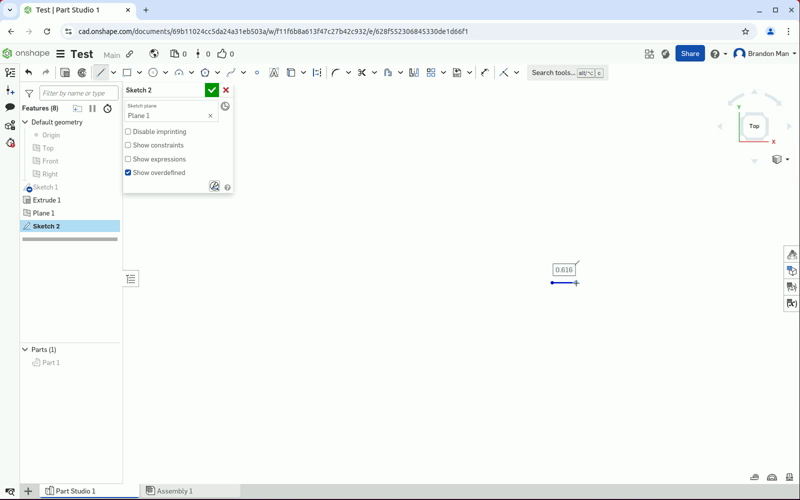
scroll(-6)
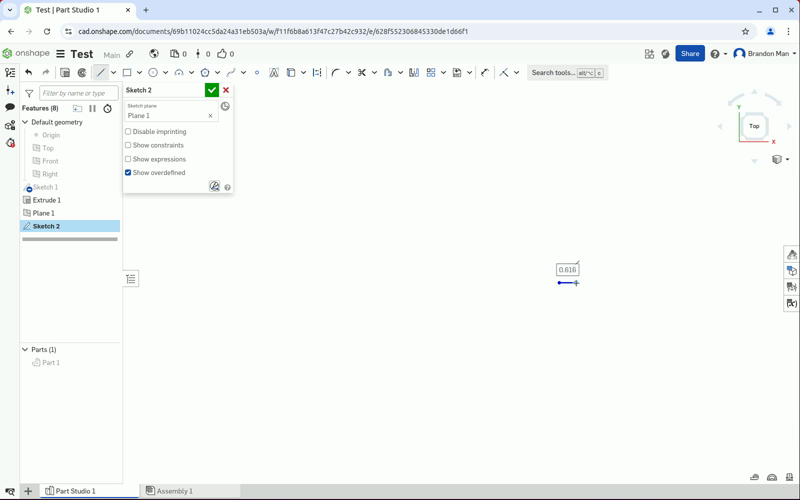
scroll(-6)
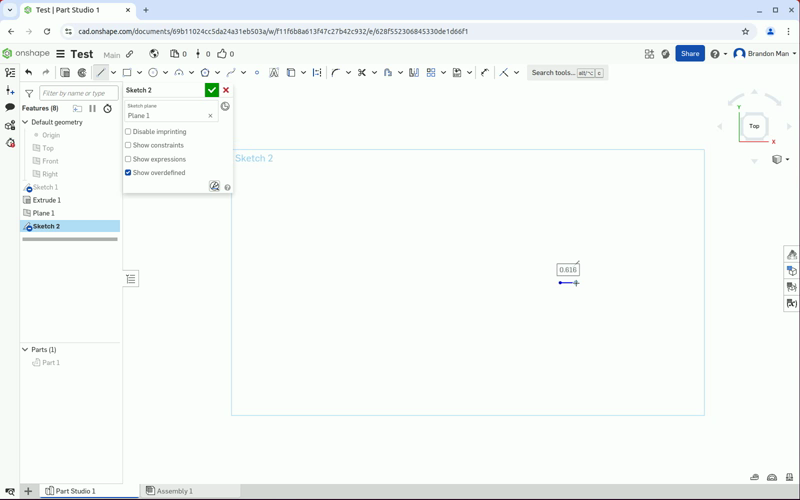
scroll(-6)
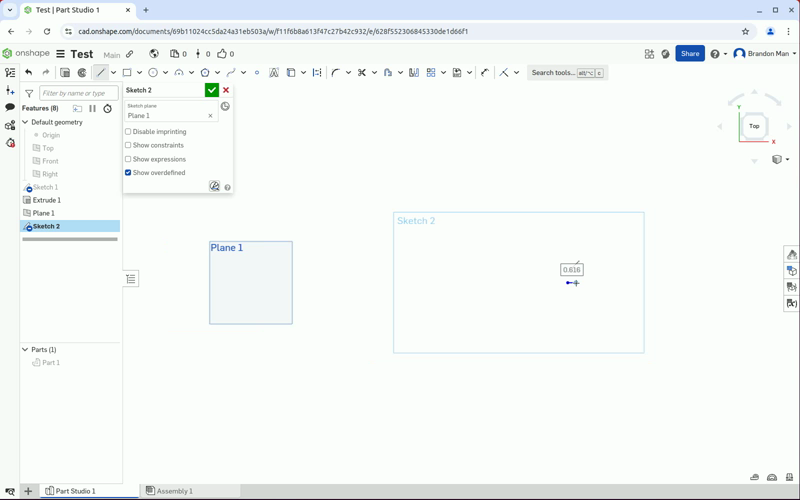
scroll(-6)
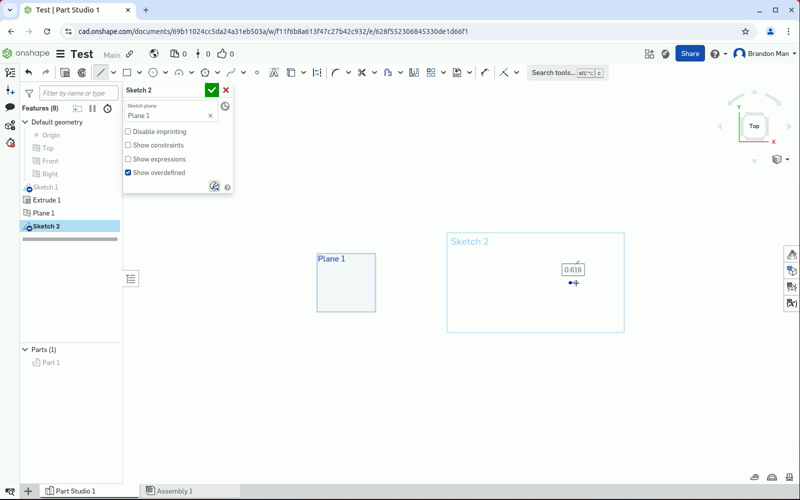
scroll(-6)
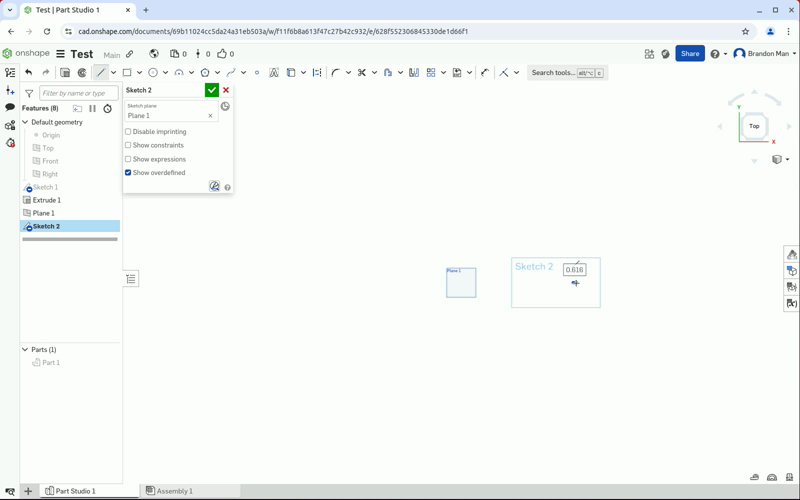
key_up(shift)
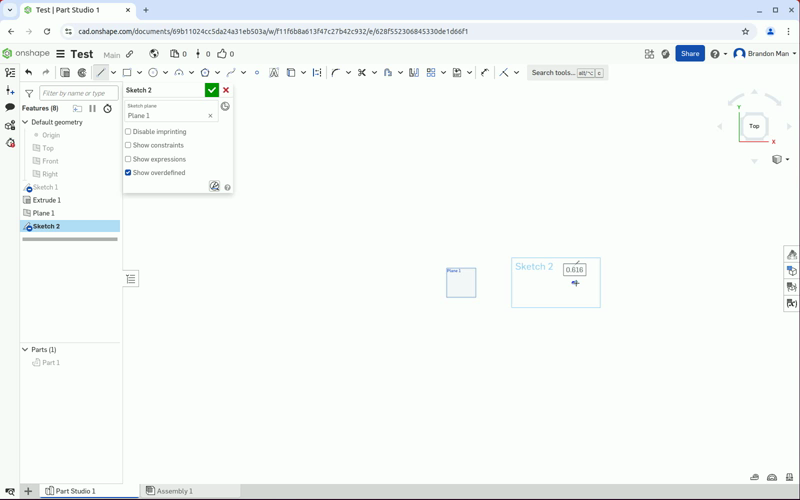
key_down(shift)
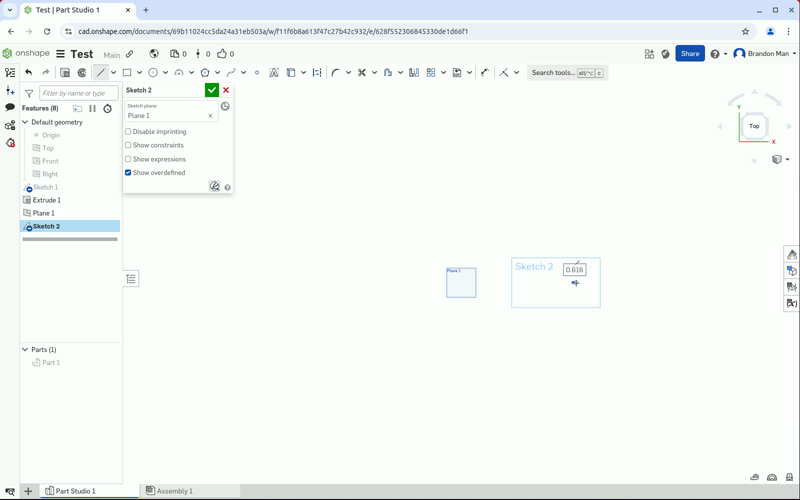
mouse_move(589, 282)
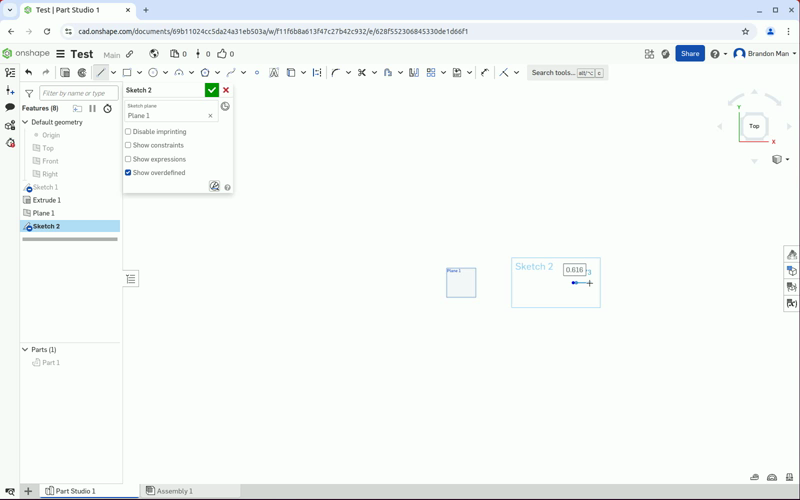
mouse_move(576, 264)
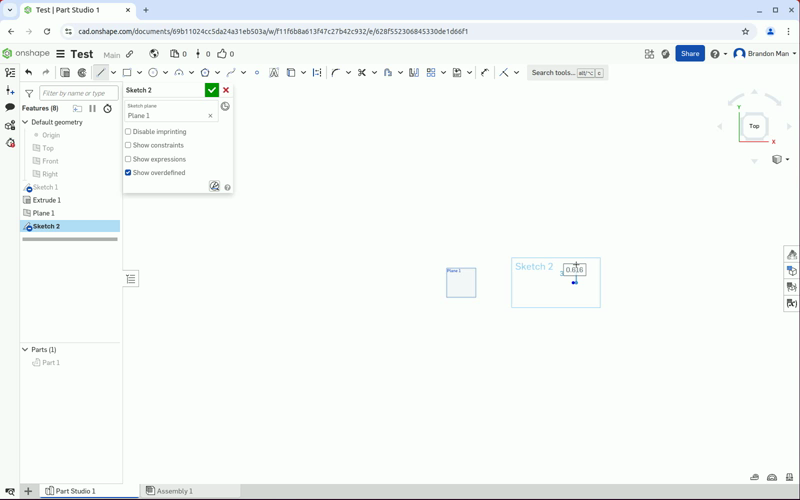
click(576, 264)
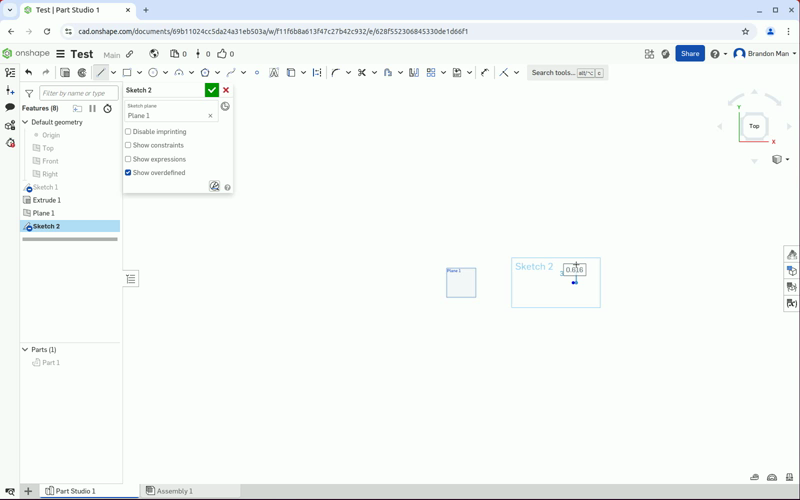
key_up(shift)
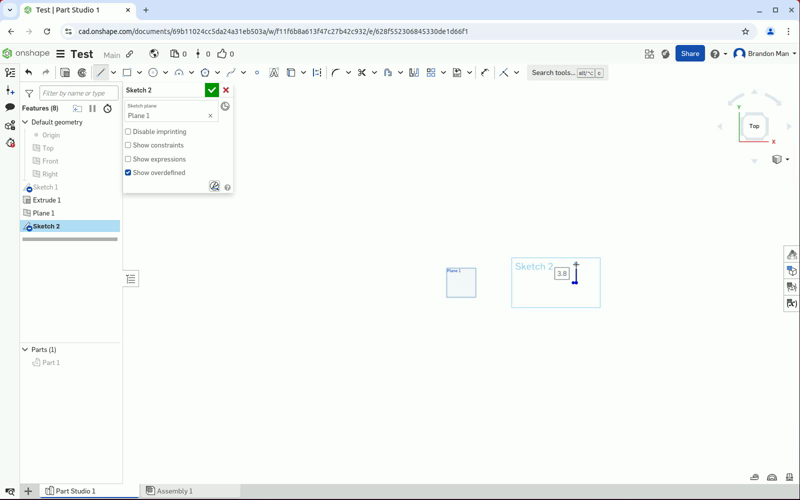
key_down(shift)
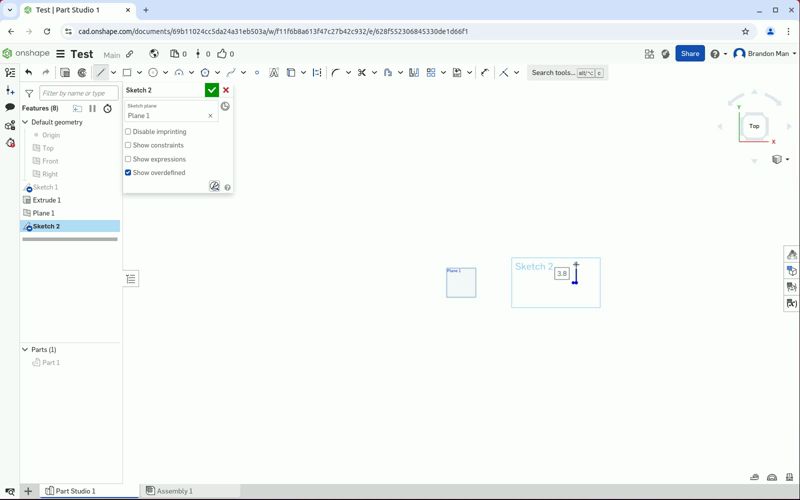
mouse_move(589, 264)
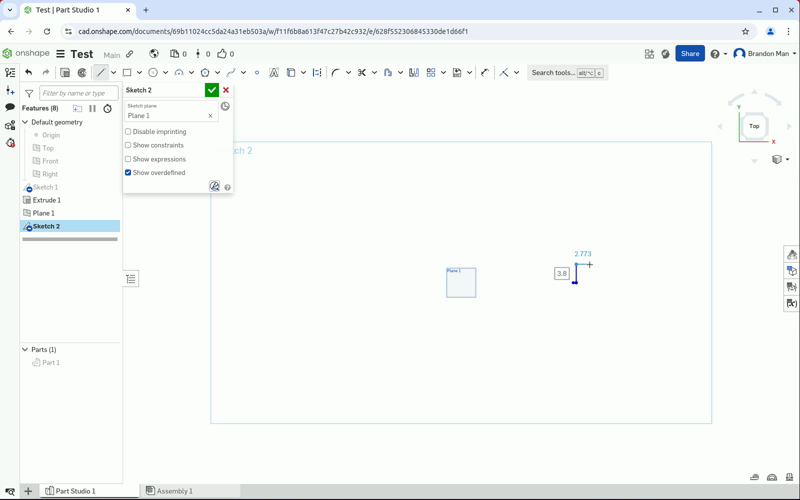
mouse_move(573, 264)
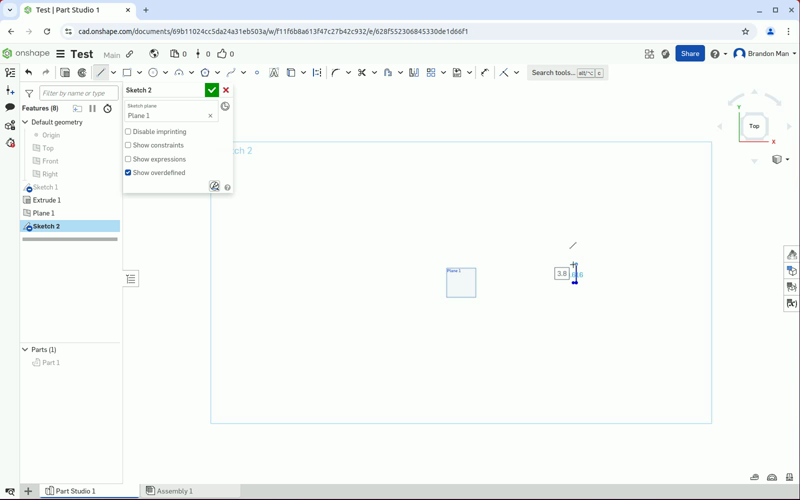
scroll(6)
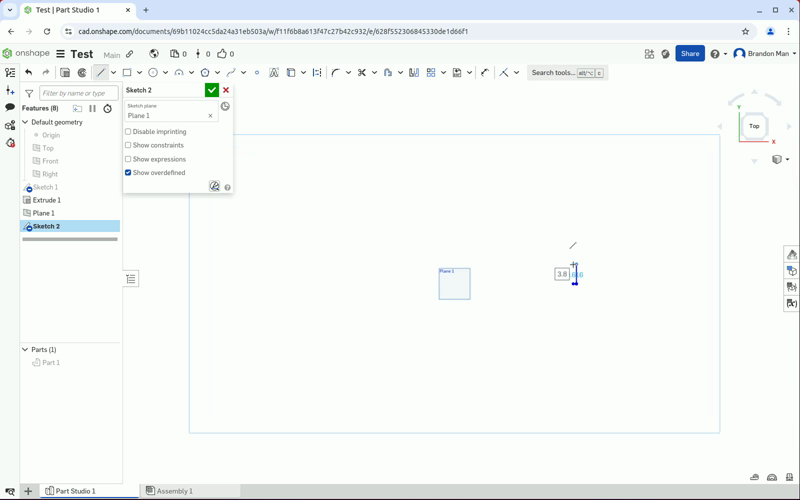
scroll(6)
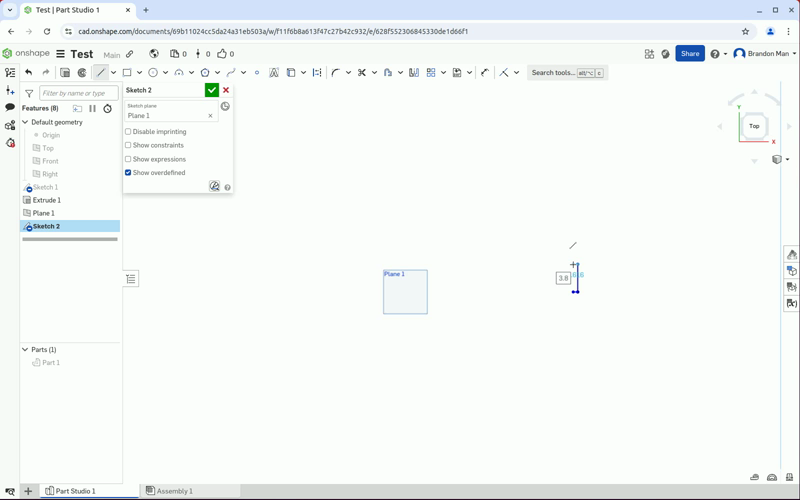
scroll(6)
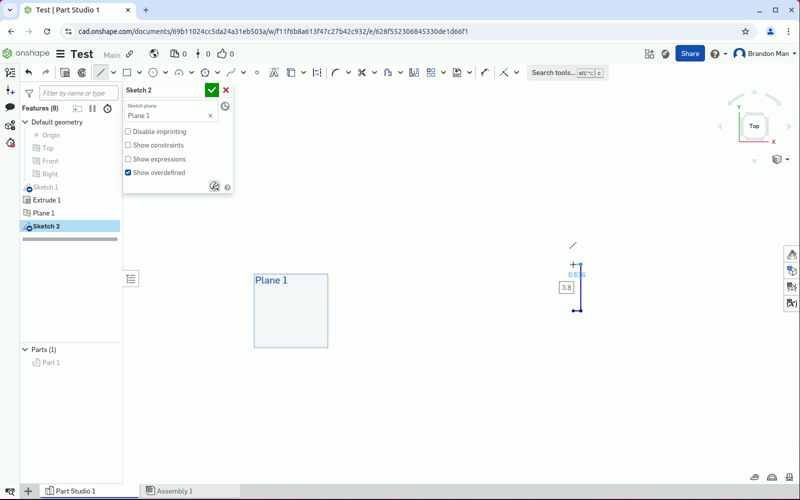
scroll(6)
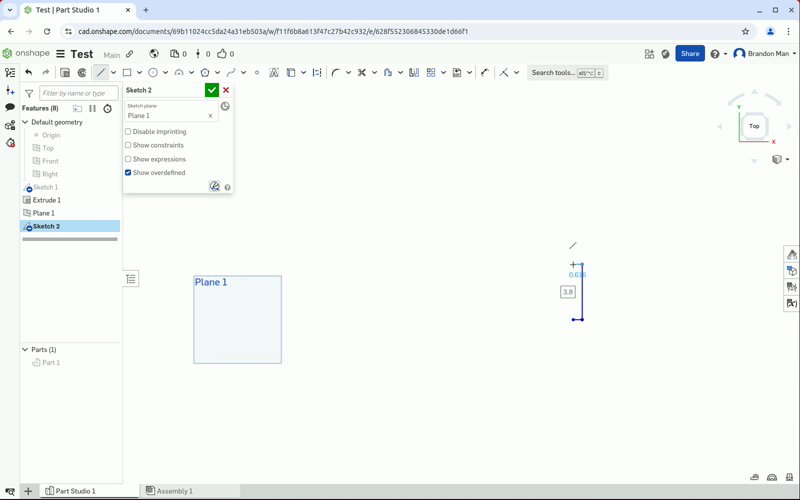
scroll(6)
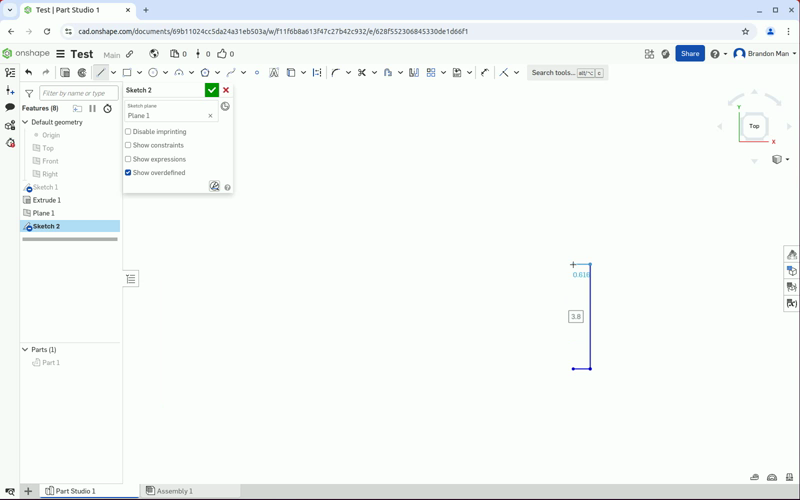
scroll(6)
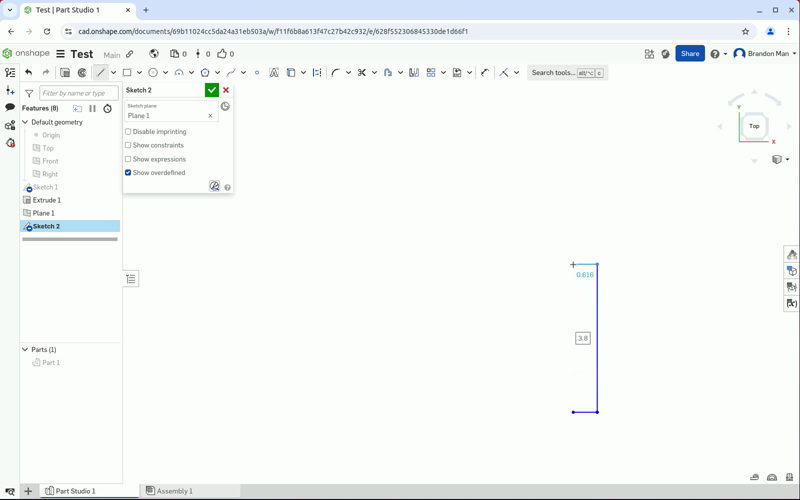
scroll(6)
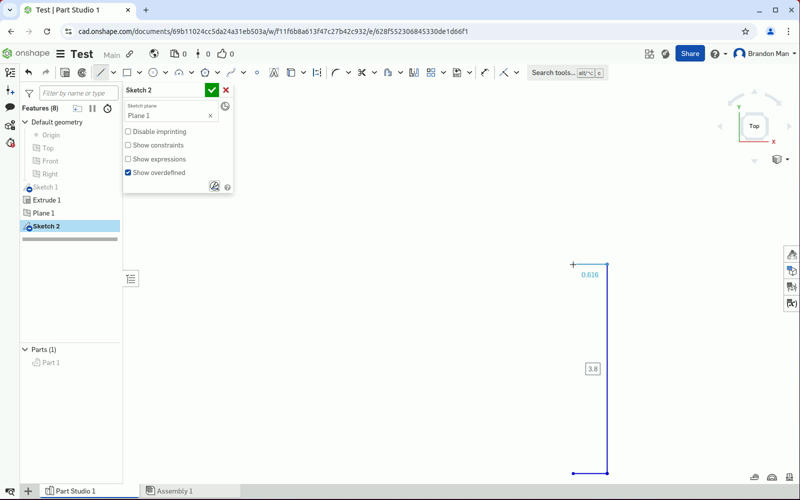
click(573, 264)
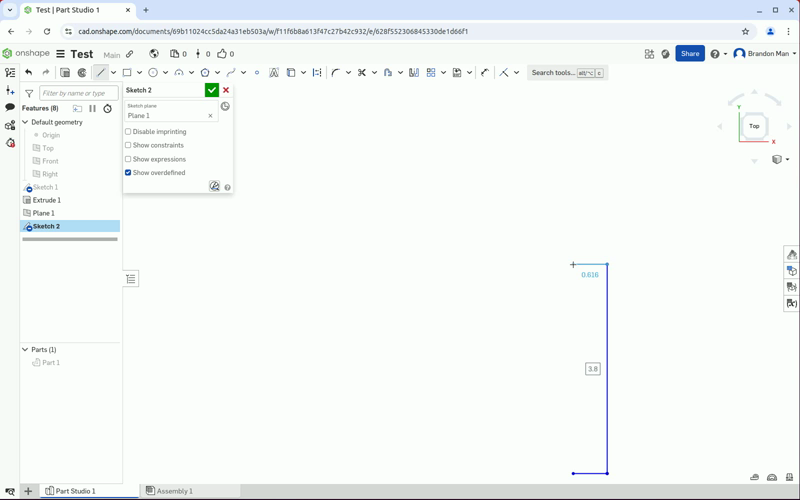
scroll(-6)
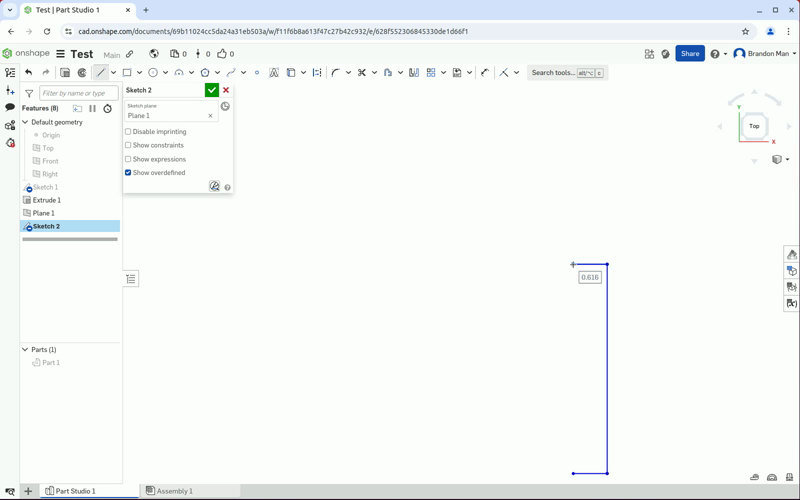
scroll(-6)
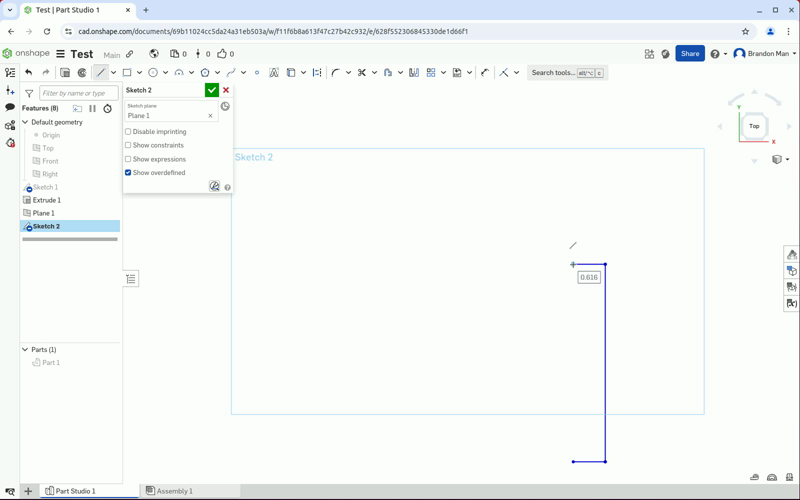
scroll(-6)
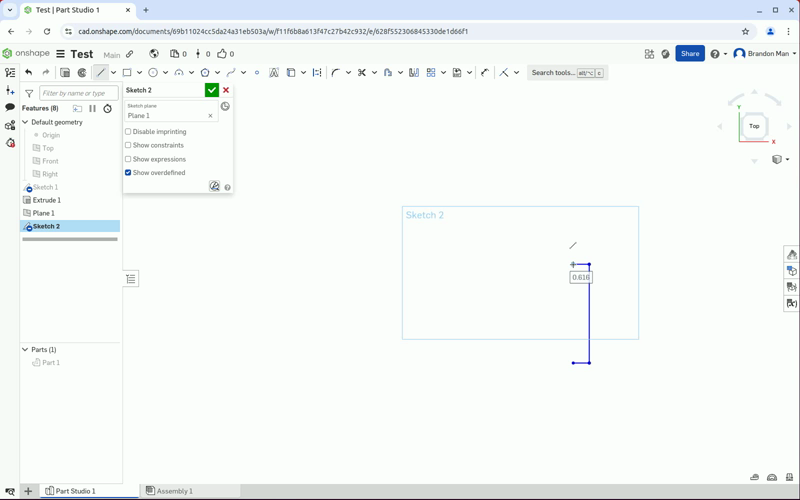
scroll(-6)
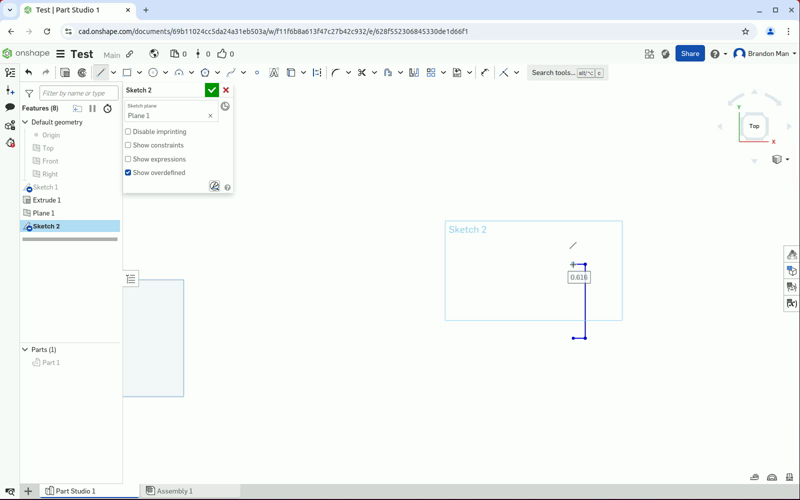
scroll(-6)
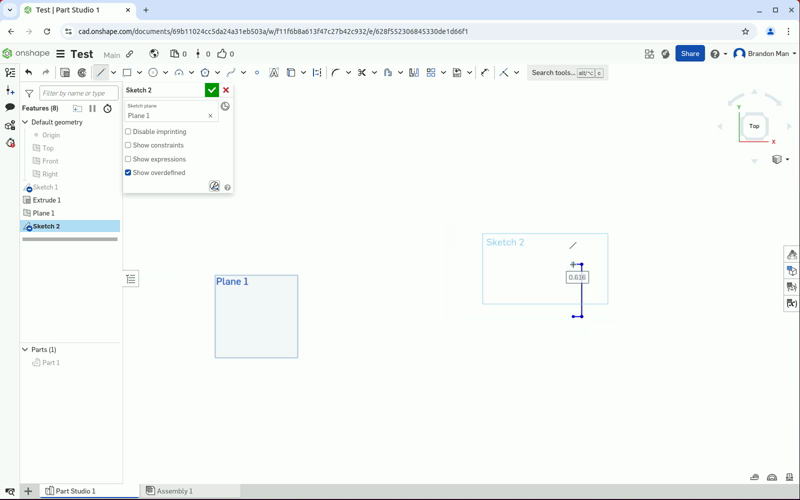
scroll(-6)
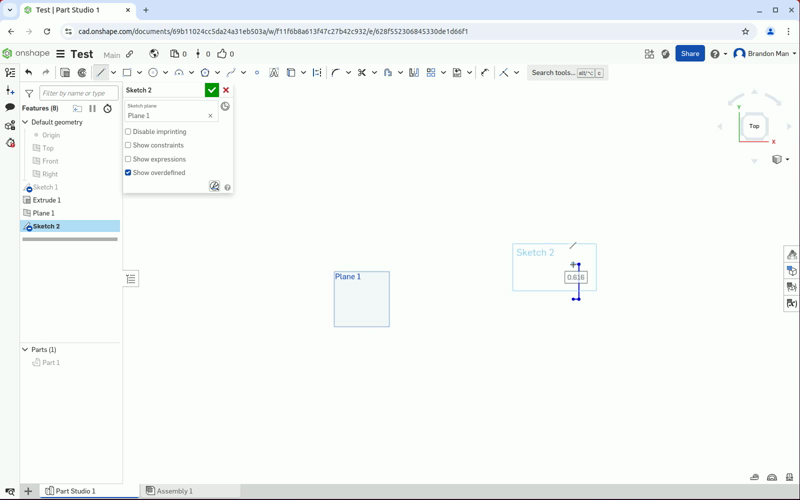
scroll(-6)
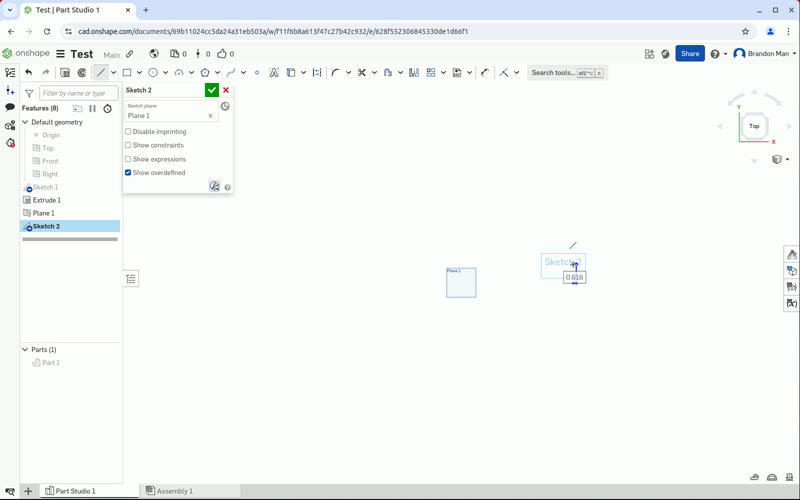
key_up(shift)
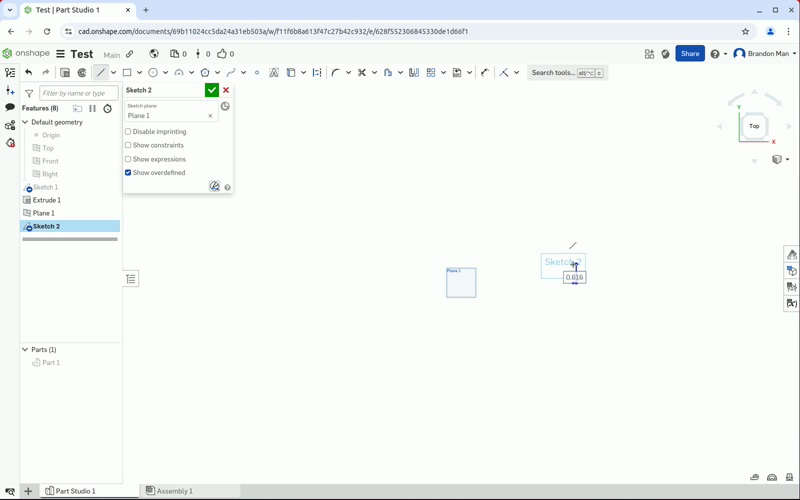
mouse_move(589, 264)
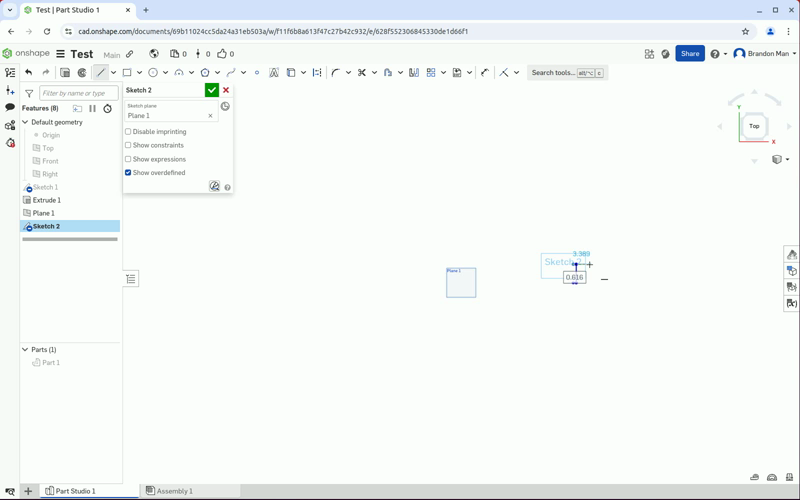
key_down(shift)
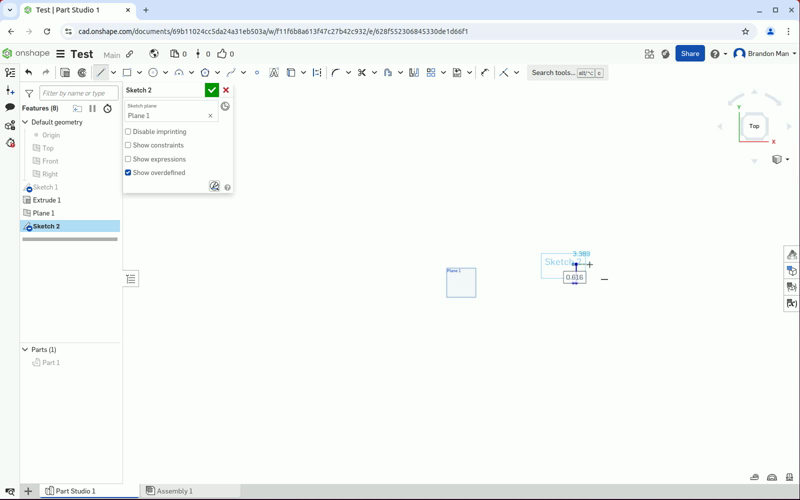
mouse_move(573, 282)
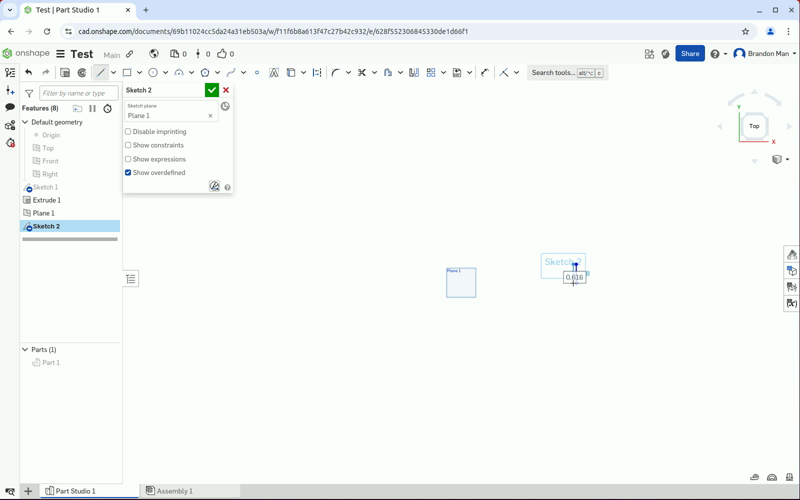
scroll(6)
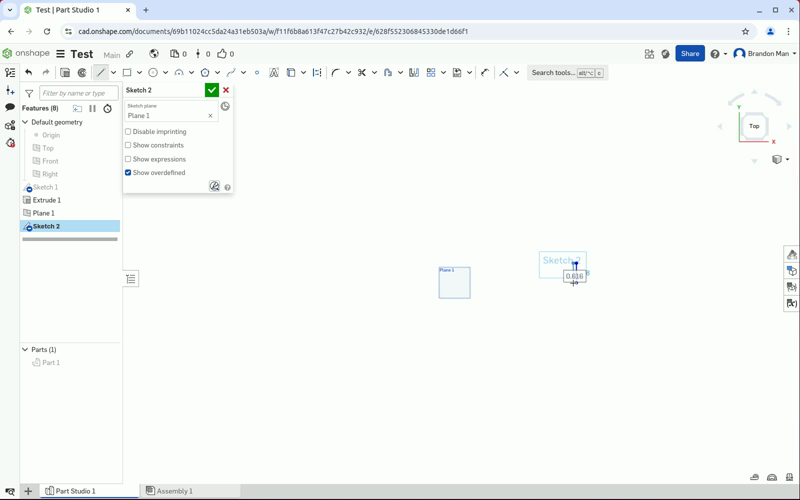
scroll(6)
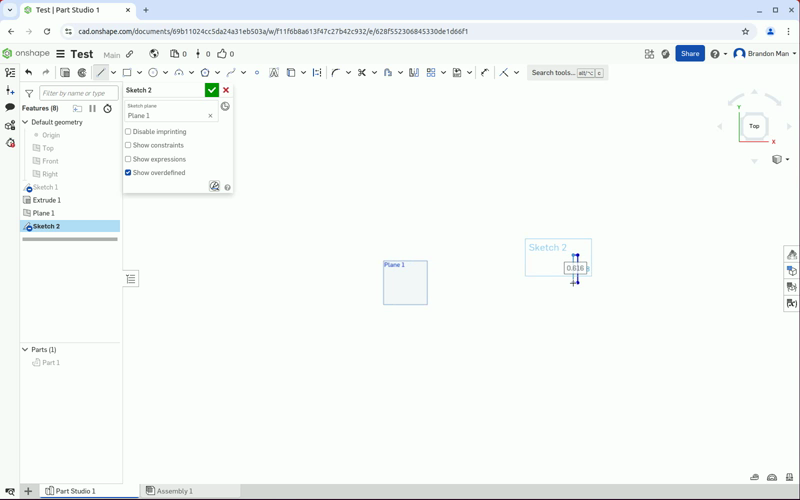
scroll(6)
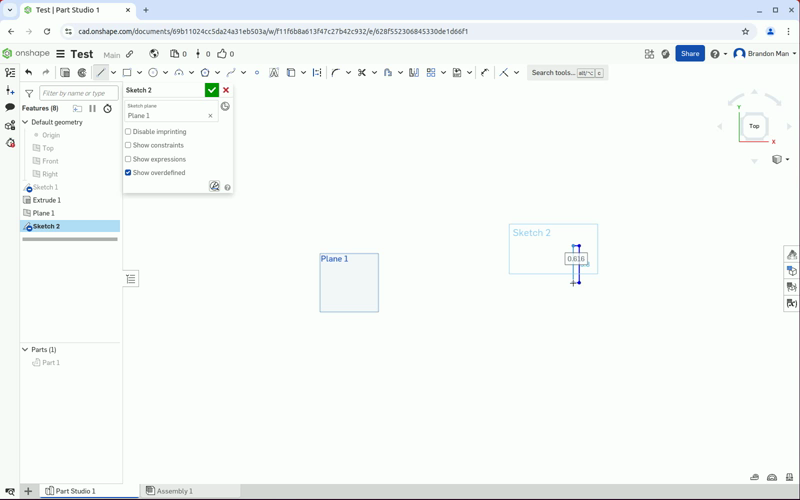
scroll(6)
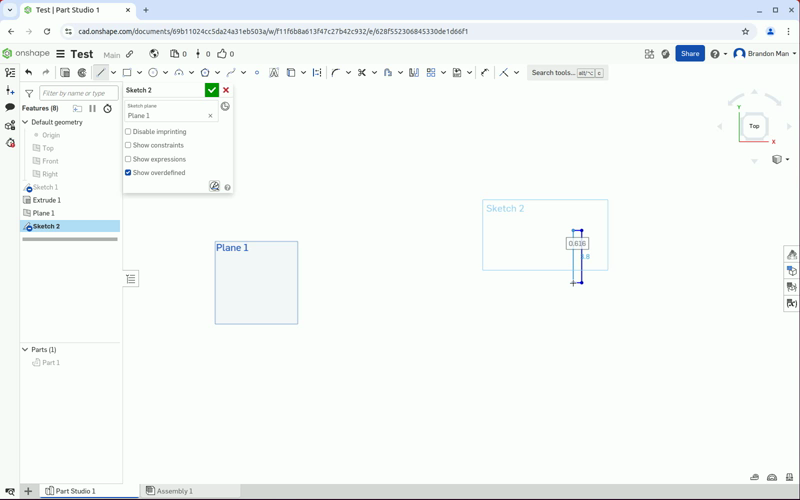
scroll(6)
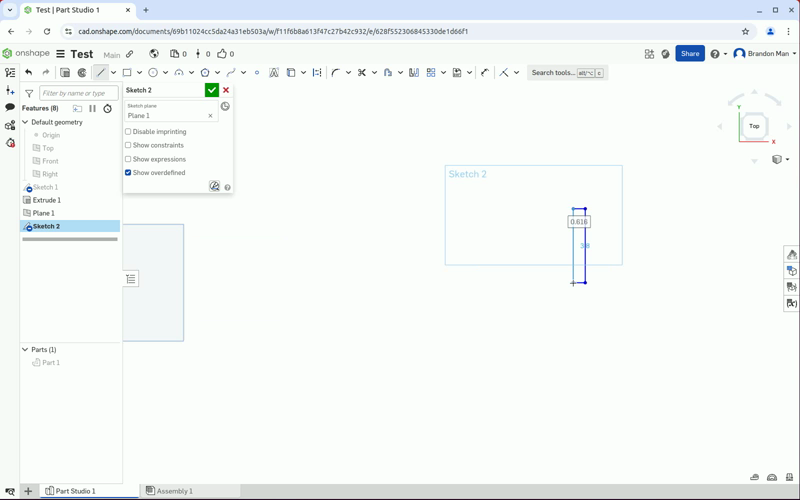
scroll(6)
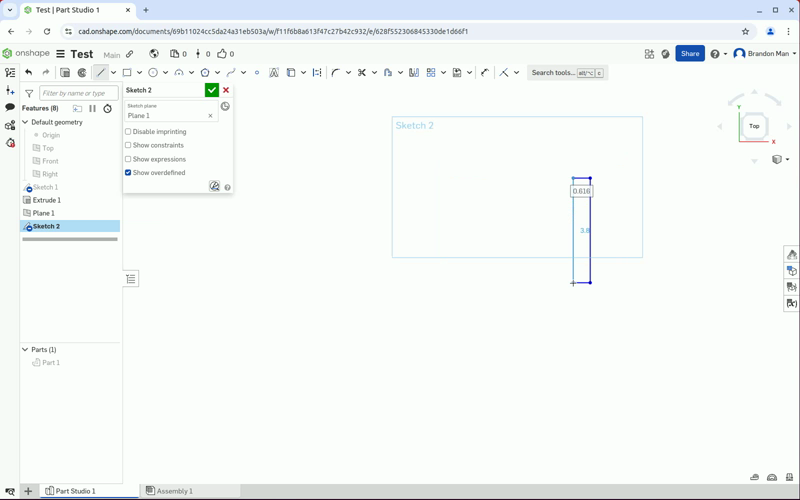
scroll(6)
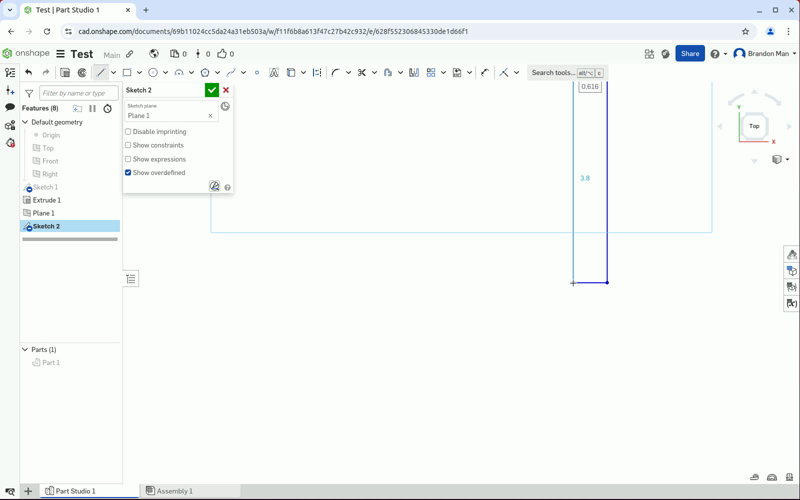
key_up(shift)
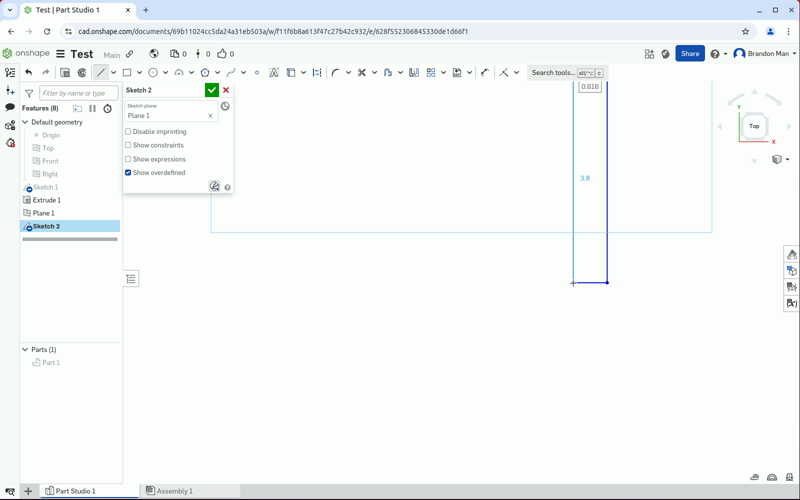
click(573, 282)
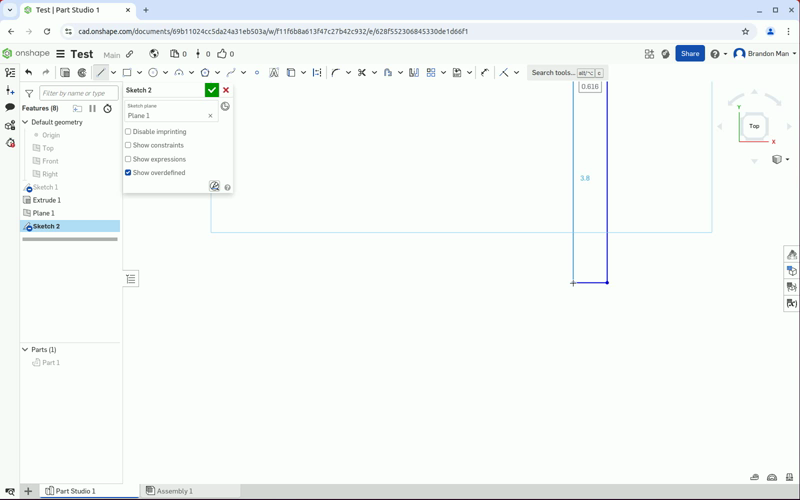
scroll(-6)
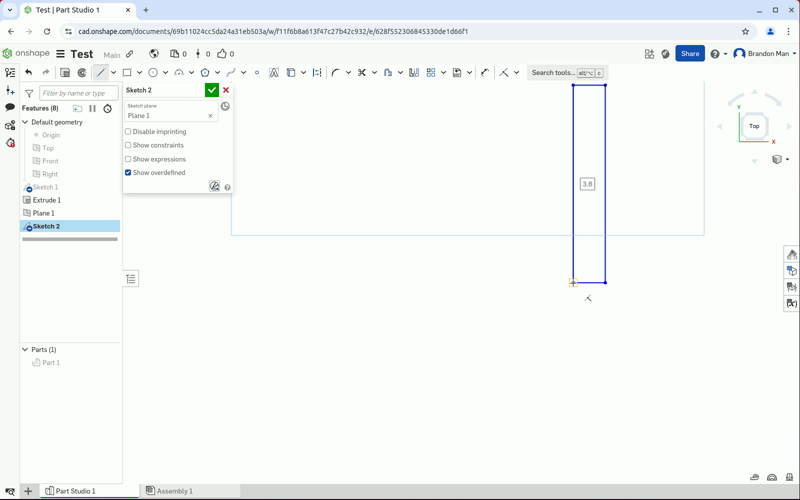
scroll(-6)
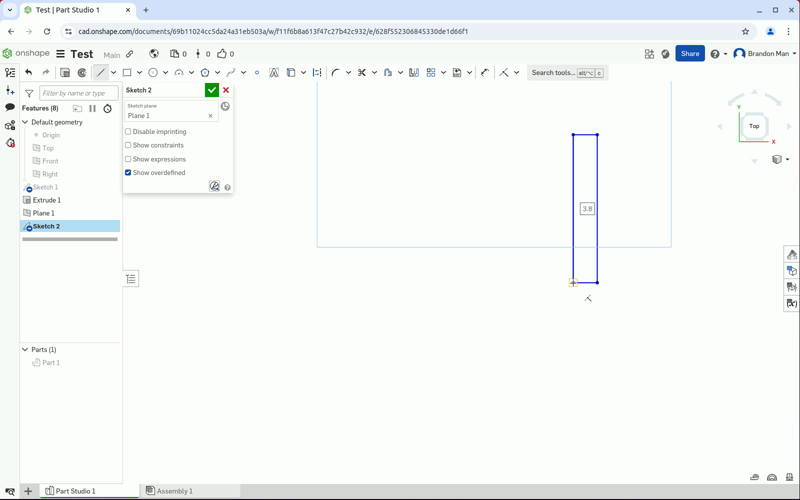
scroll(-6)
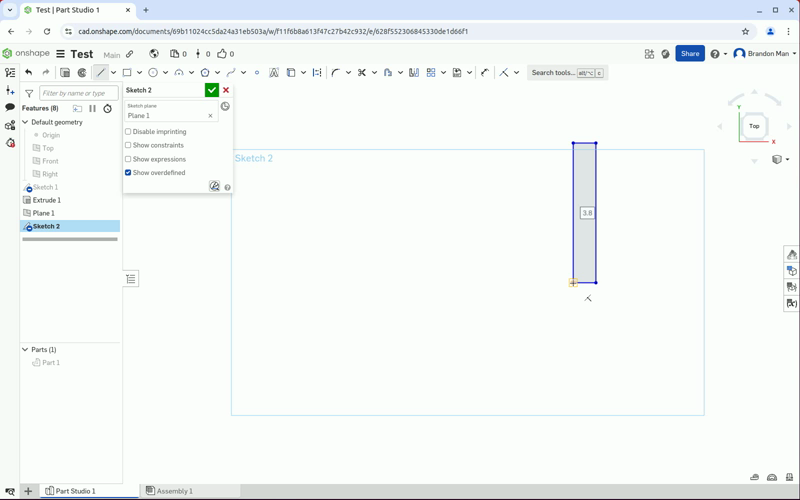
scroll(-6)
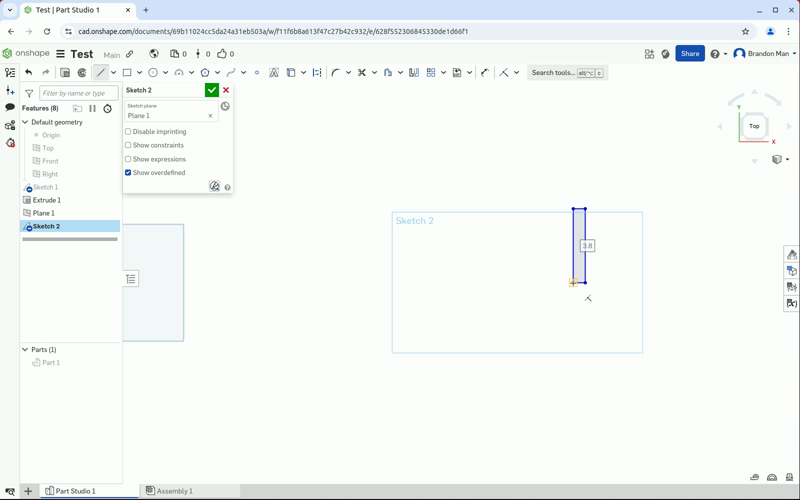
scroll(-6)
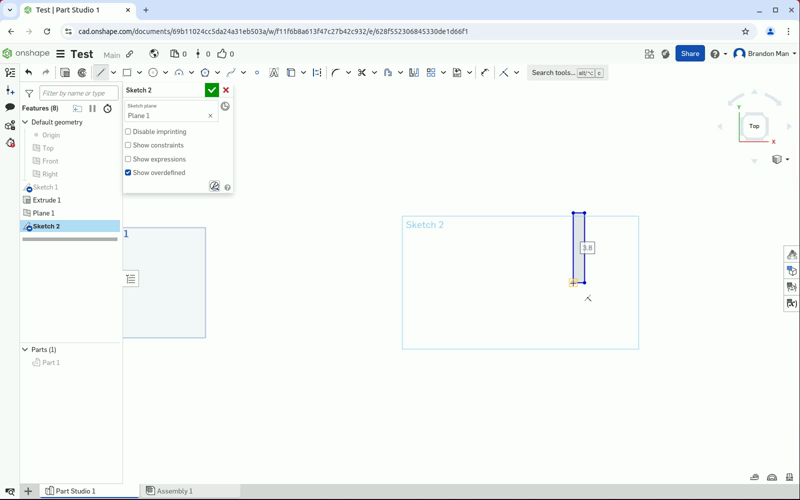
scroll(-6)
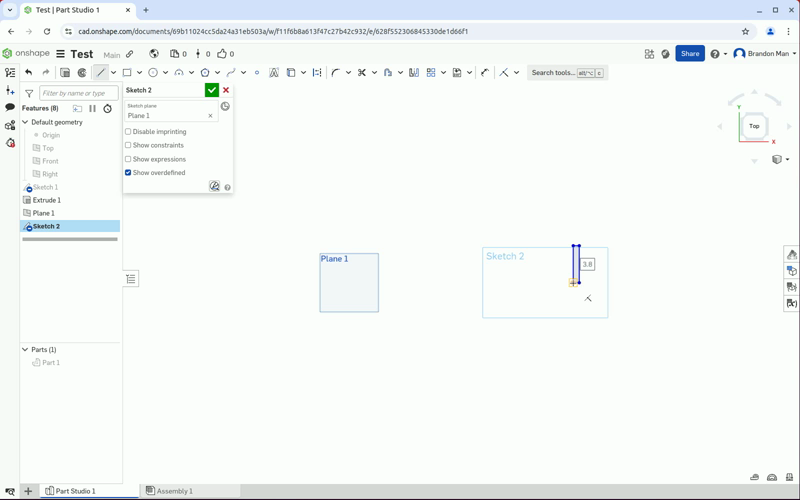
scroll(-6)
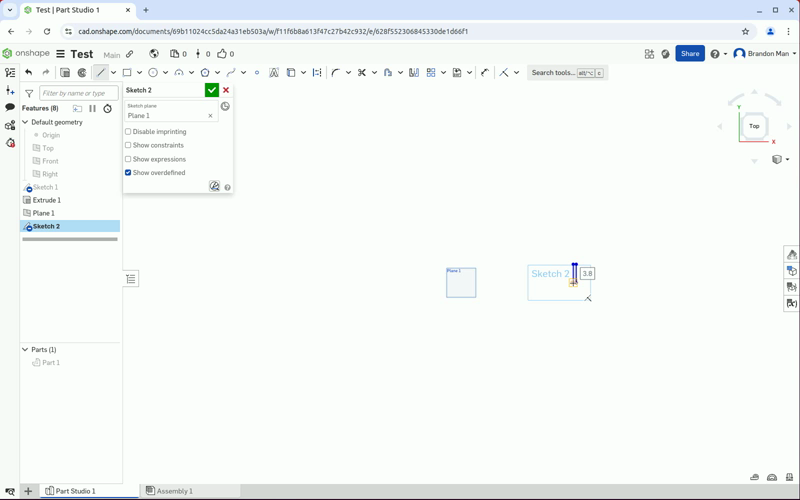
key(esc)
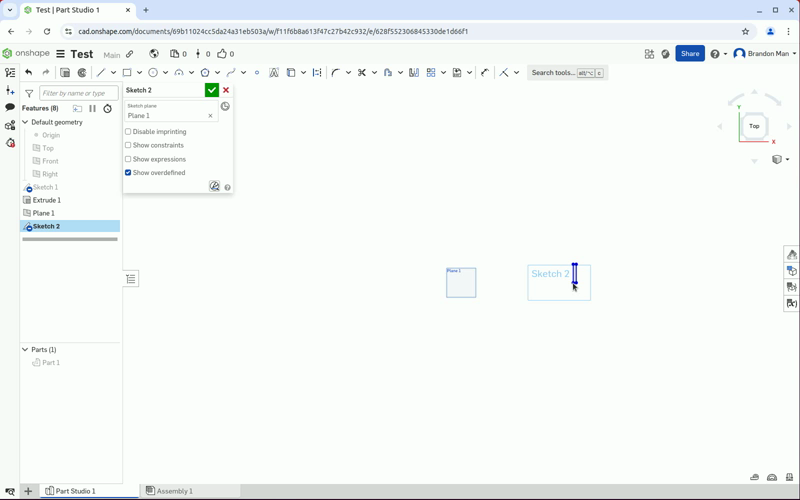
mouse_move(574, 282)
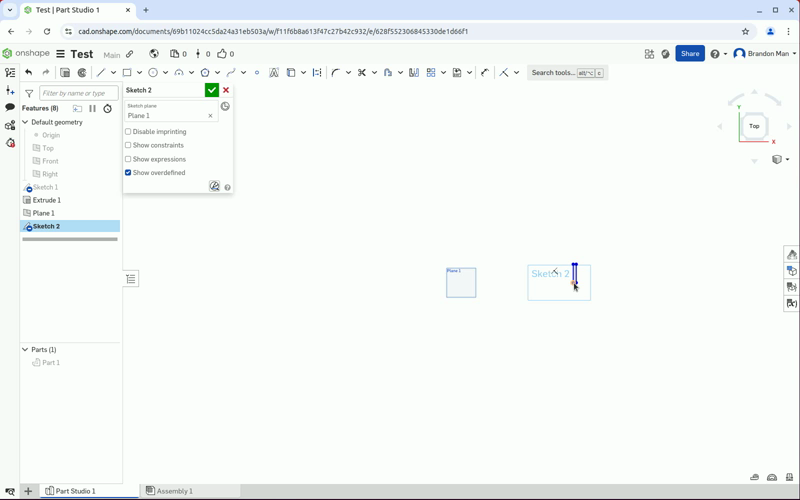
scroll(6)
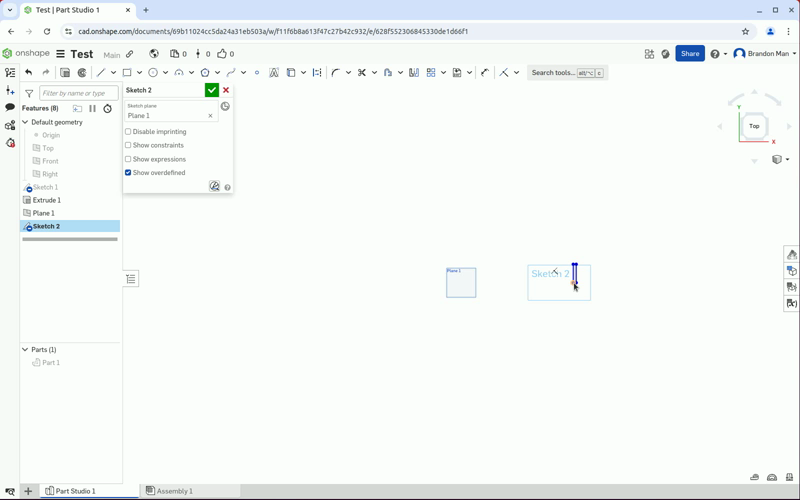
scroll(6)
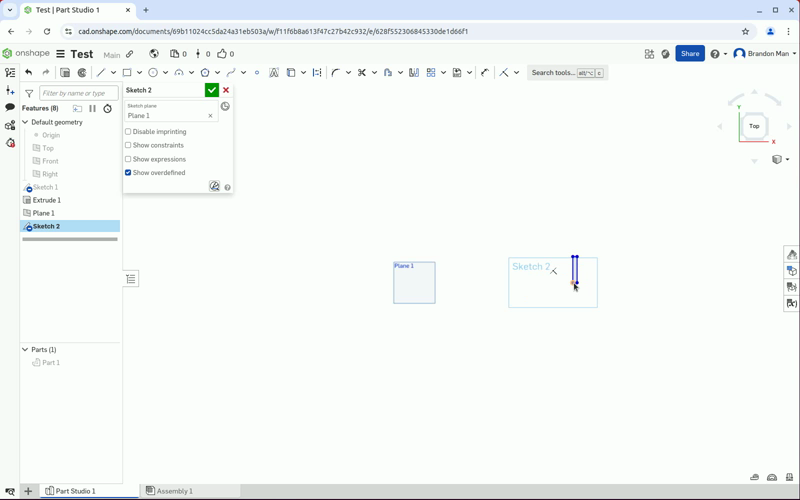
scroll(6)
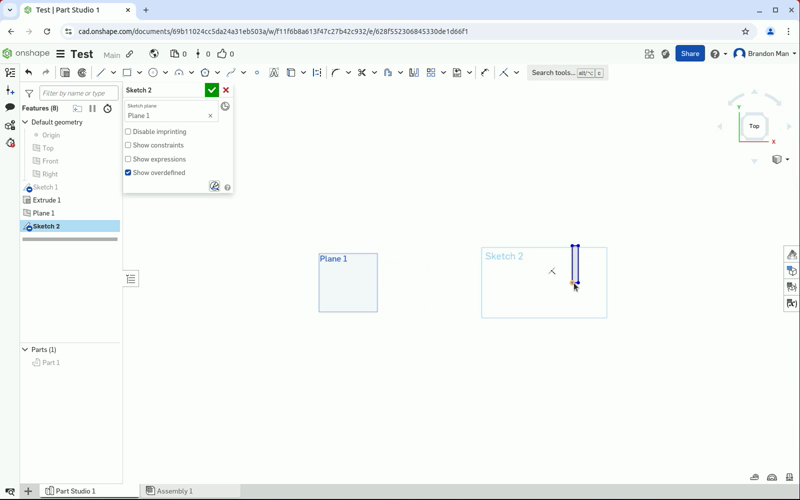
scroll(6)
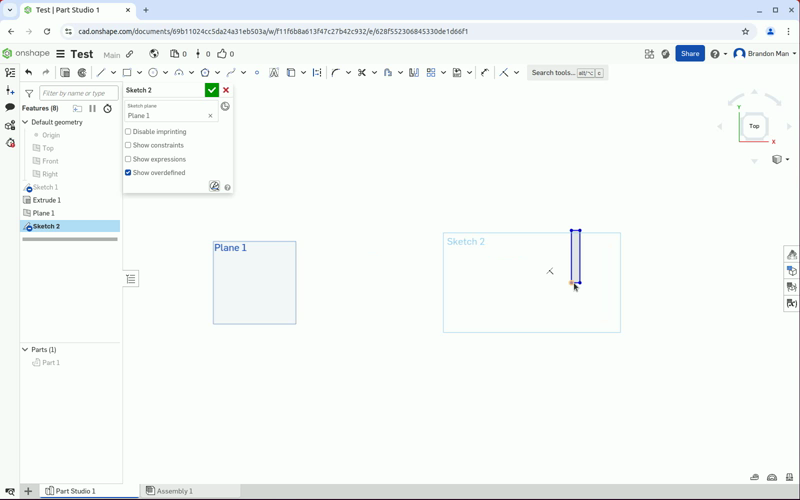
scroll(6)
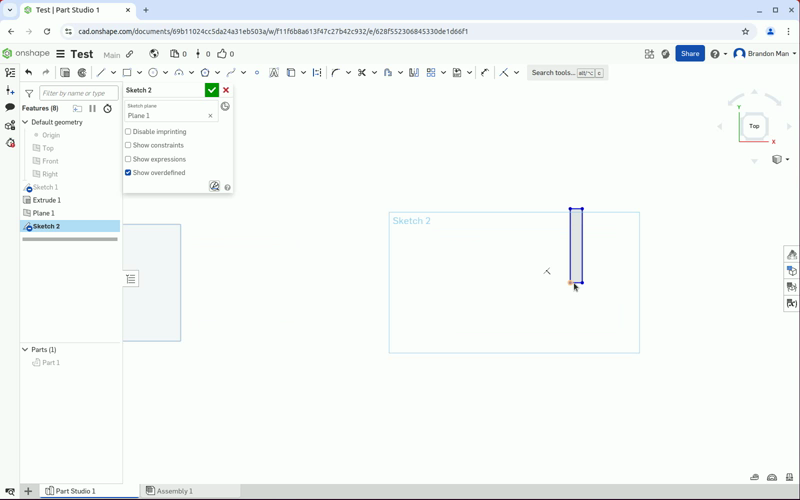
scroll(6)
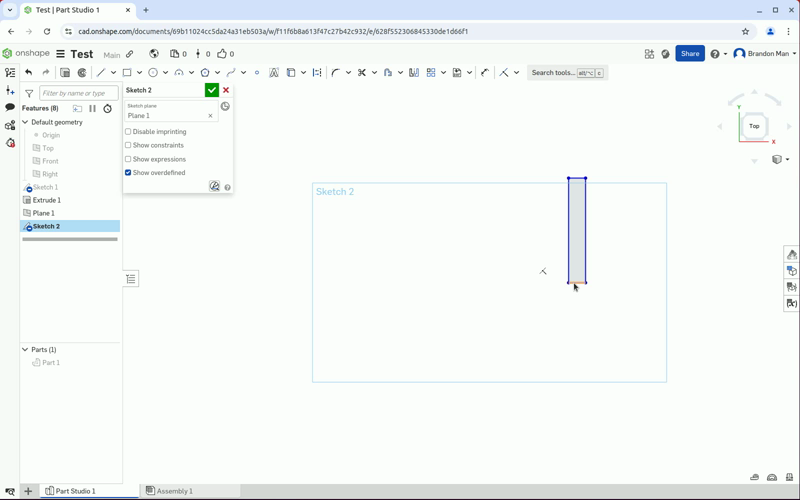
scroll(6)
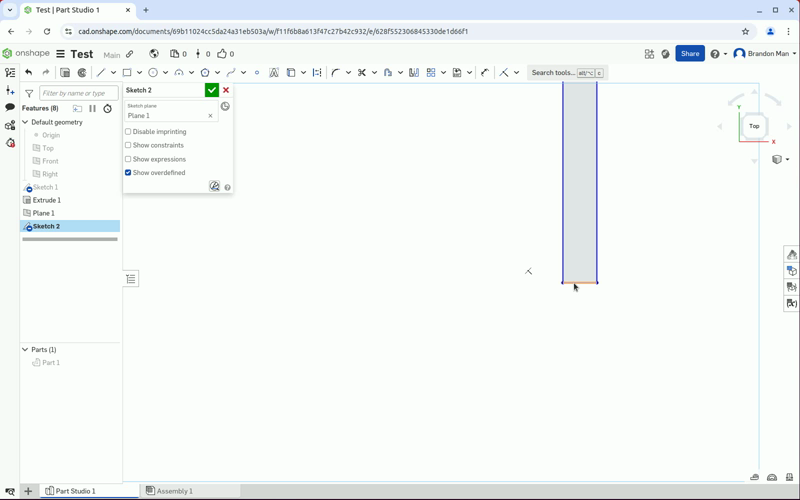
click(574, 282)
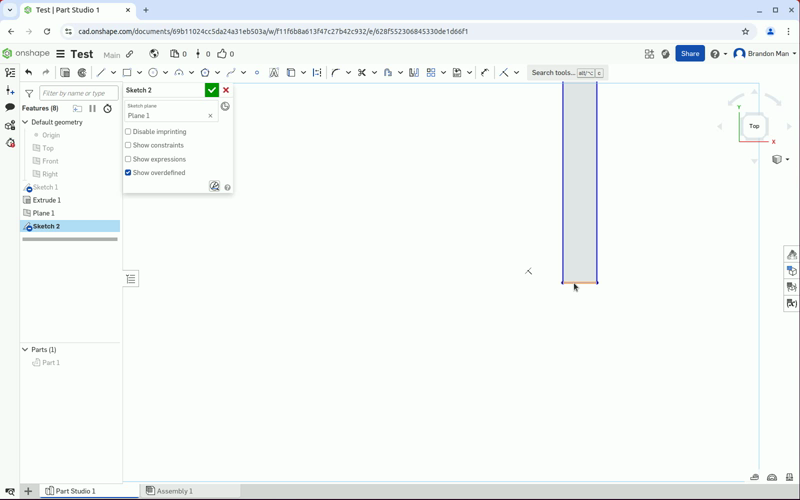
scroll(-6)
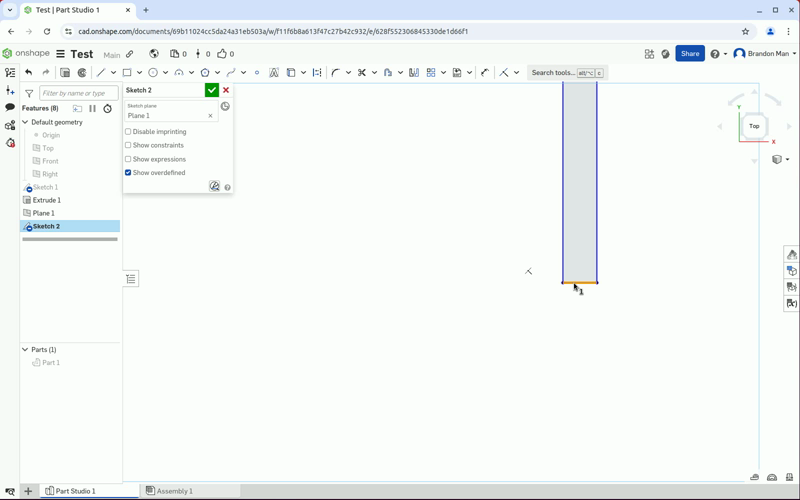
scroll(-6)
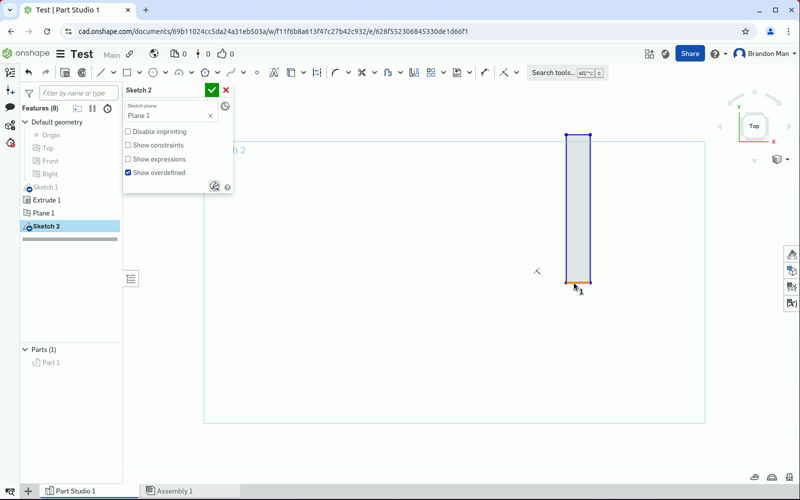
scroll(-6)
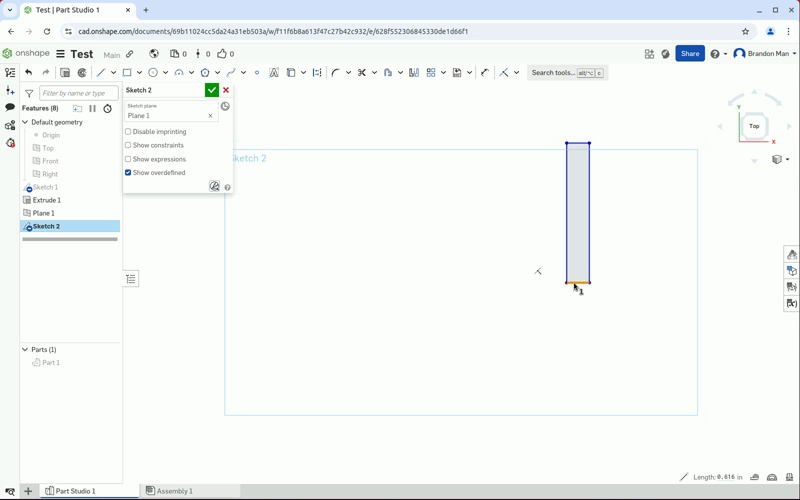
scroll(-6)
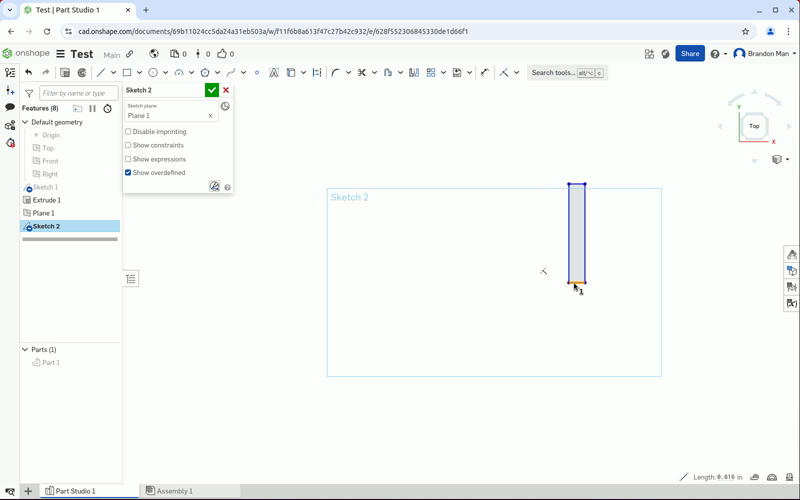
scroll(-6)
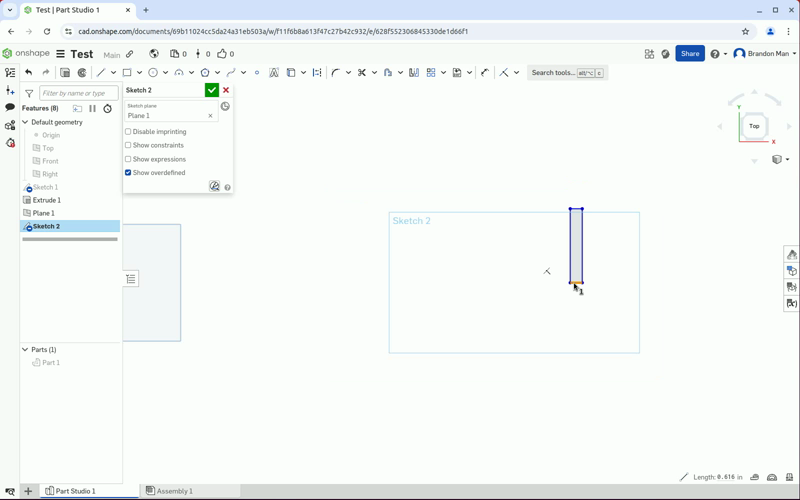
scroll(-6)
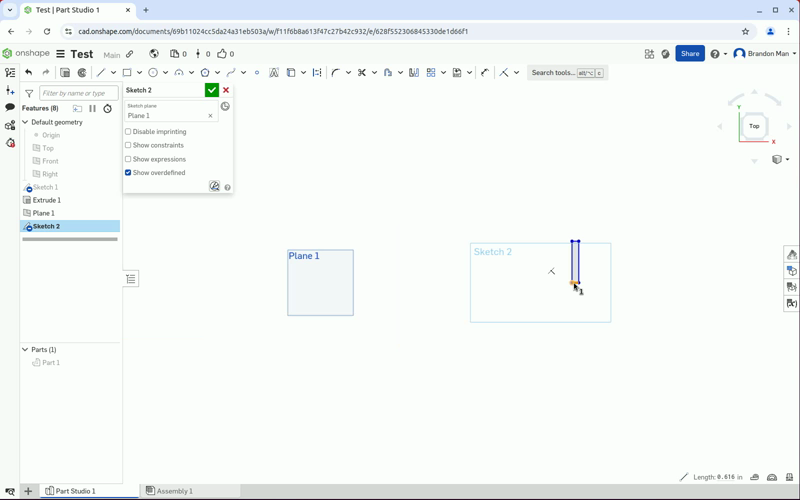
scroll(-6)
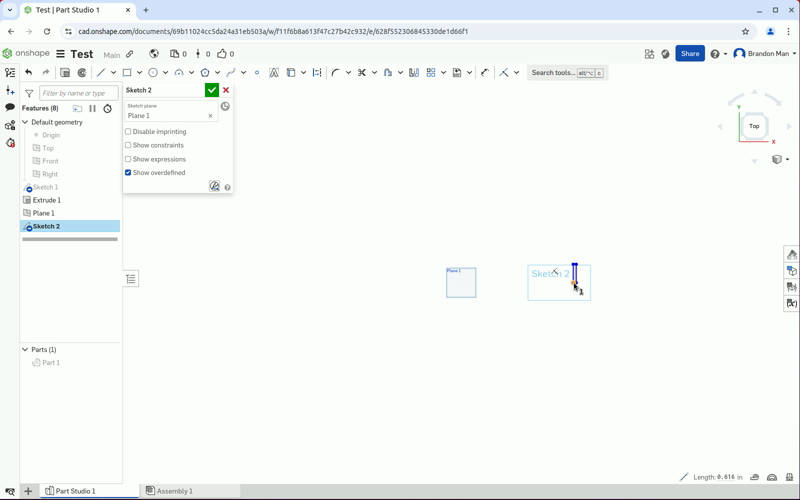
mouse_move(73, 352)
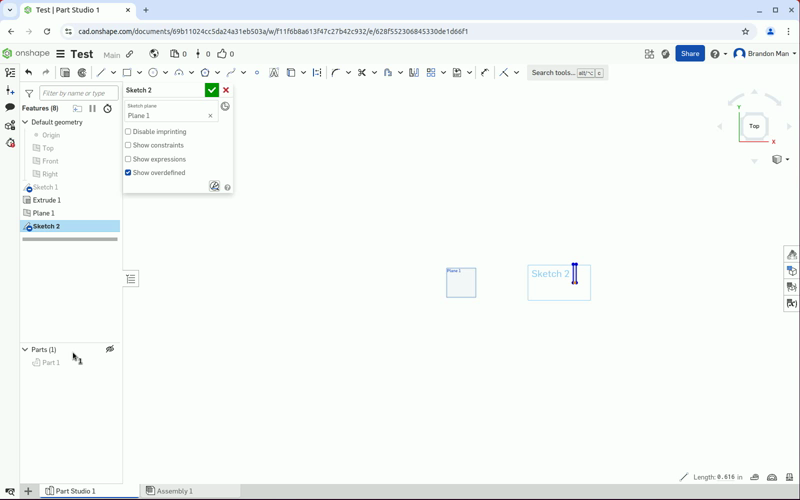
key(shift+y)
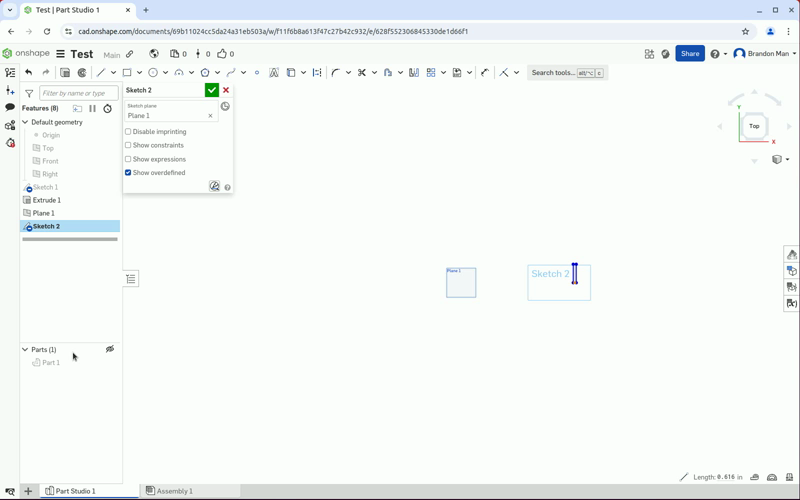
key(shift+e)
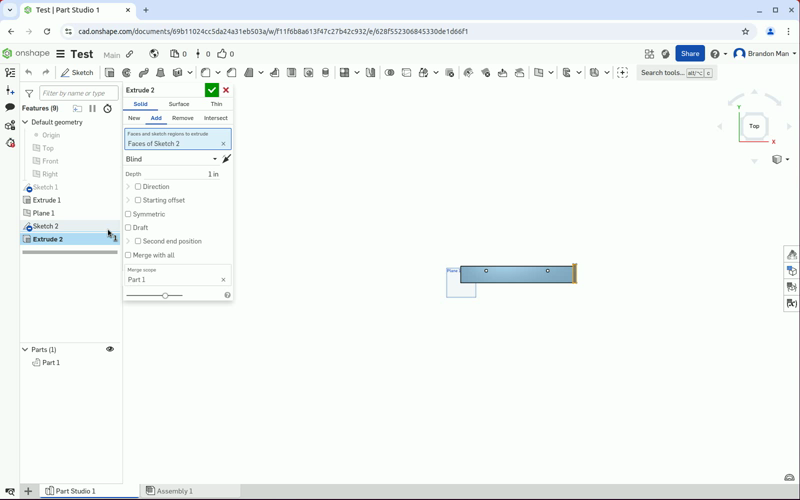
mouse_move(143, 106)
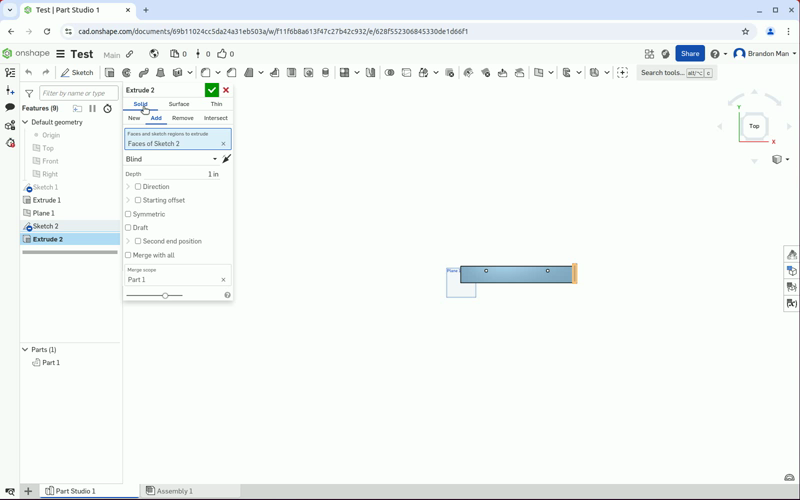
click(143, 106)
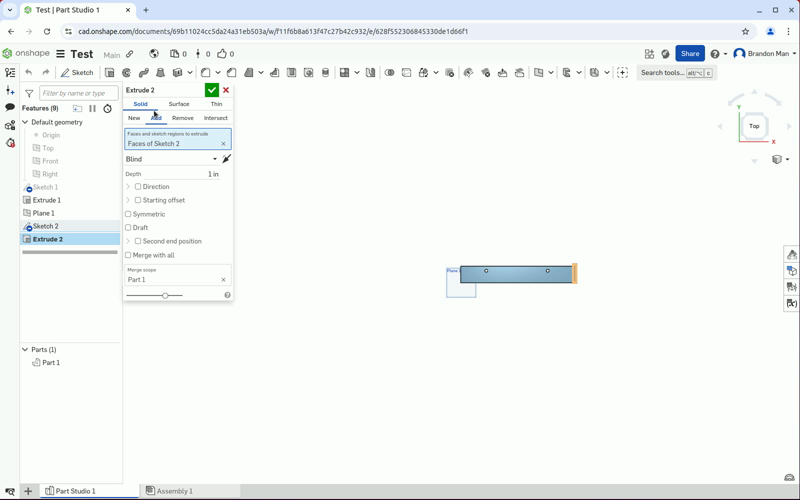
mouse_move(186, 120)
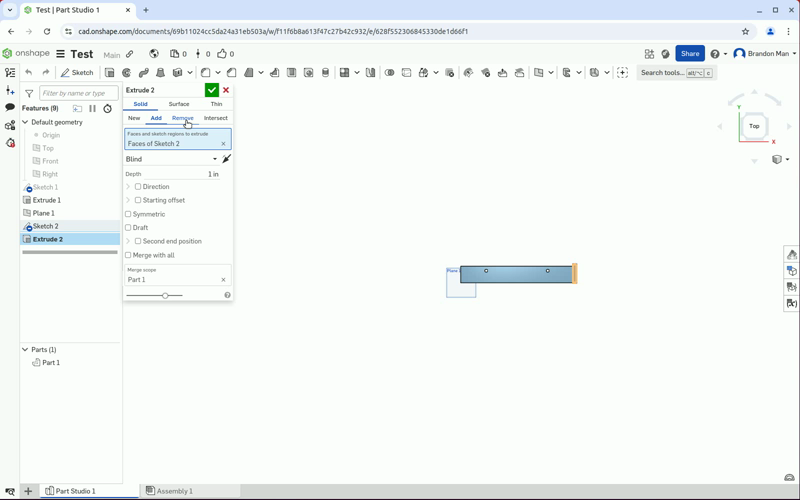
click(186, 120)
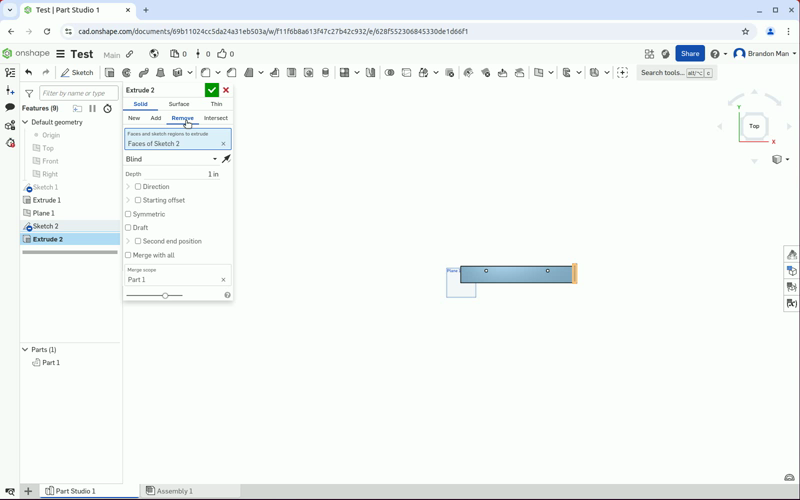
key(tab, 4)
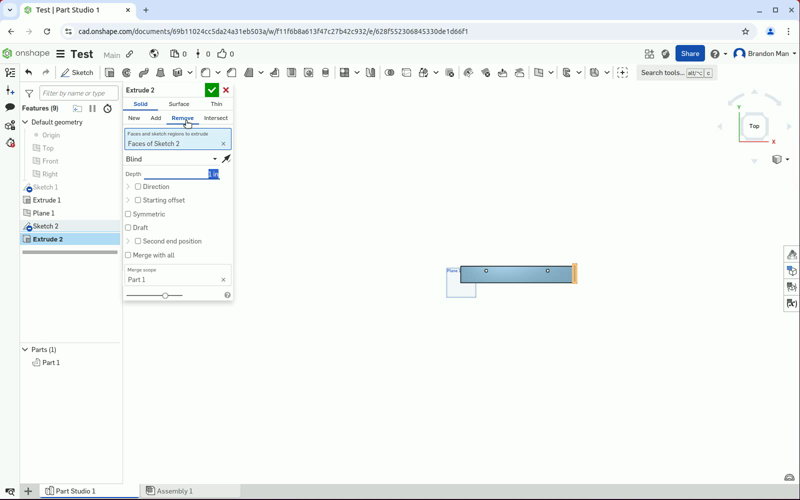
text(2.407)
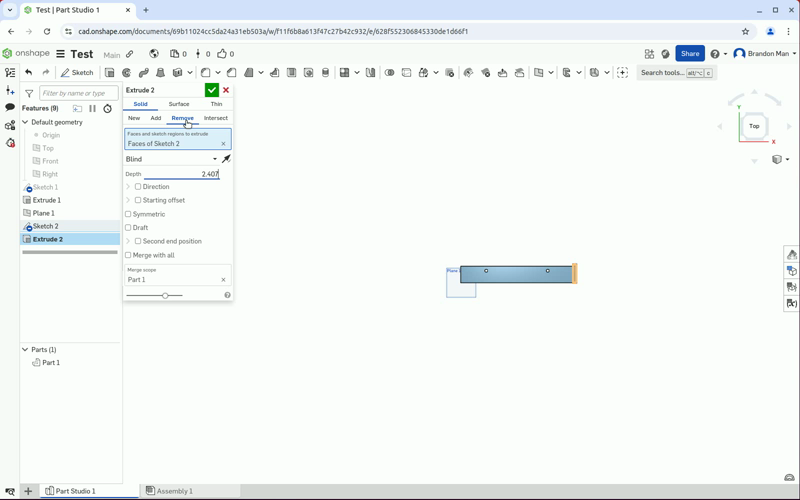
key(tab, 6)
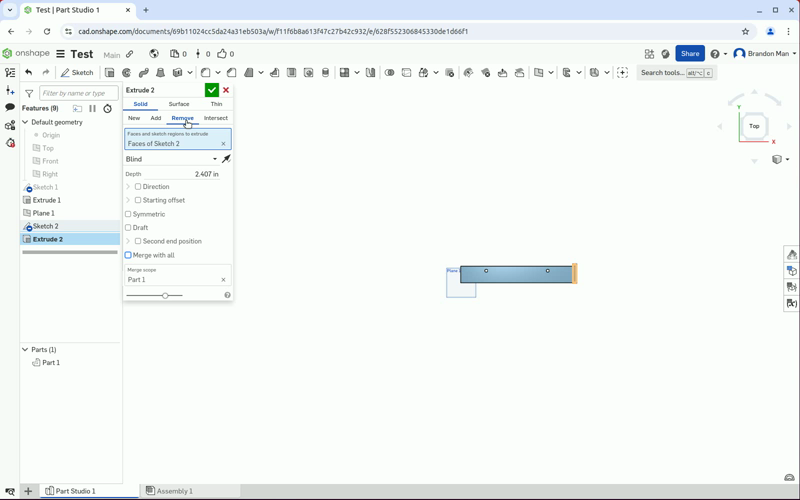
key(space)
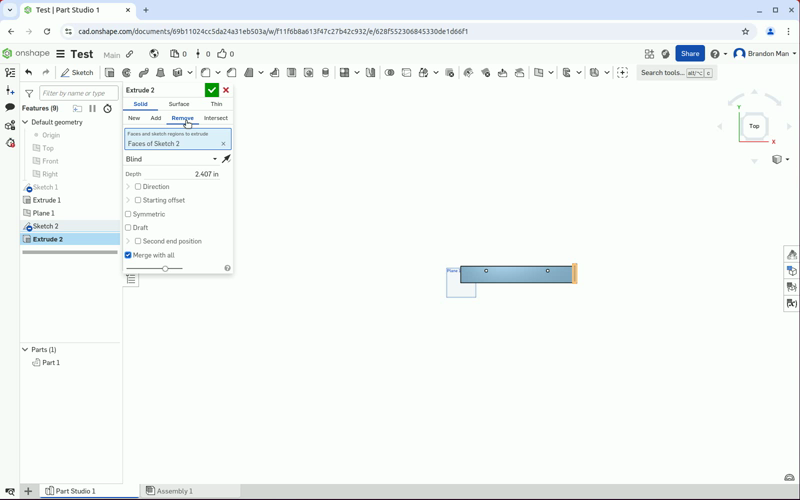
key(enter)
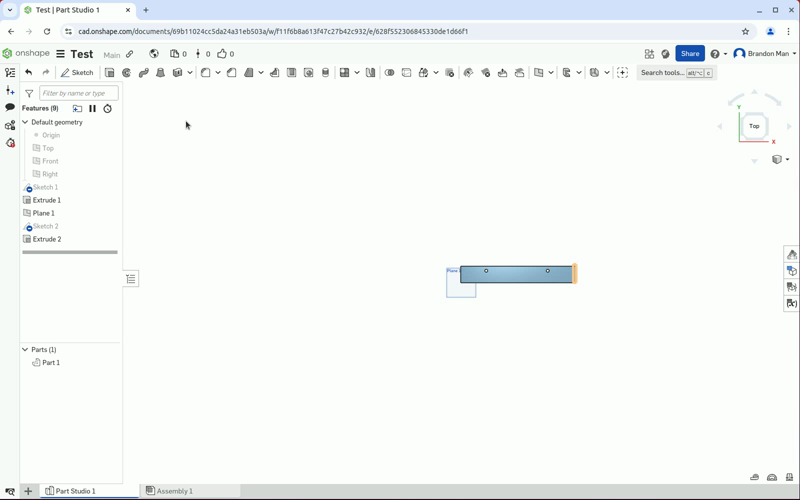
key(shift+h)
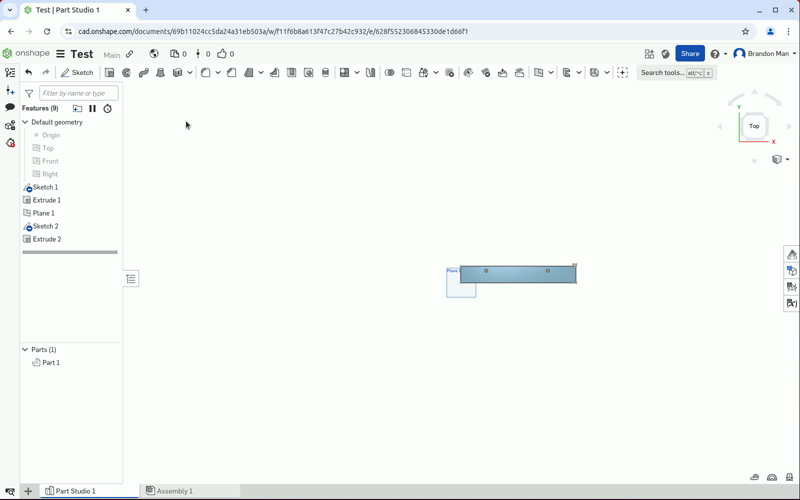
key(shift+h)
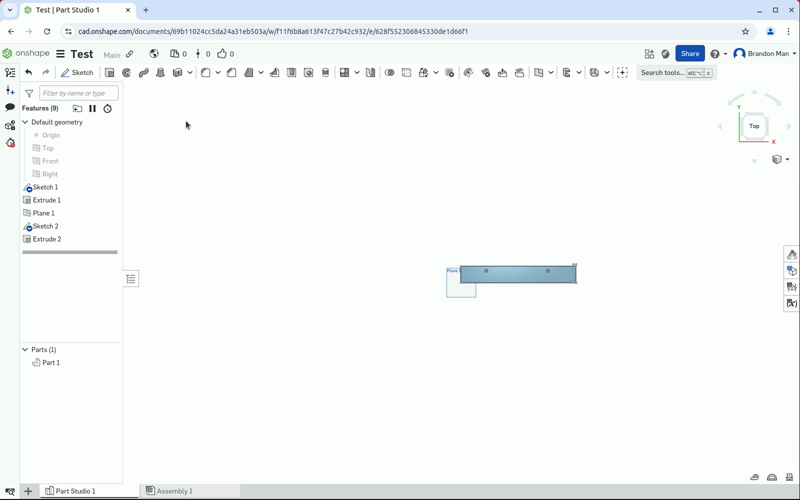
key(shift+7)
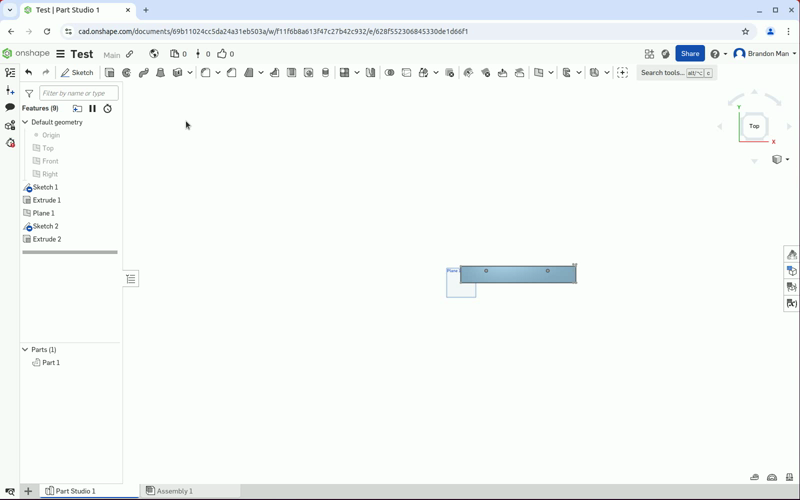
key(up, 3)
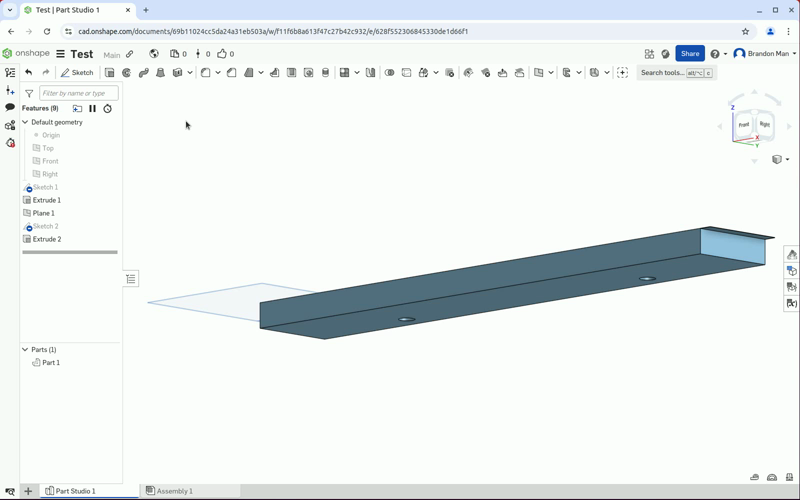
key(left, 3)
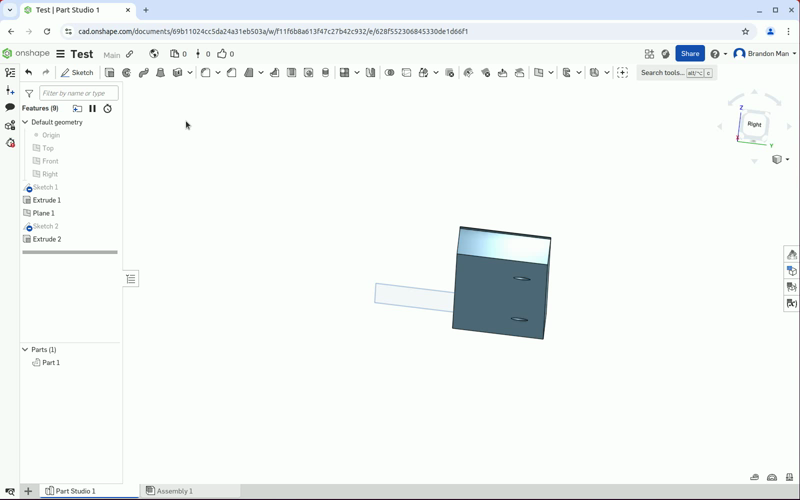
key(right, 3)
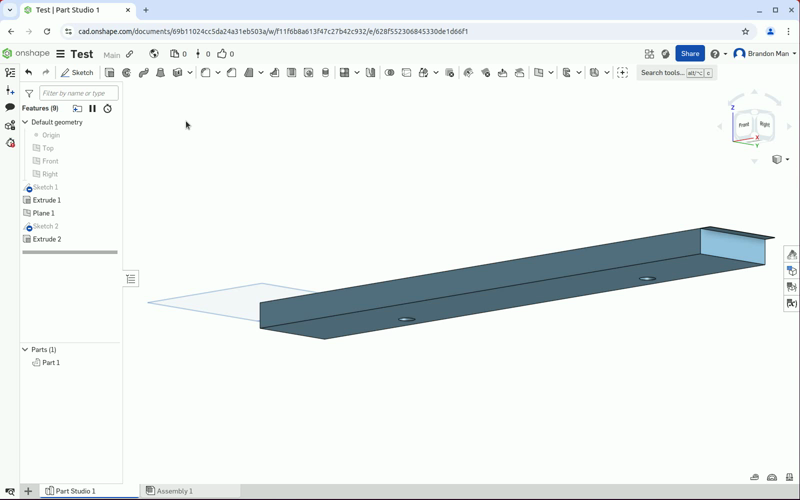
key(down, 3)
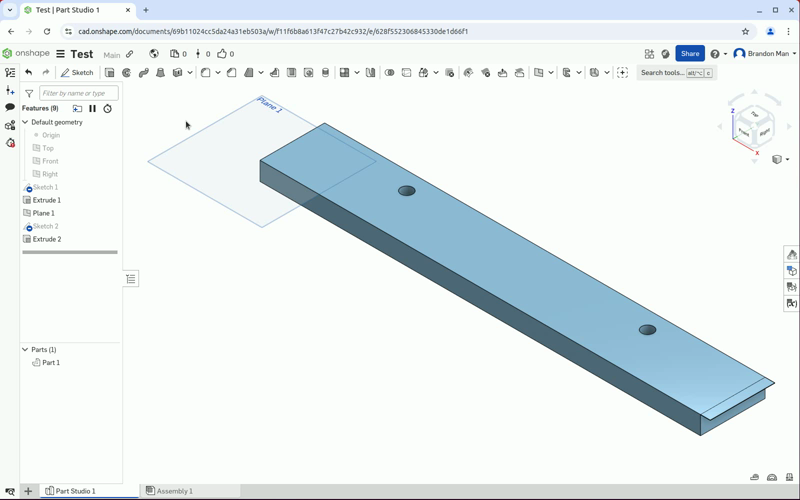
mouse_move(73, 189)
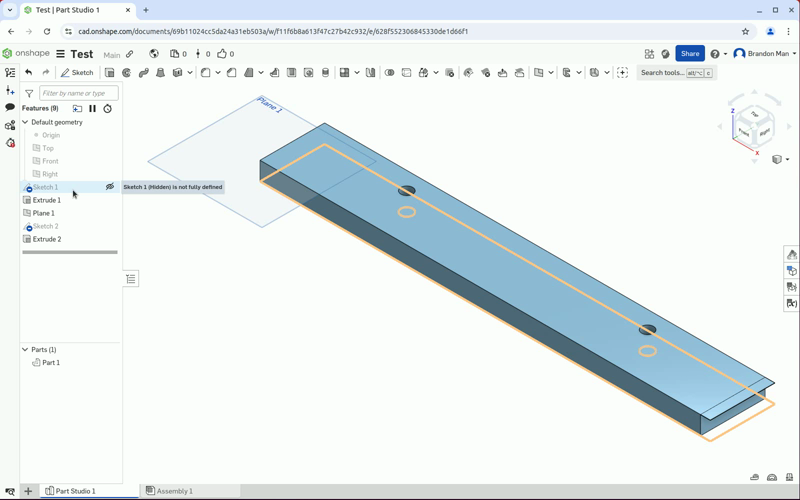
click(73, 189)